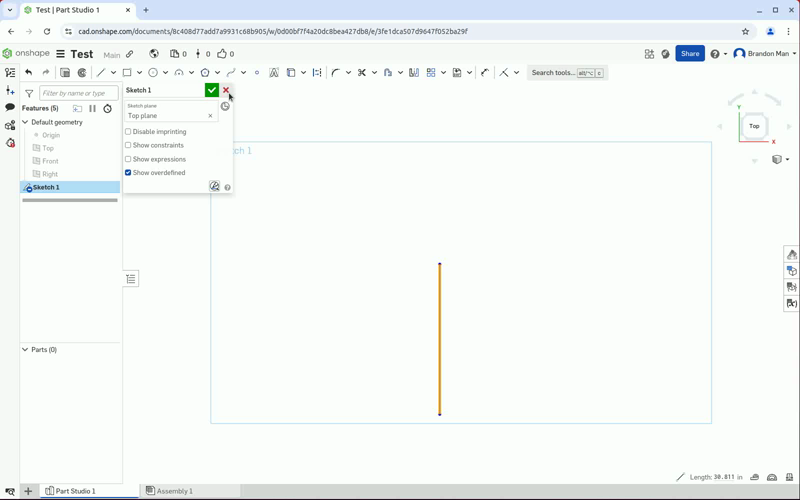
key(shift+h)
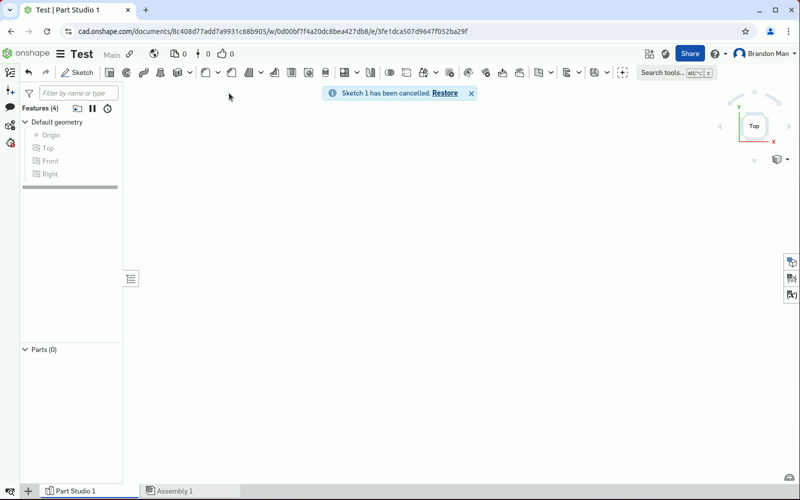
mouse_move(73, 352)
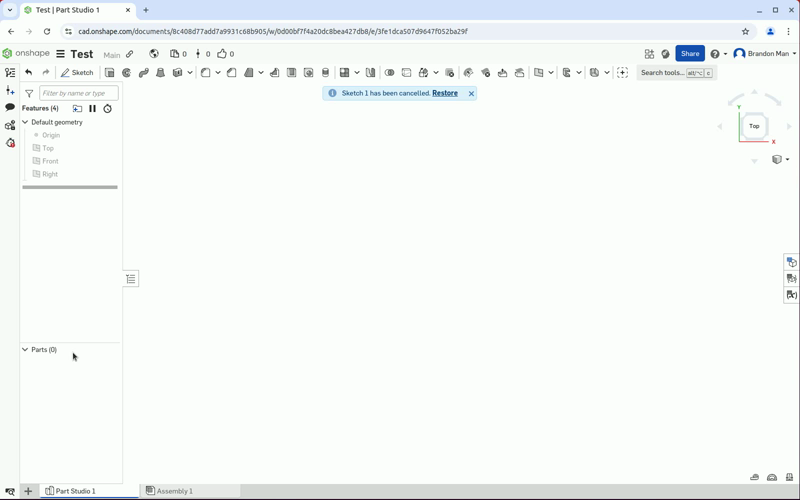
key(y)
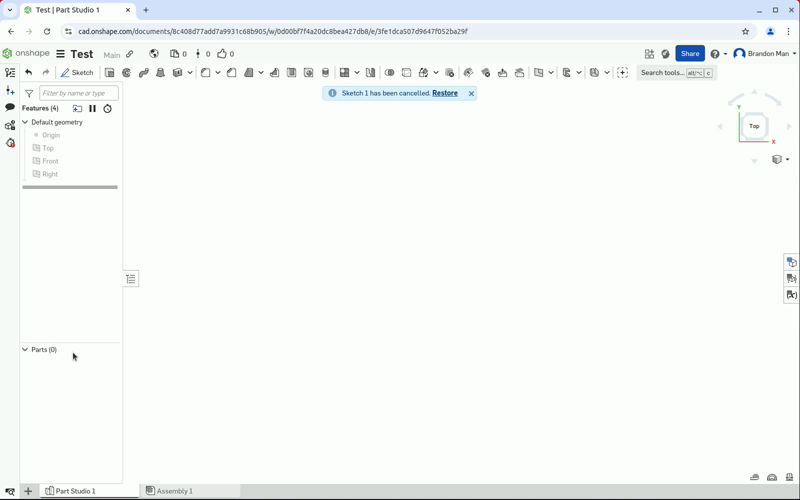
key(shift+p)
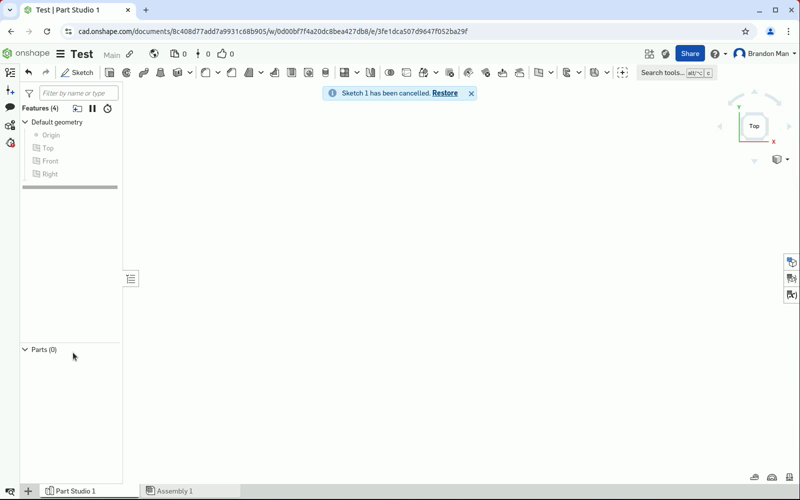
key(space)
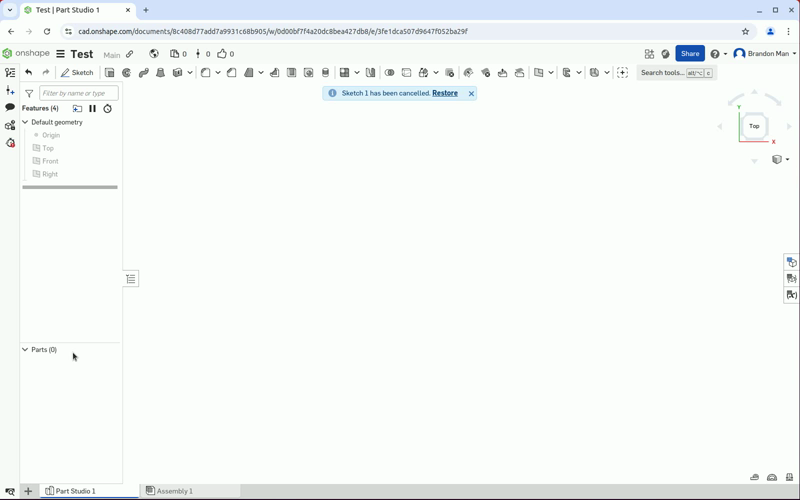
key_down(shift)
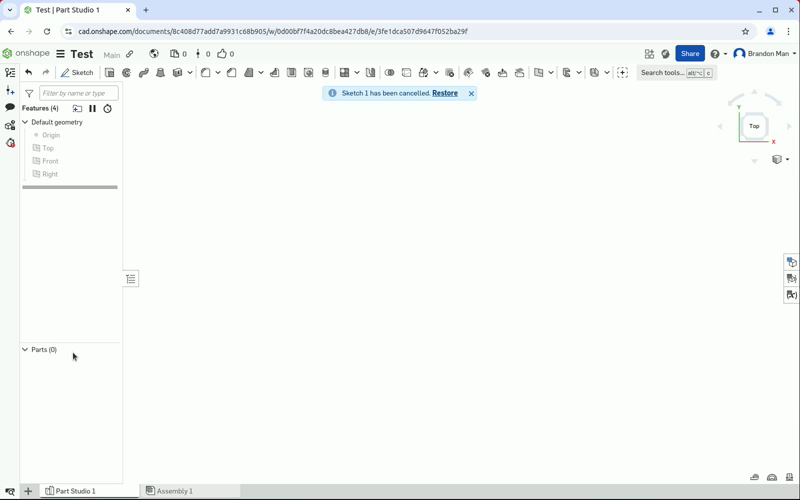
key(up)
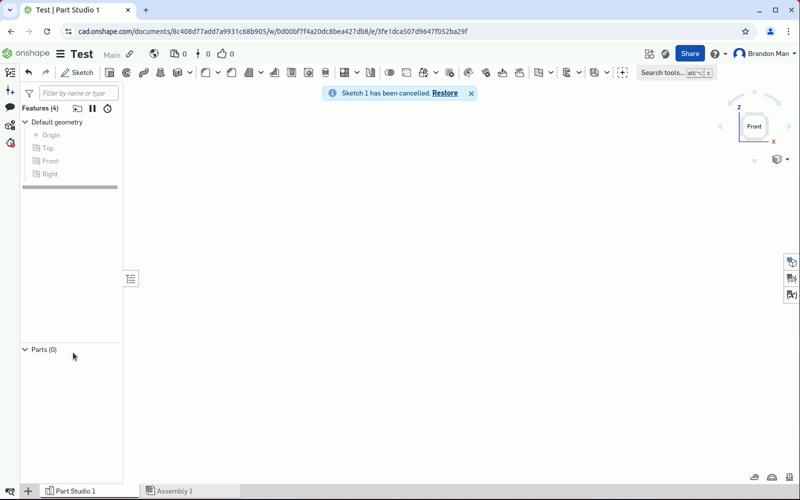
key_up(shift)
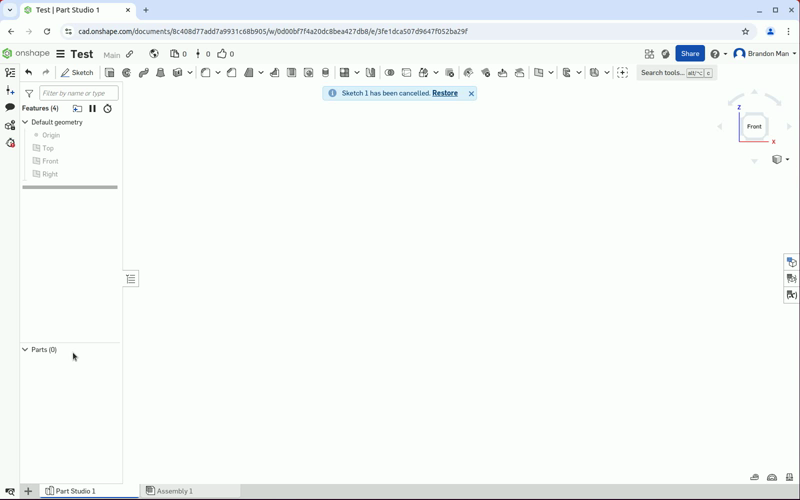
key(space)
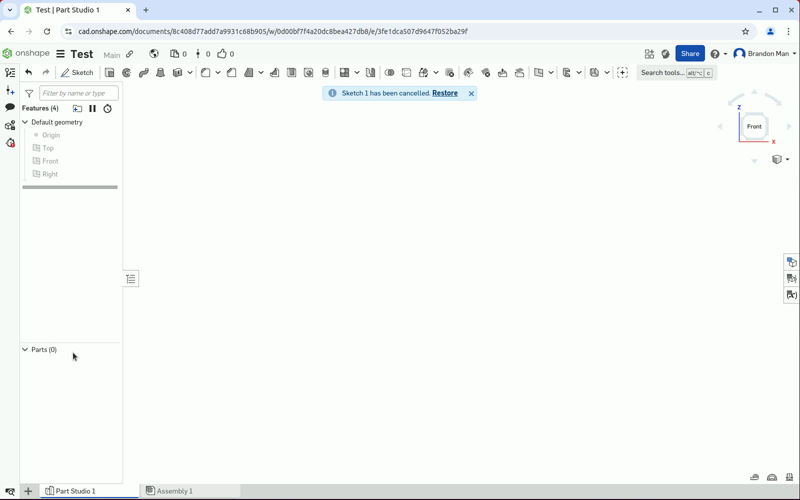
key_down(shift)
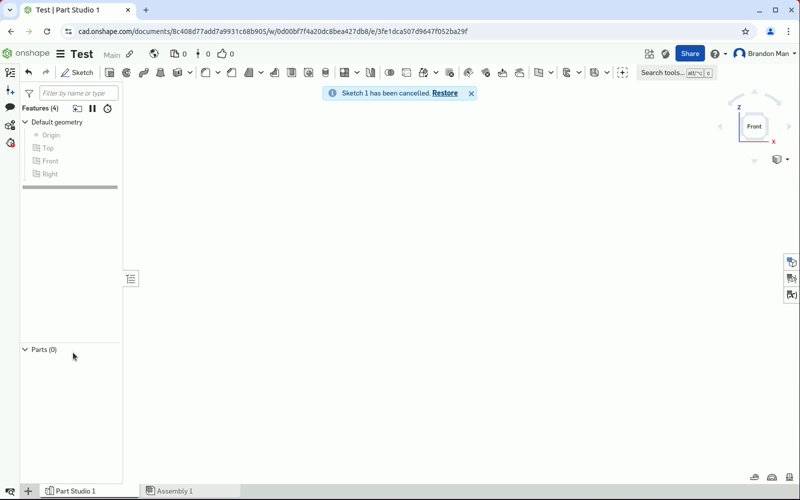
key(left)
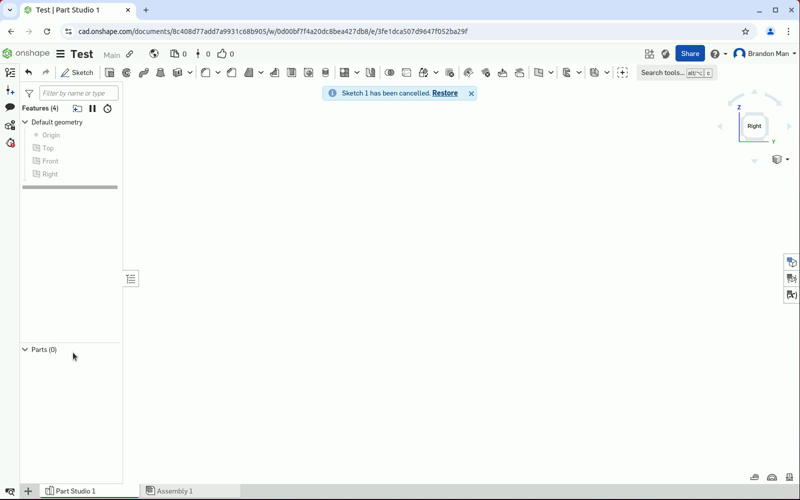
key_up(shift)
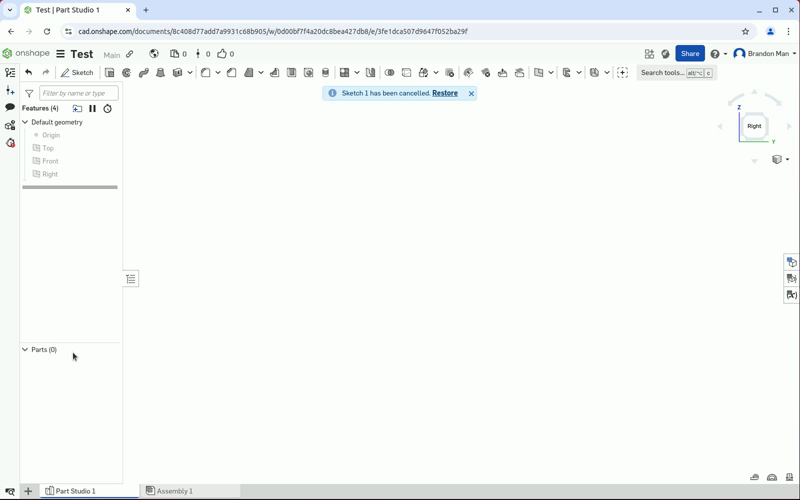
mouse_move(73, 352)
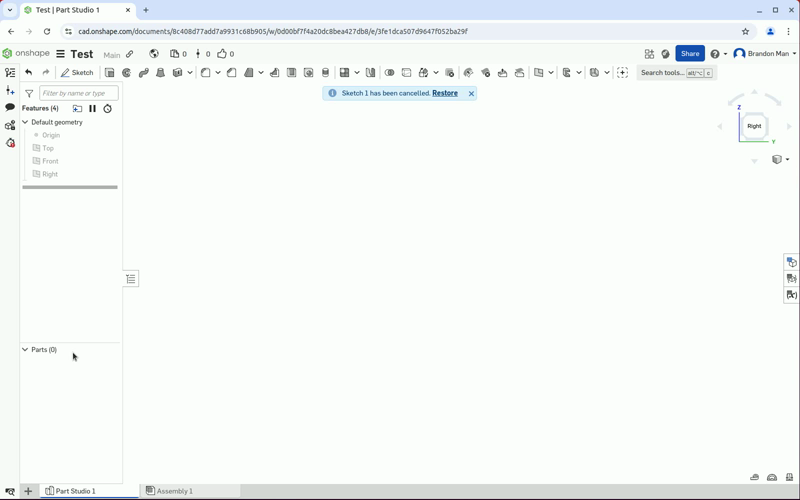
key(shift+y)
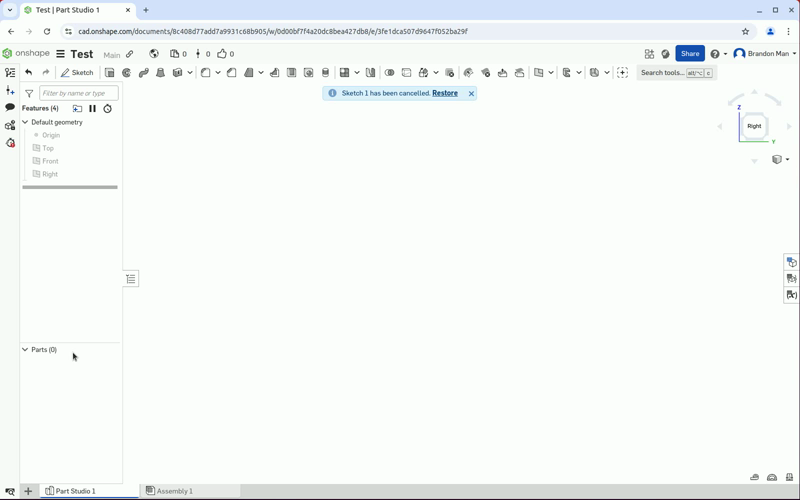
key(shift+s)
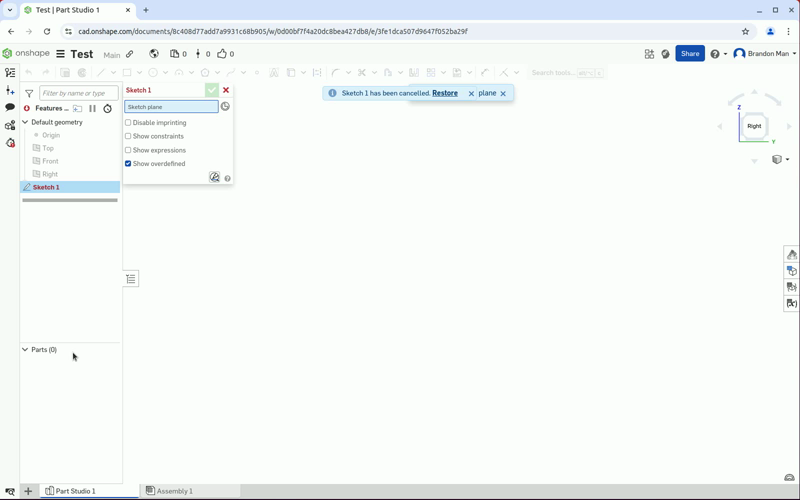
mouse_move(73, 176)
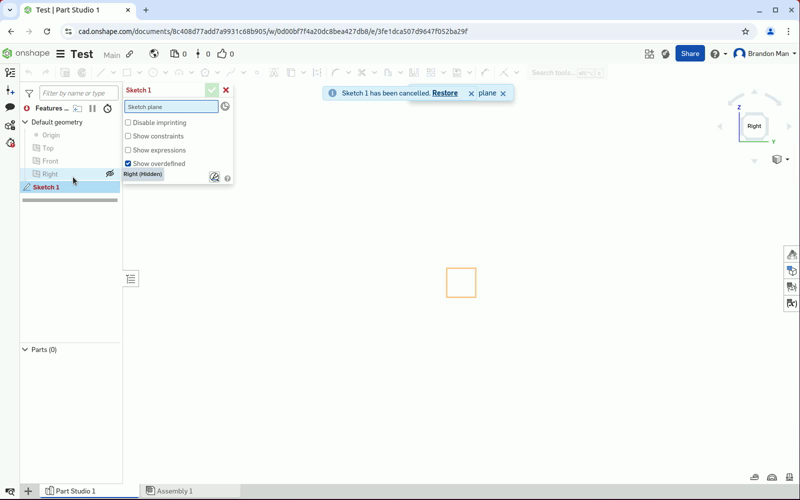
click(73, 176)
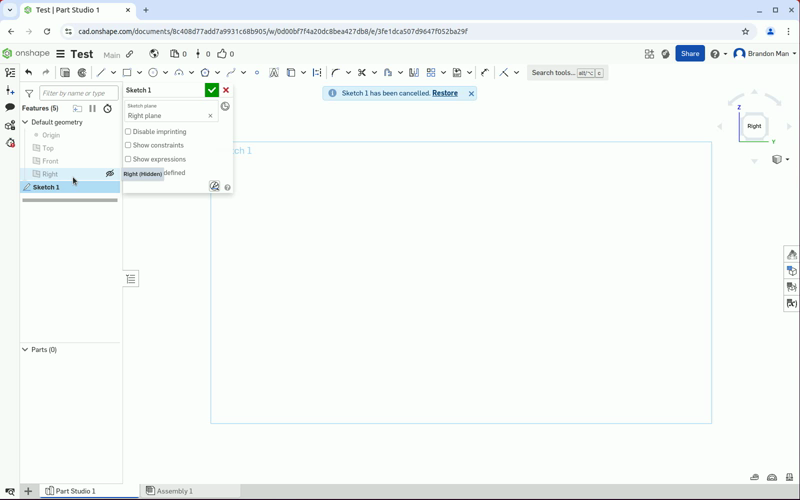
mouse_move(73, 352)
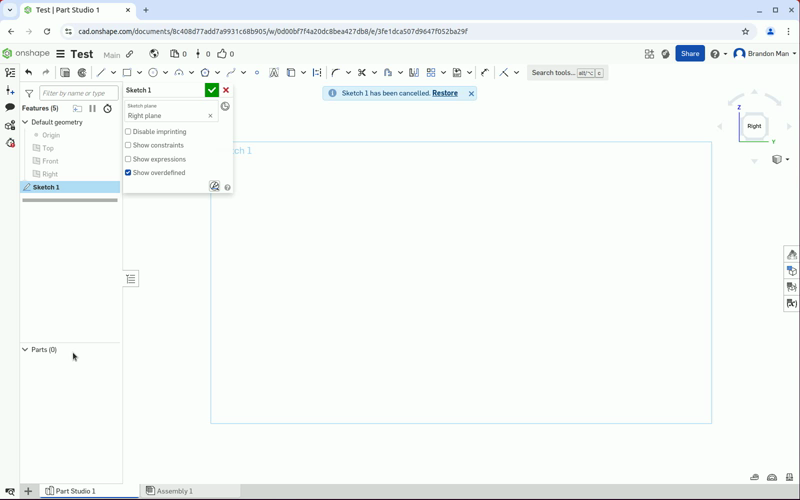
key(y)
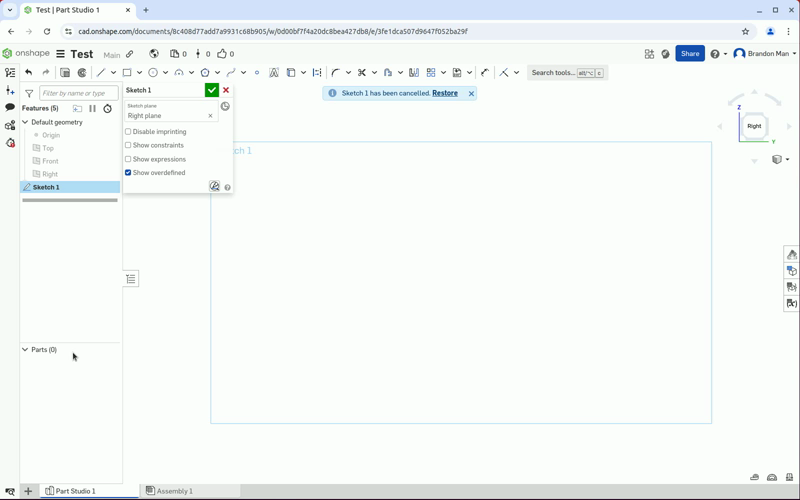
key(l)
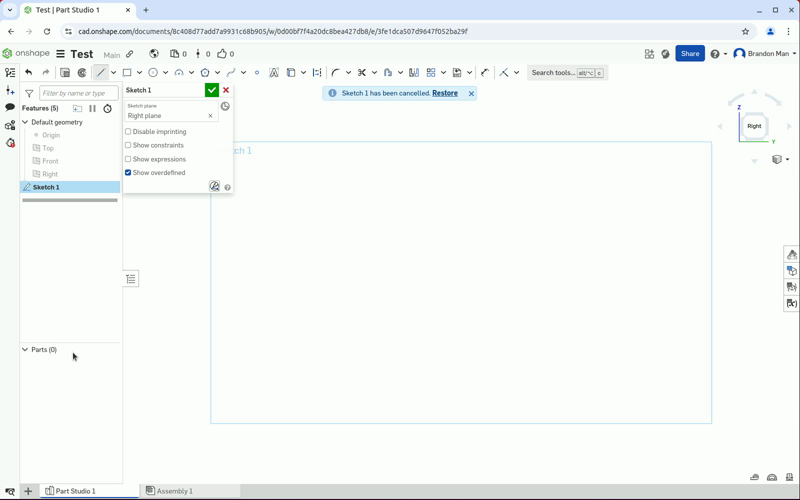
key_down(shift)
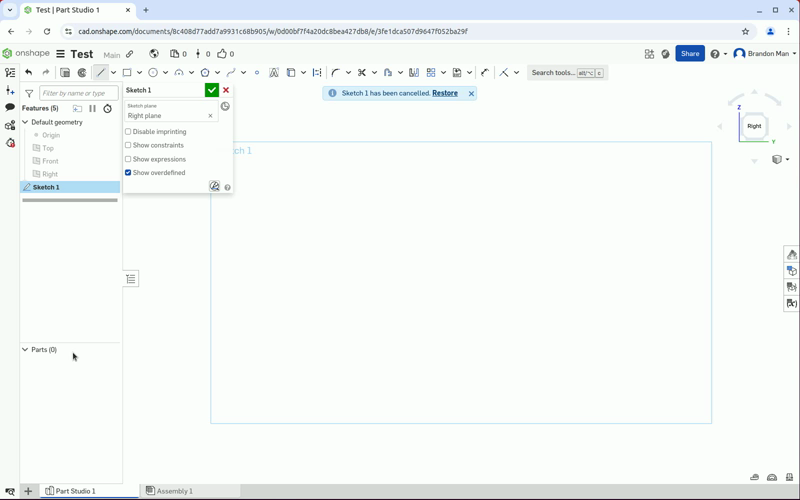
mouse_move(357, 349)
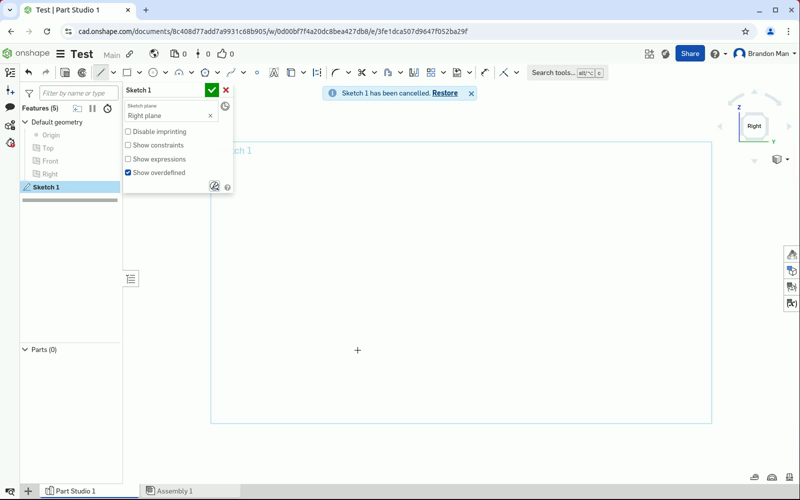
click(357, 349)
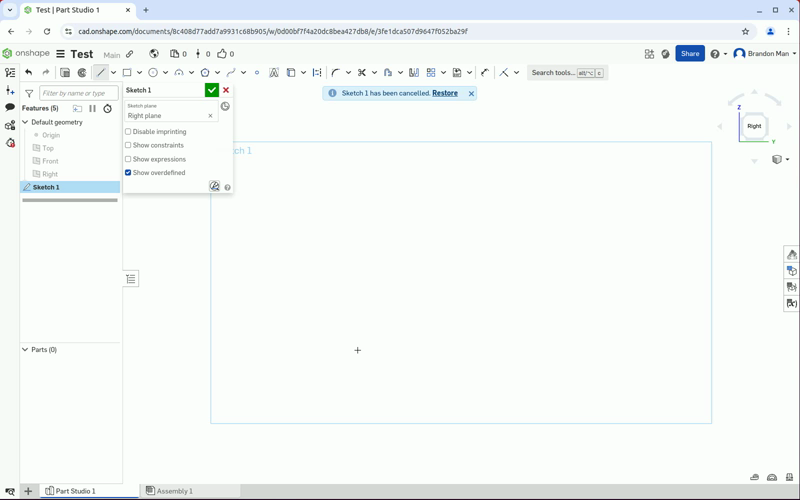
key_up(shift)
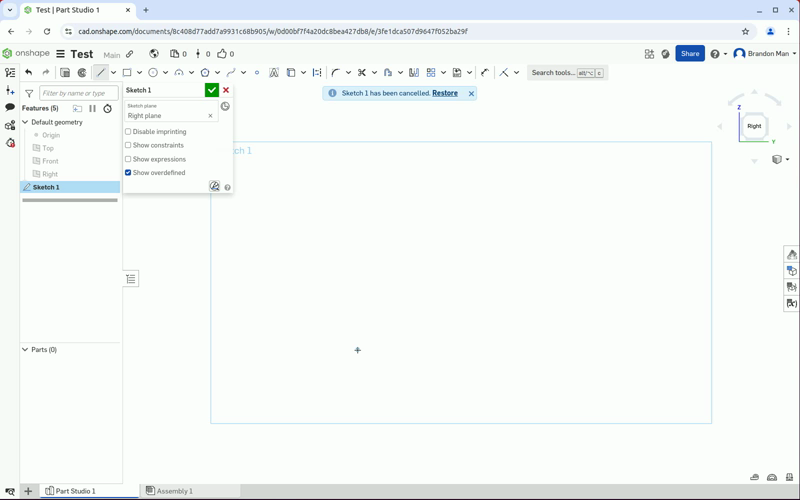
key_down(shift)
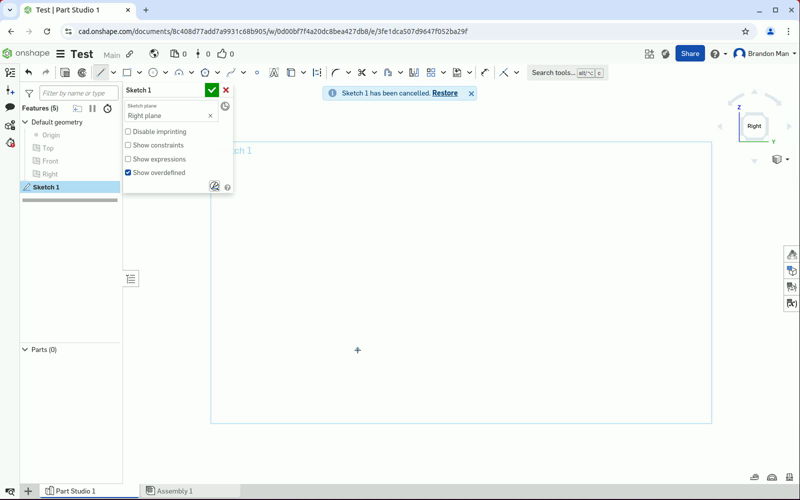
mouse_move(387, 349)
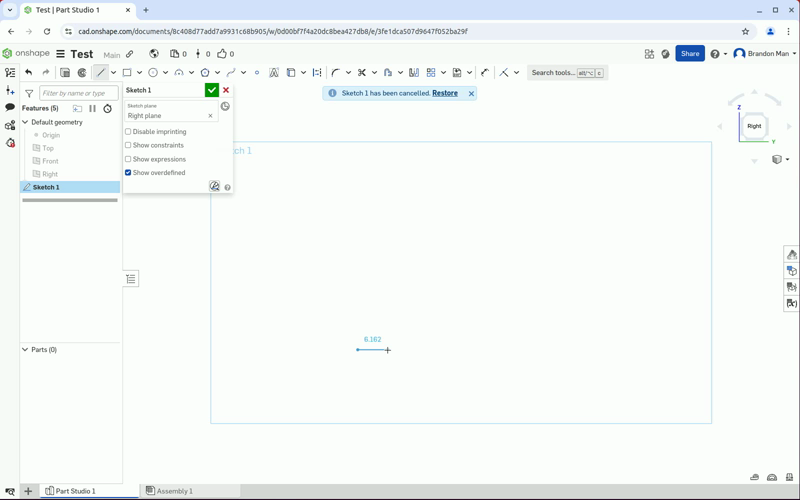
mouse_move(382, 349)
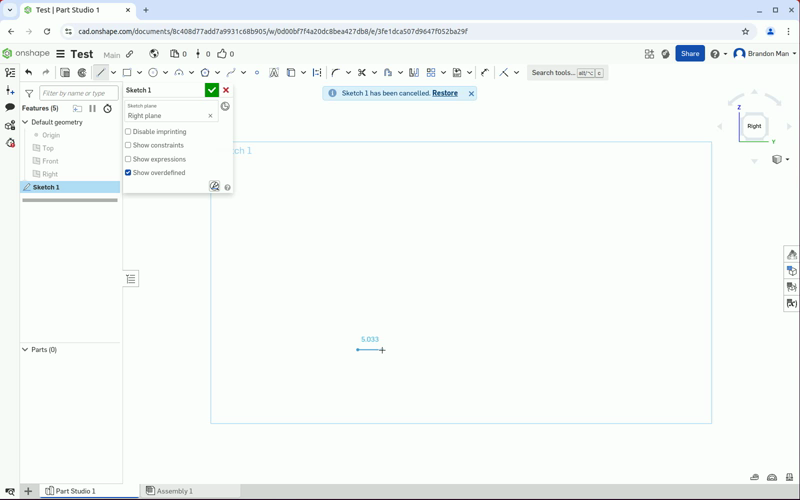
click(382, 349)
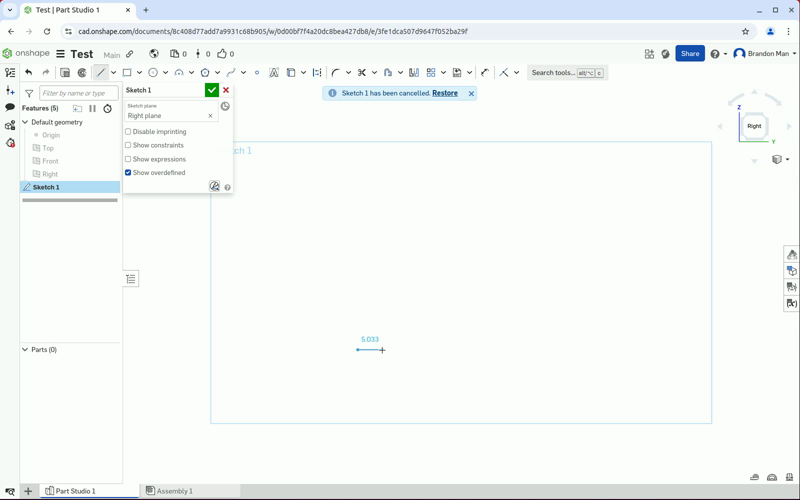
key_up(shift)
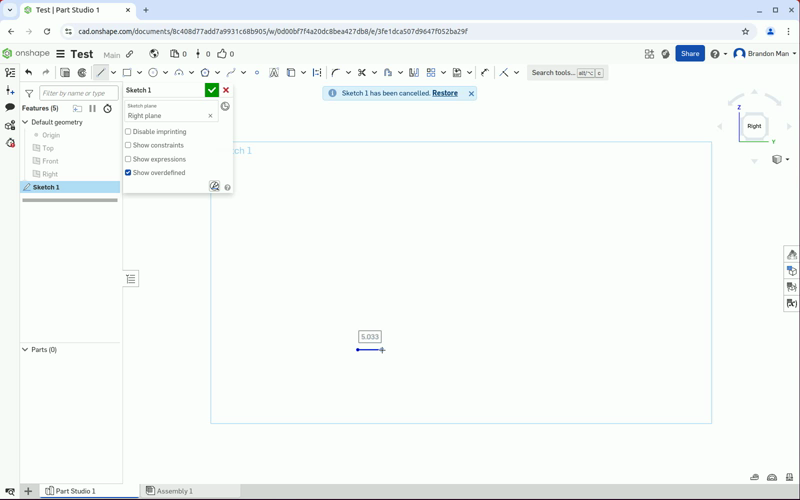
key_down(shift)
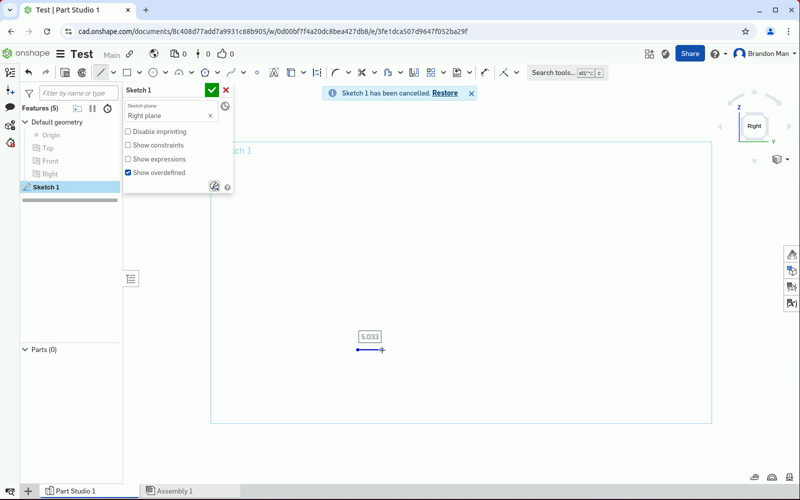
mouse_move(382, 266)
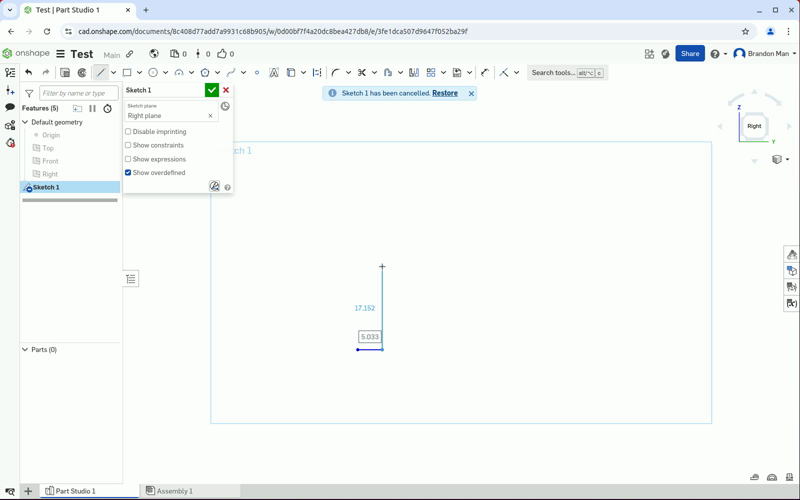
click(382, 266)
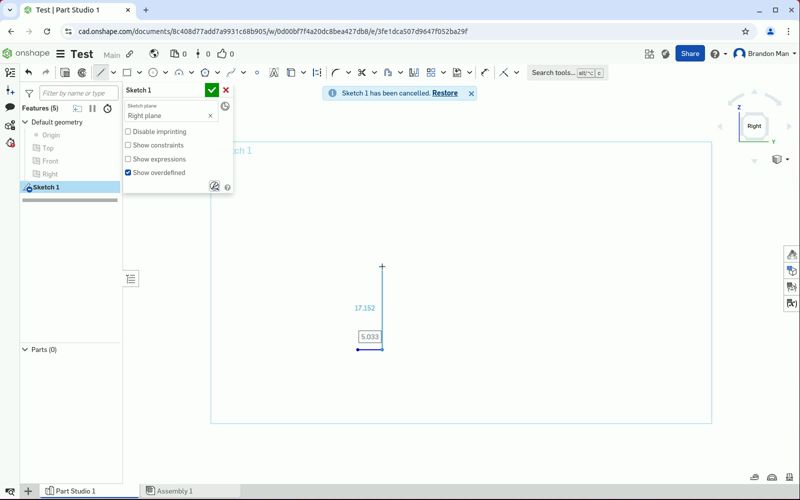
key_up(shift)
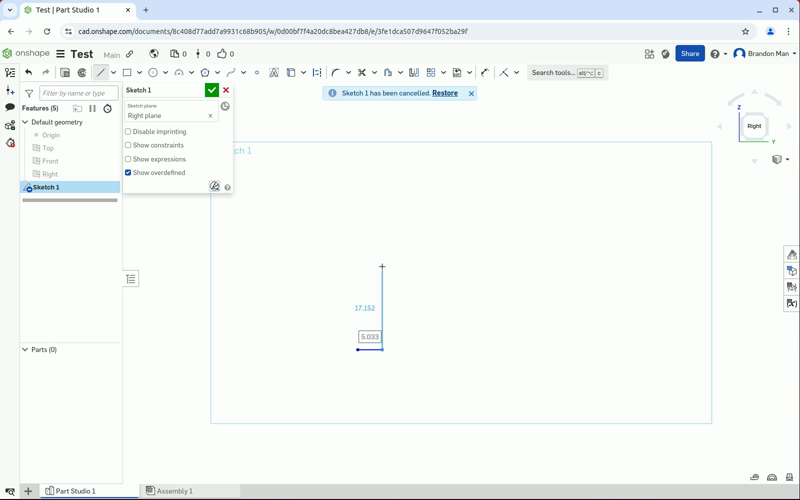
key_down(shift)
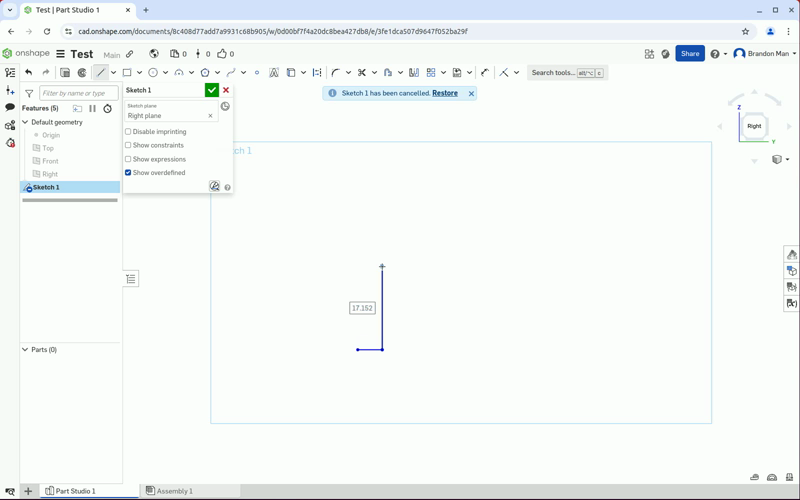
mouse_move(547, 266)
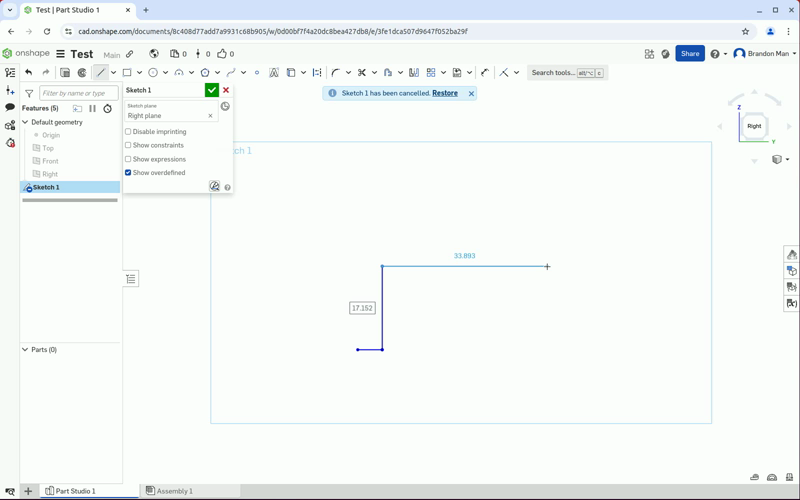
click(547, 266)
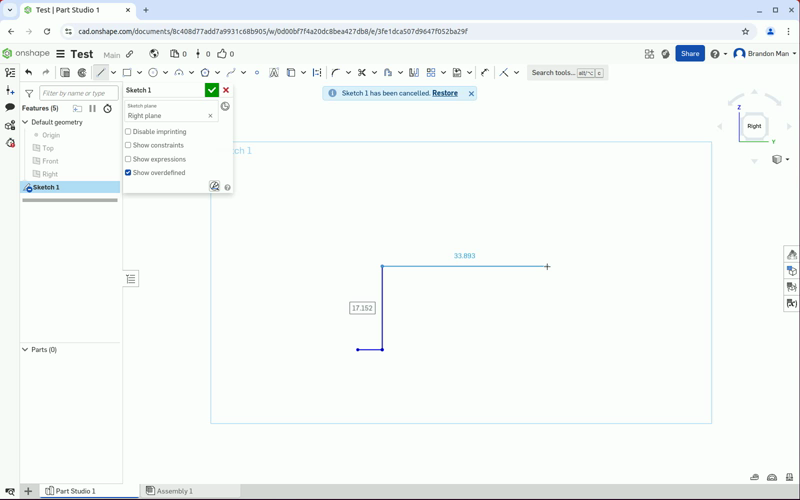
key_up(shift)
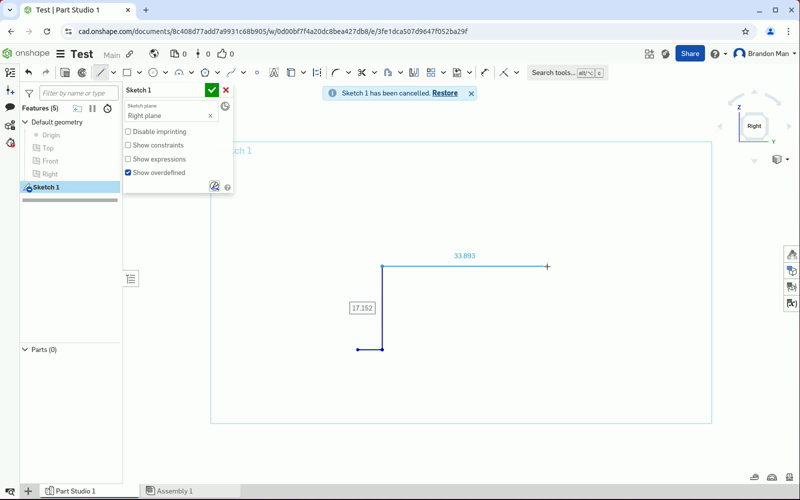
key_down(shift)
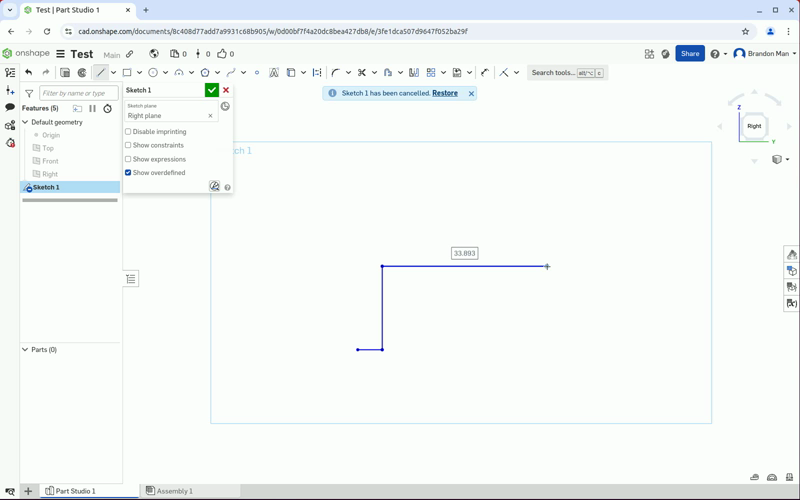
mouse_move(547, 349)
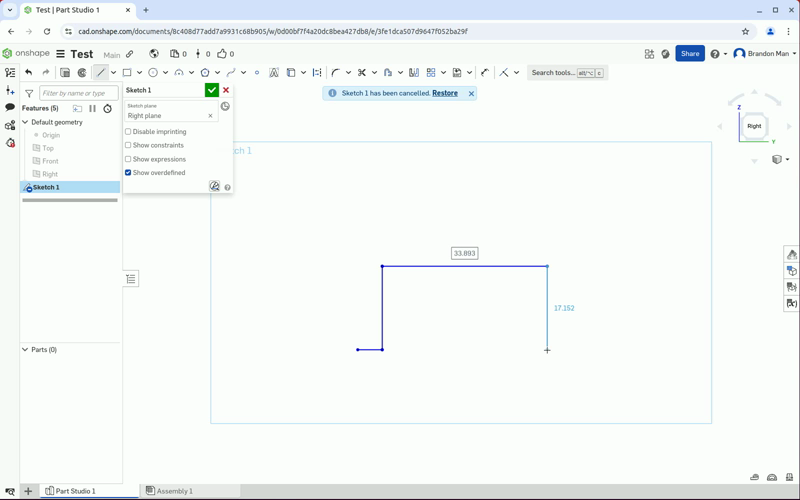
click(547, 349)
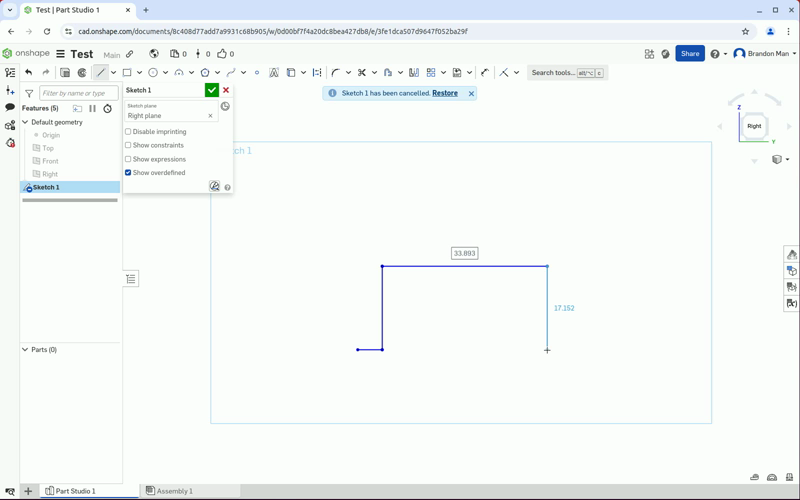
key_up(shift)
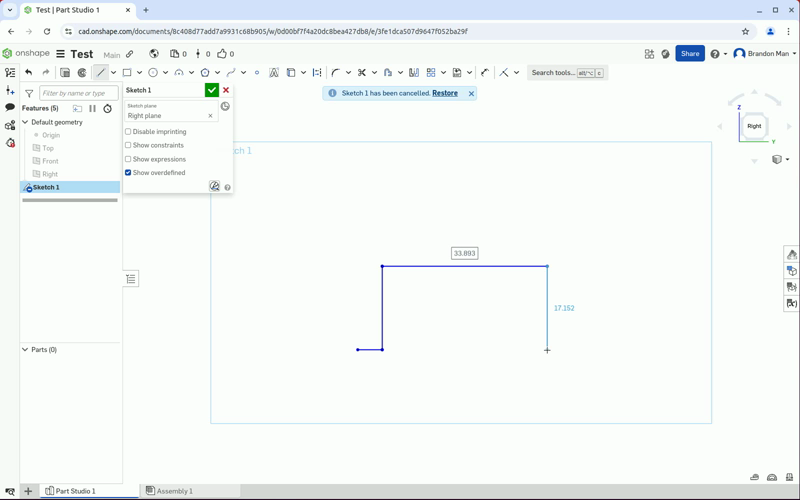
key_down(shift)
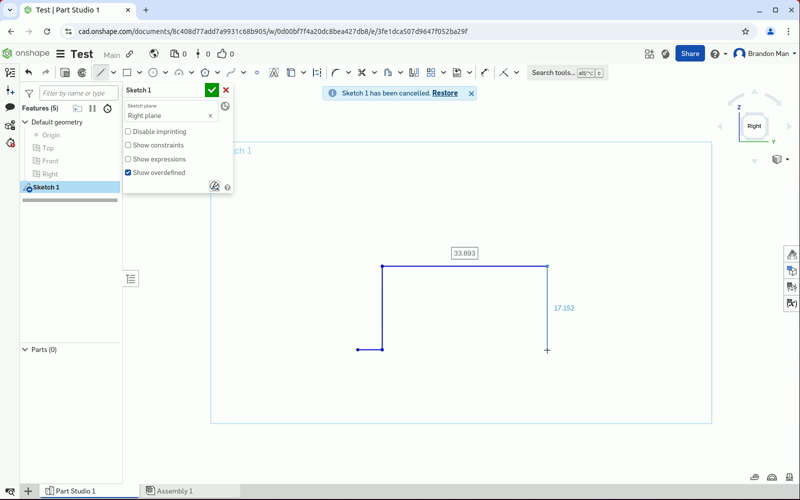
mouse_move(577, 349)
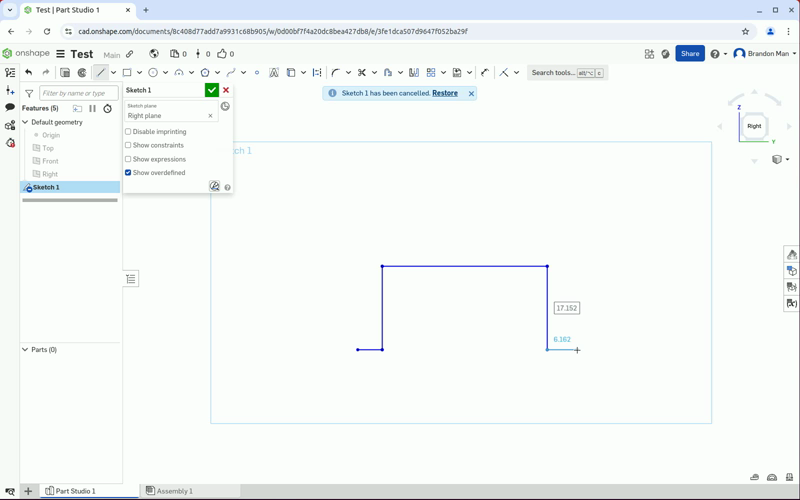
mouse_move(572, 349)
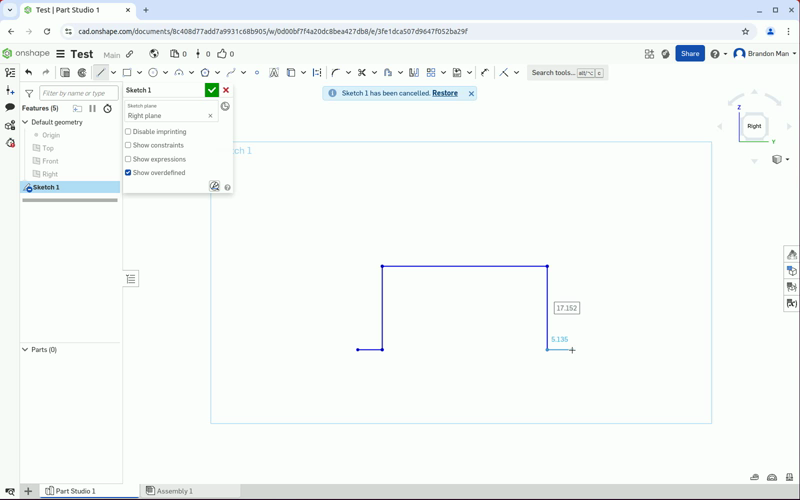
click(572, 349)
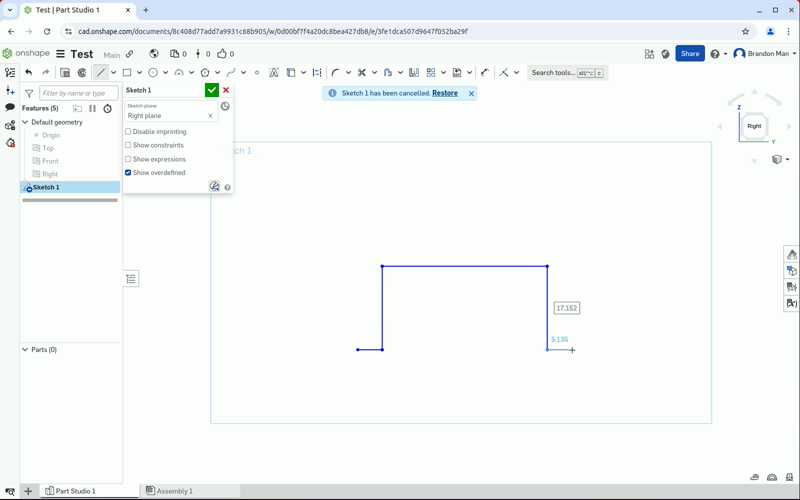
key_up(shift)
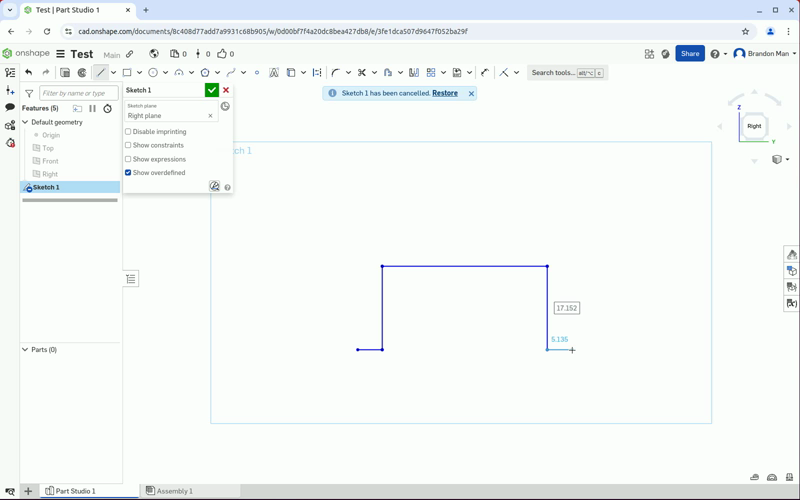
key_down(shift)
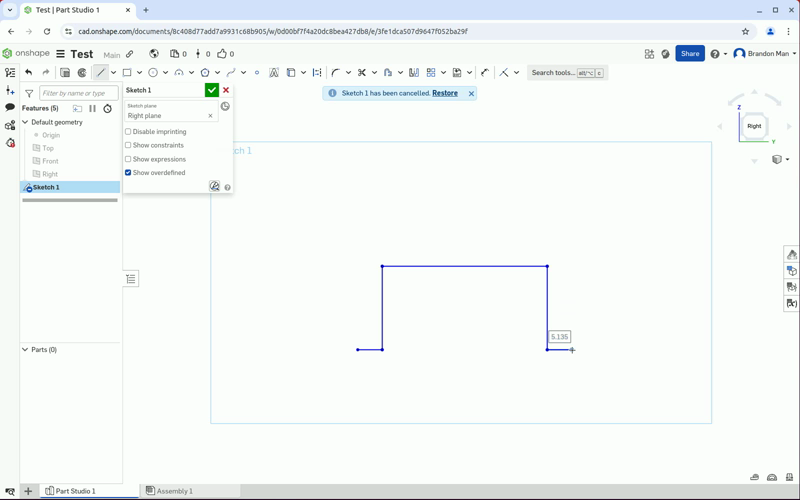
mouse_move(589, 349)
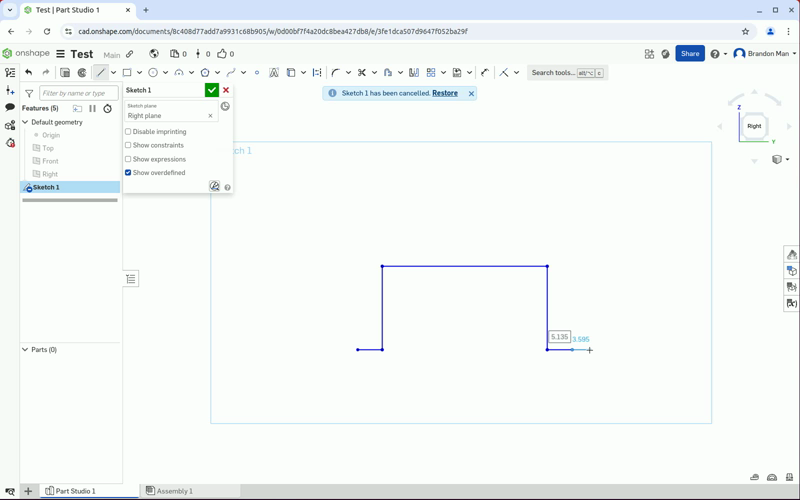
mouse_move(572, 340)
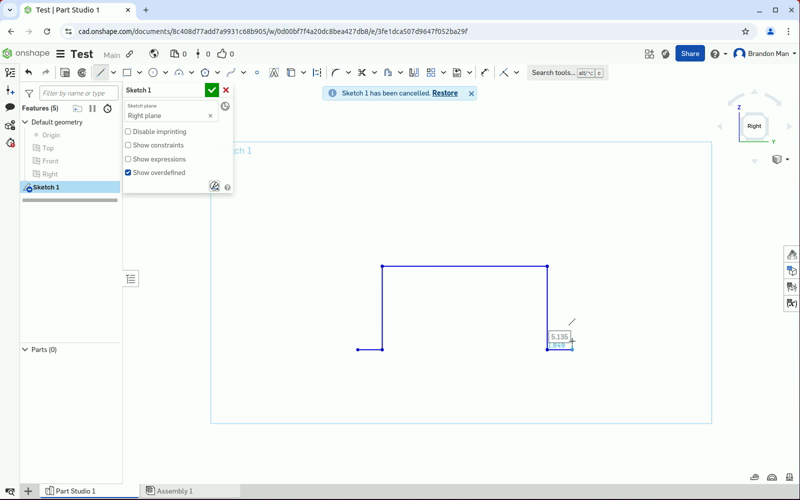
click(572, 340)
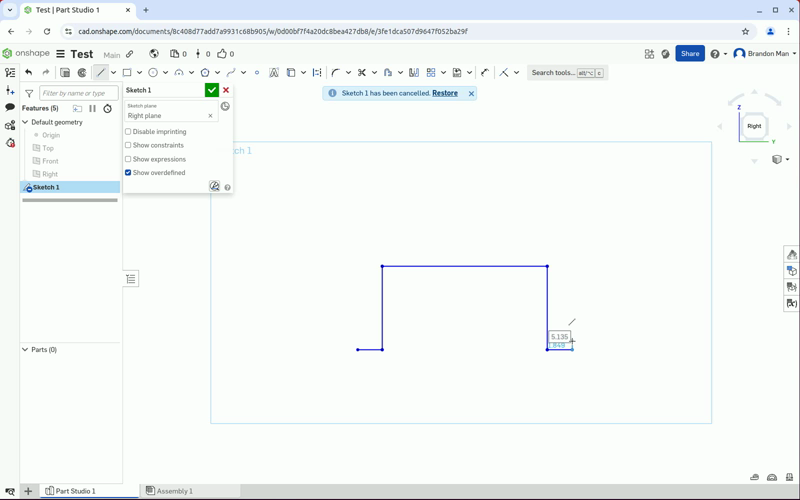
key_up(shift)
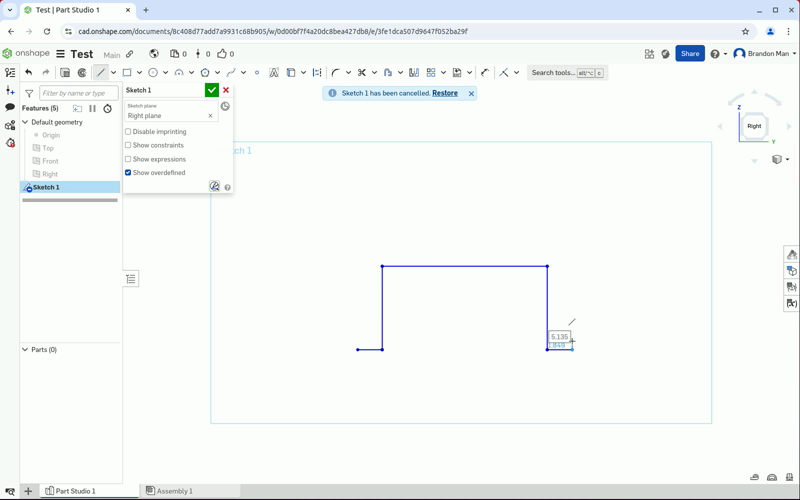
key_down(shift)
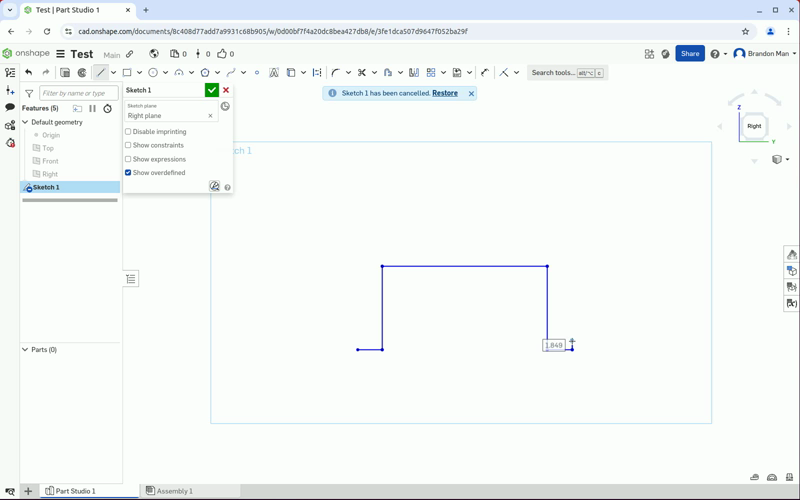
mouse_move(589, 340)
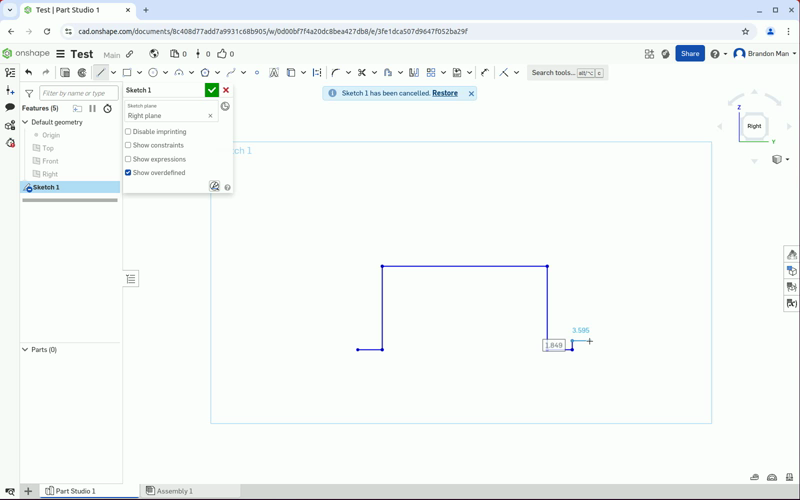
mouse_move(556, 340)
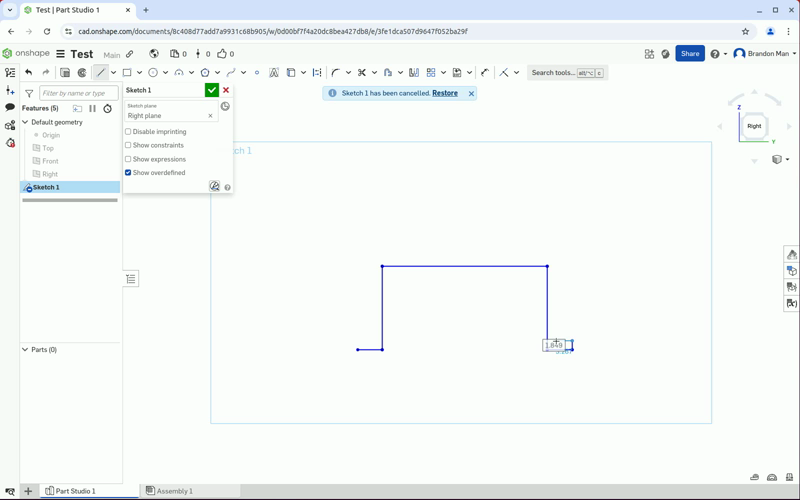
click(556, 340)
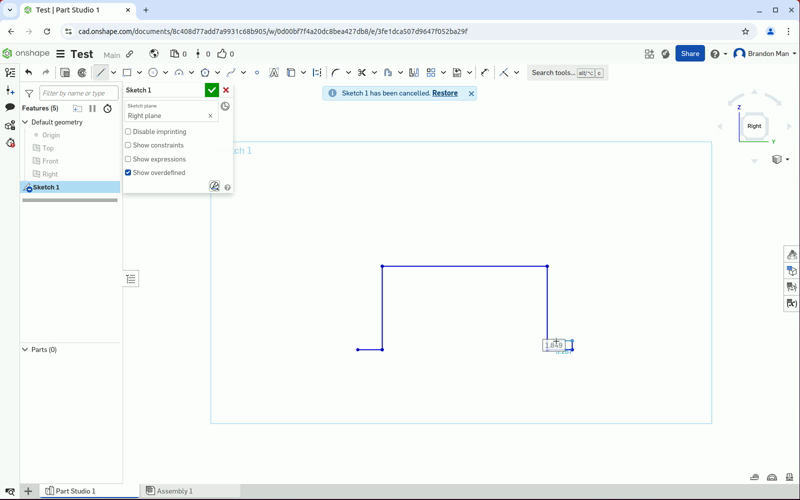
key_up(shift)
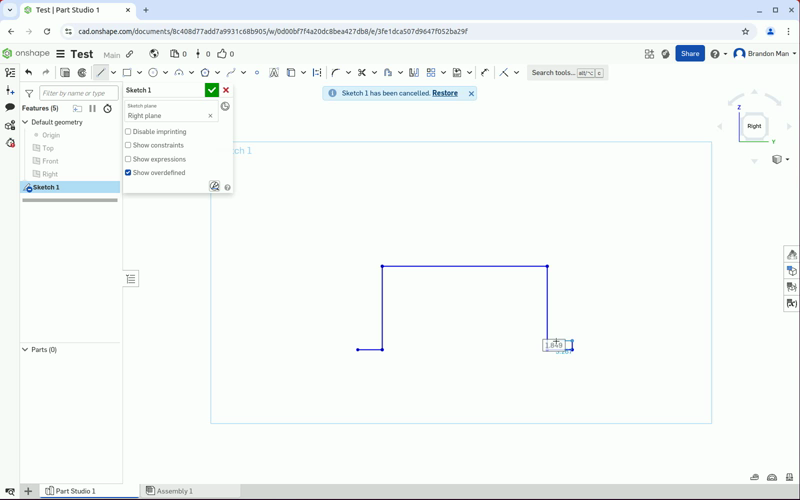
key_down(shift)
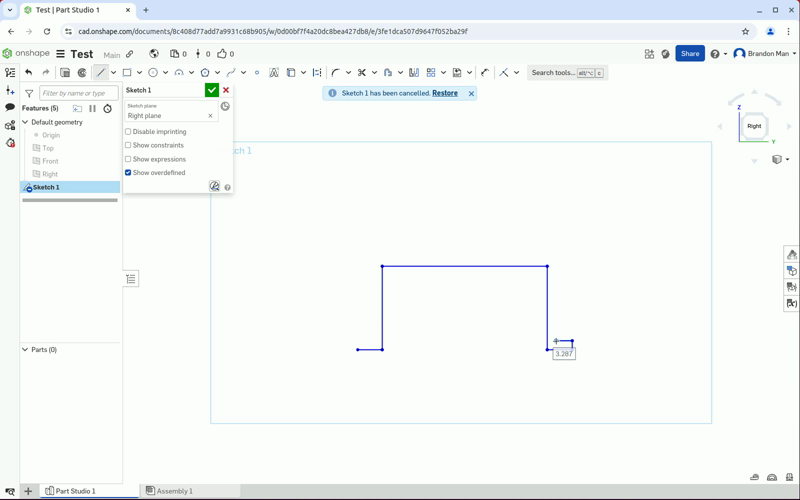
mouse_move(556, 259)
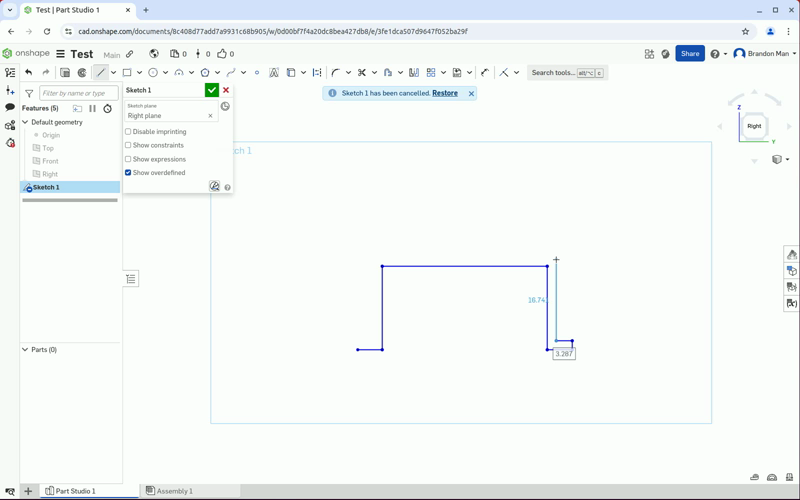
click(556, 259)
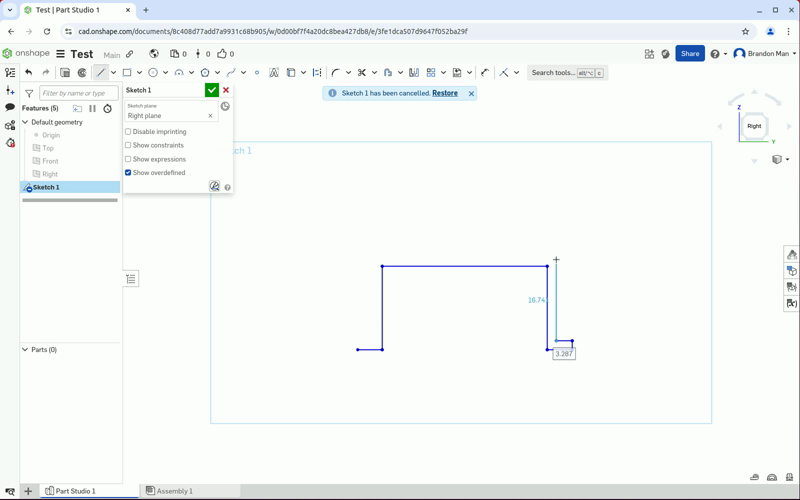
key_up(shift)
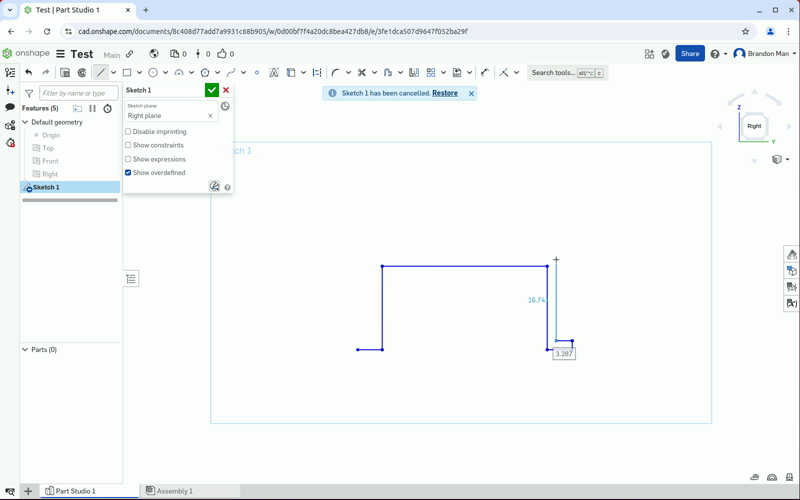
key_down(shift)
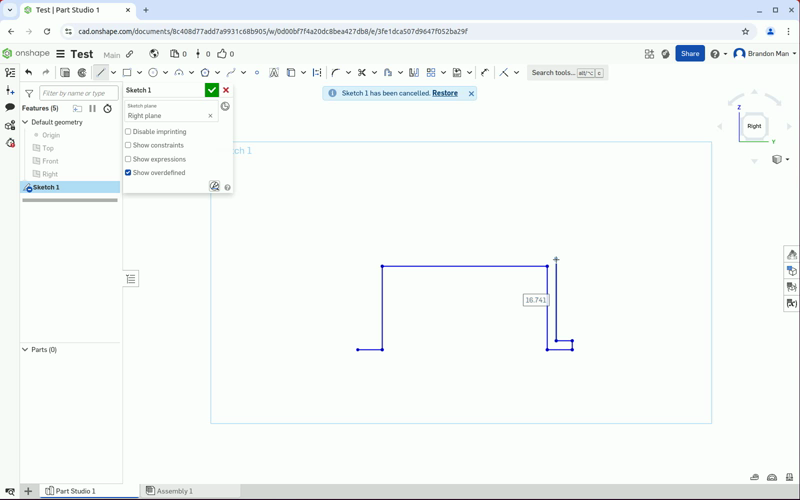
mouse_move(373, 259)
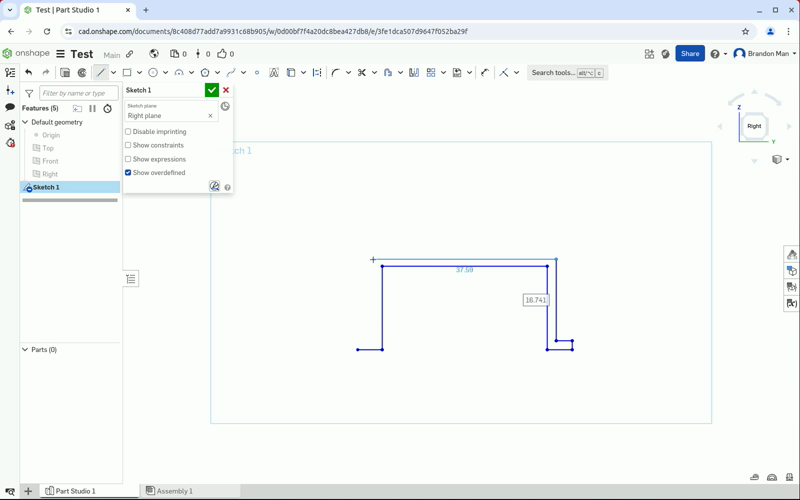
click(373, 259)
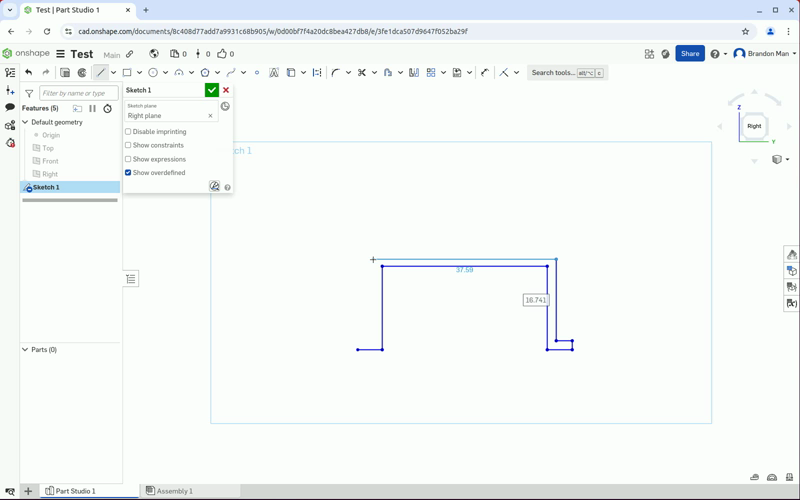
key_up(shift)
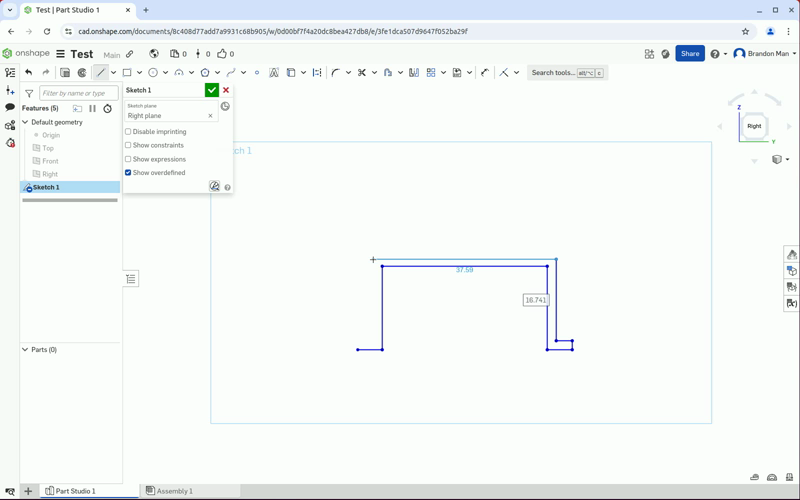
key_down(shift)
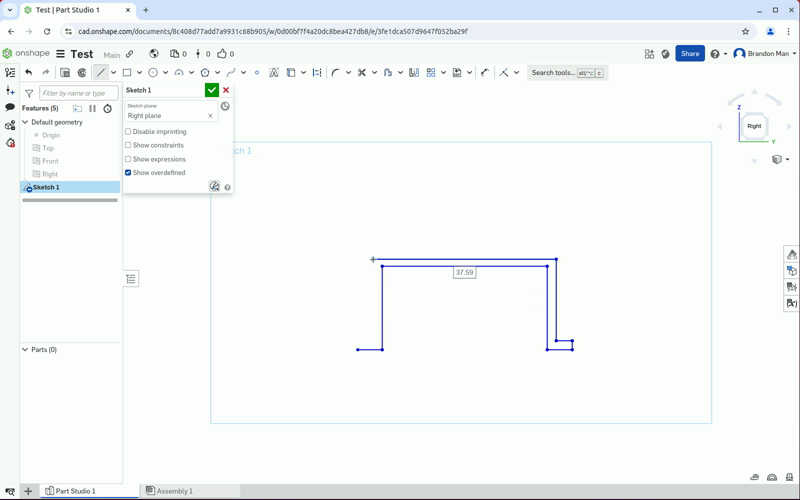
mouse_move(373, 340)
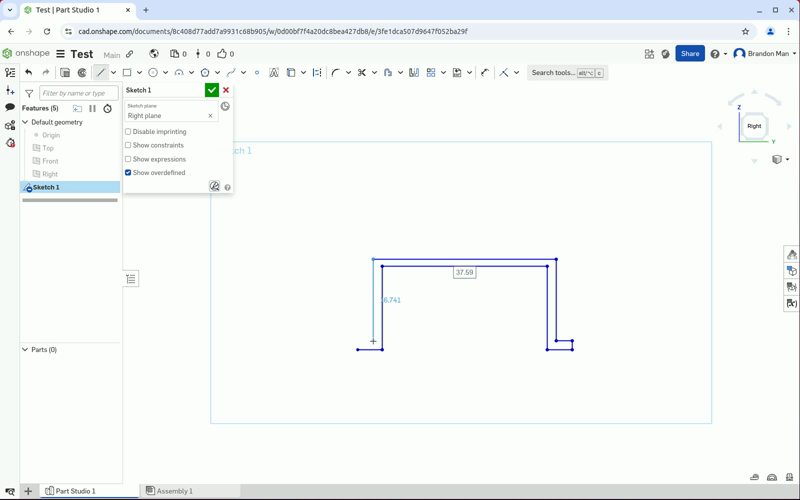
click(373, 340)
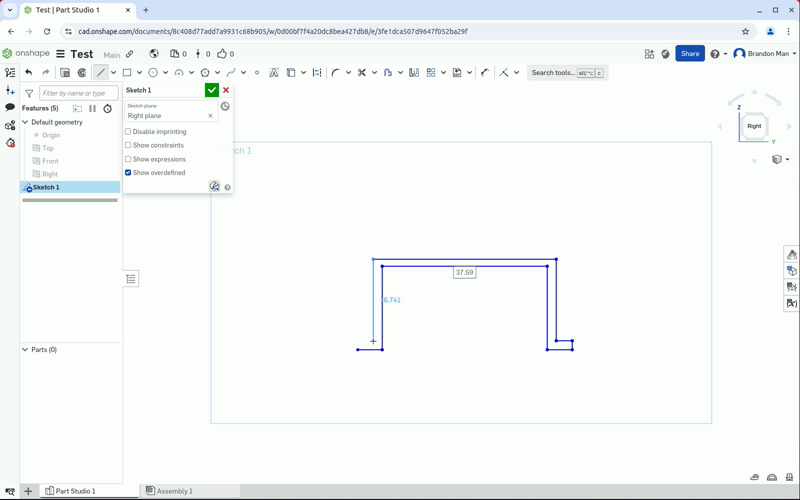
key_up(shift)
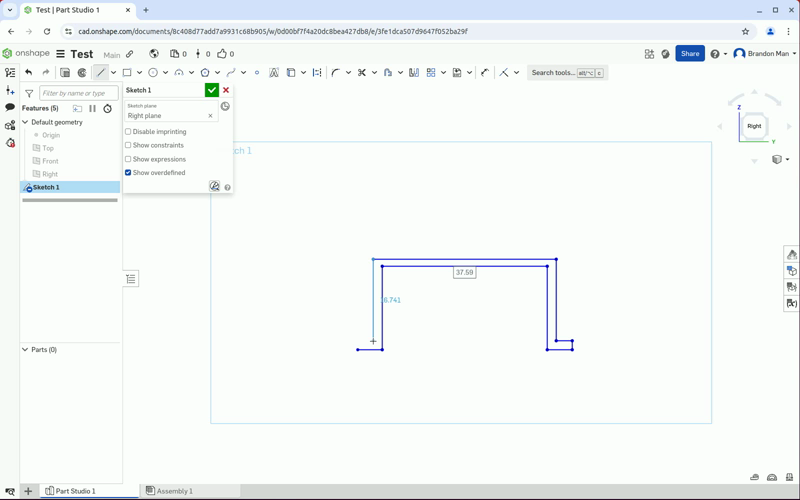
key_down(shift)
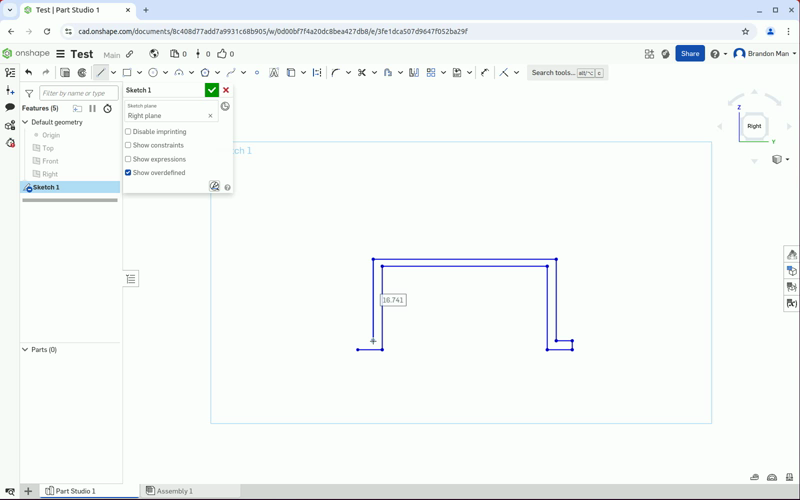
mouse_move(403, 340)
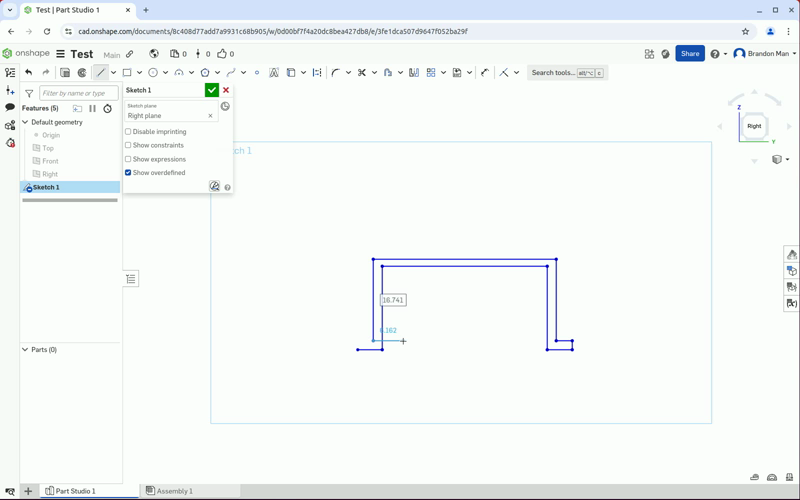
mouse_move(357, 340)
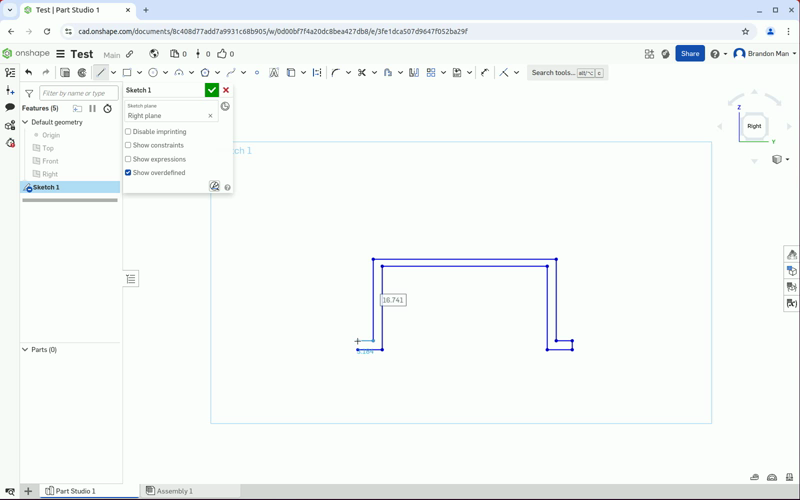
click(357, 340)
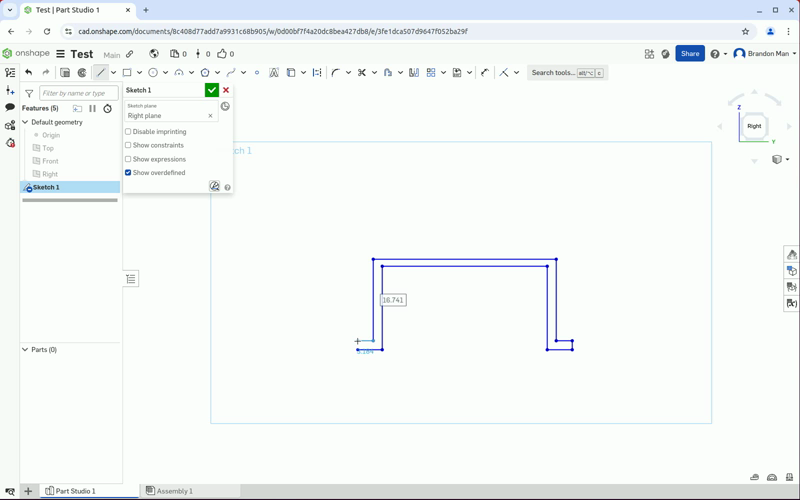
key_up(shift)
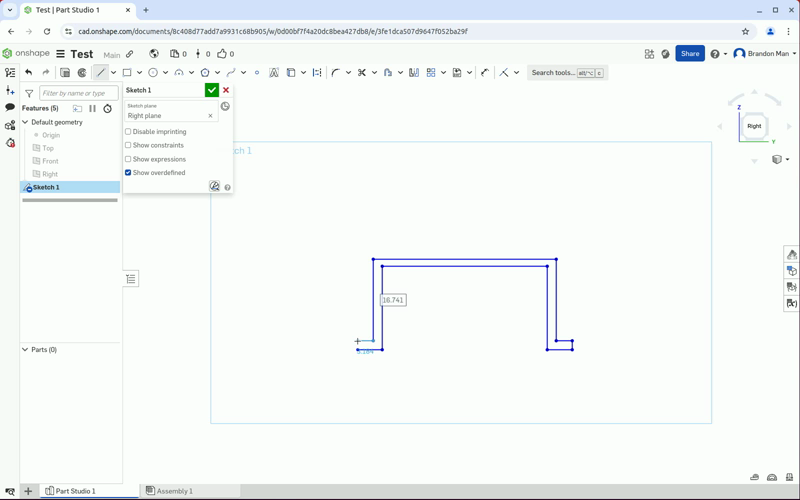
mouse_move(387, 340)
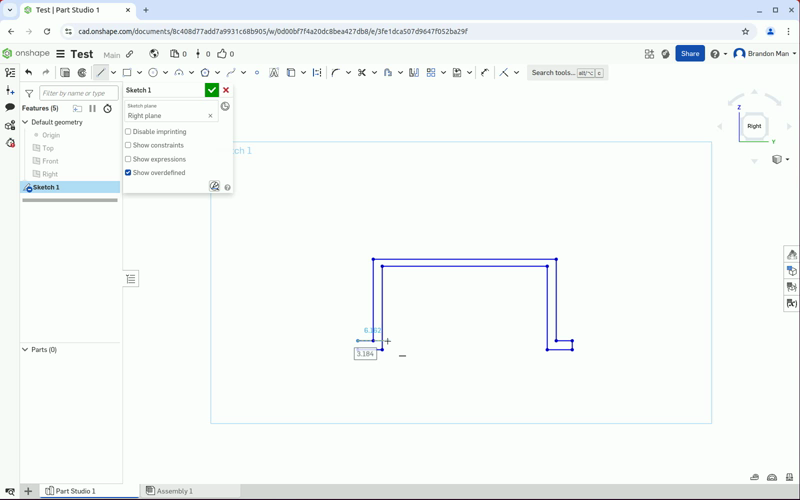
key_down(shift)
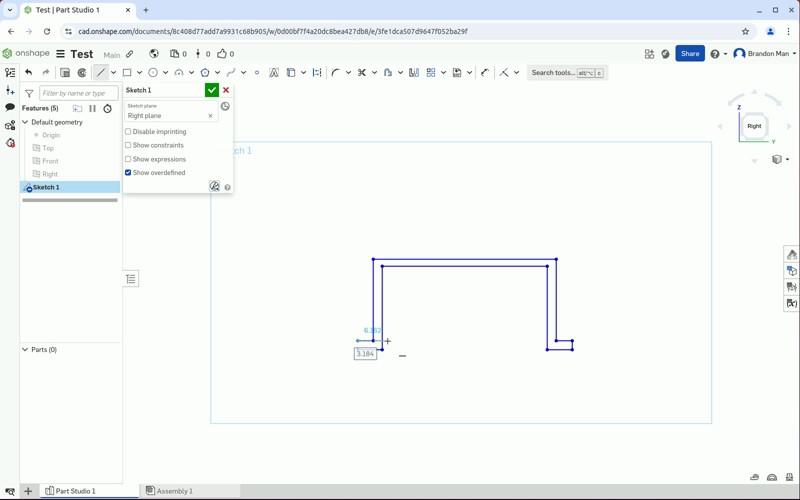
mouse_move(357, 349)
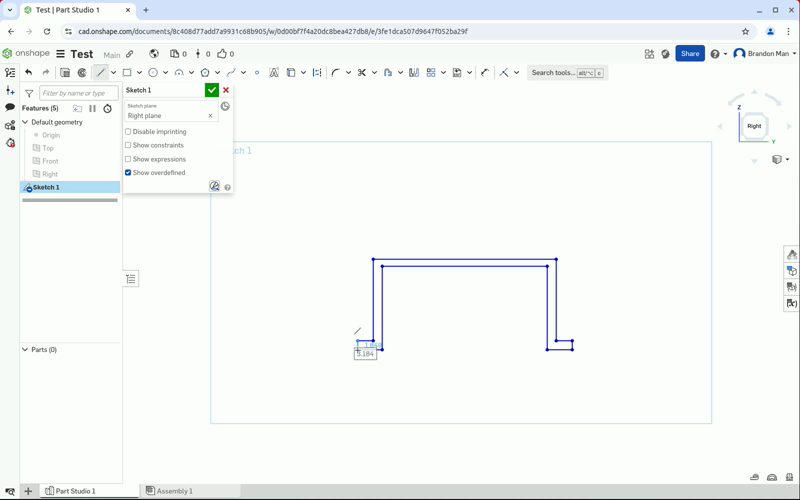
key_up(shift)
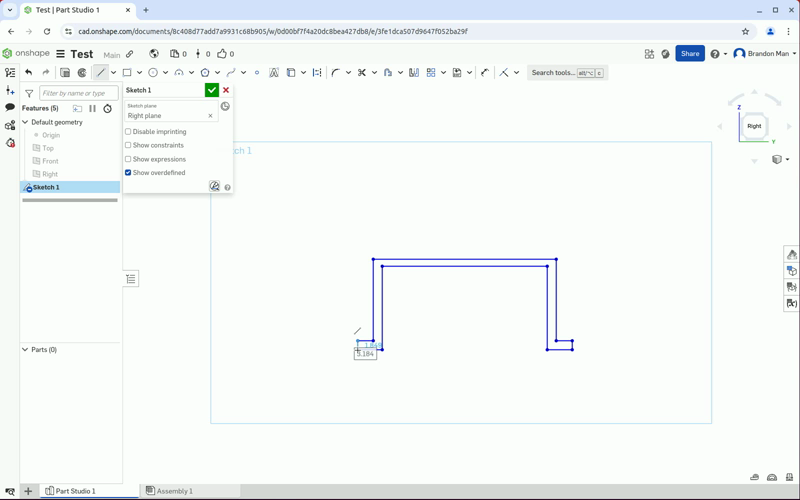
click(357, 349)
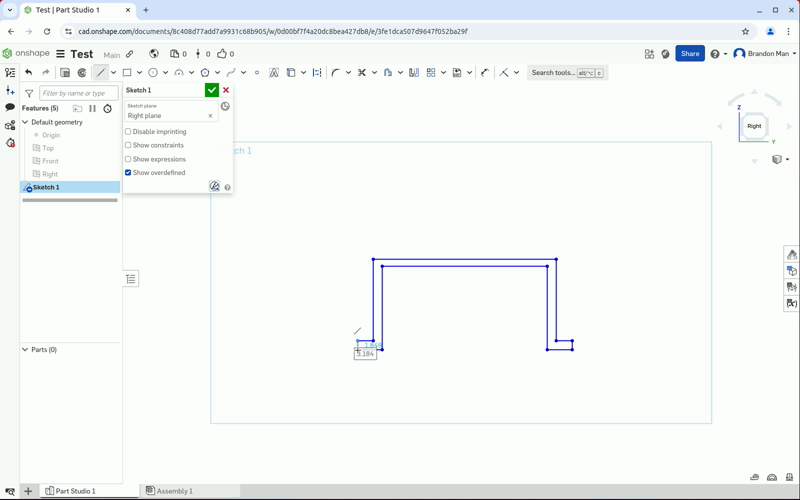
key(esc)
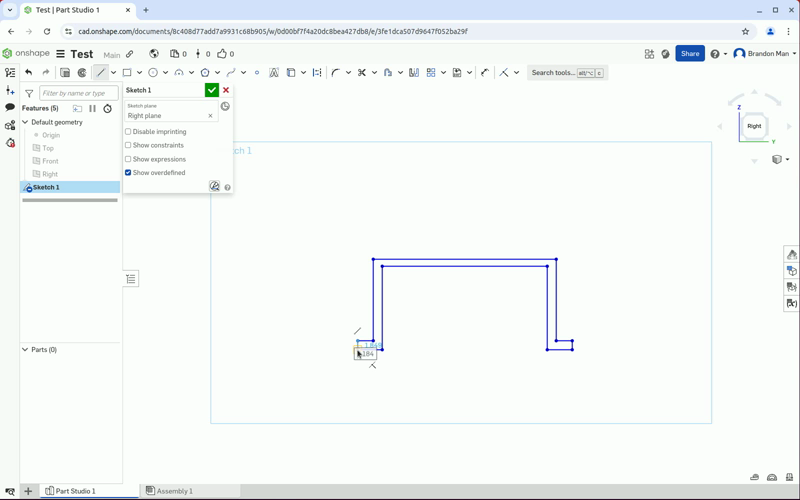
mouse_move(550, 293)
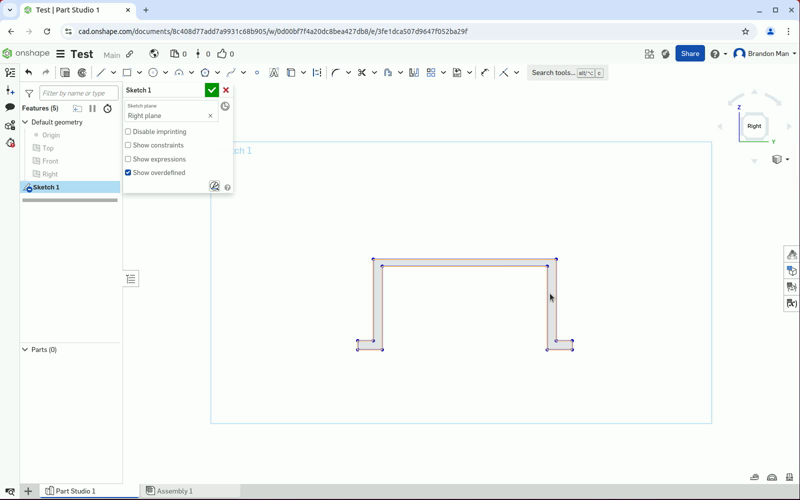
click(550, 293)
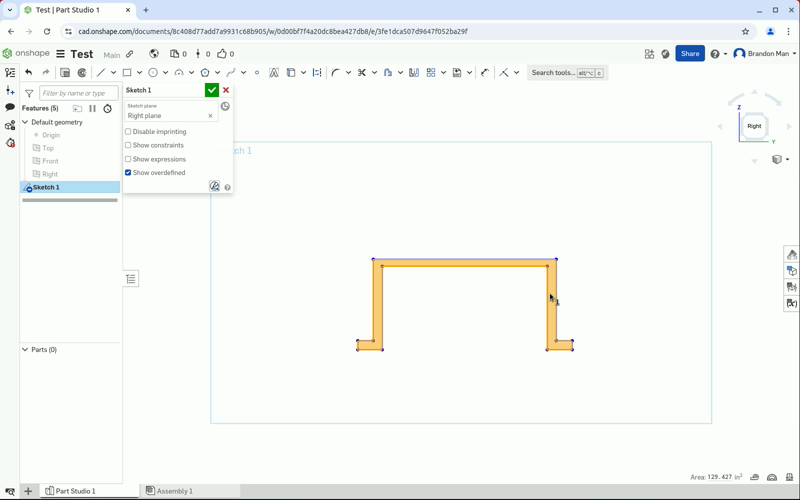
mouse_move(73, 352)
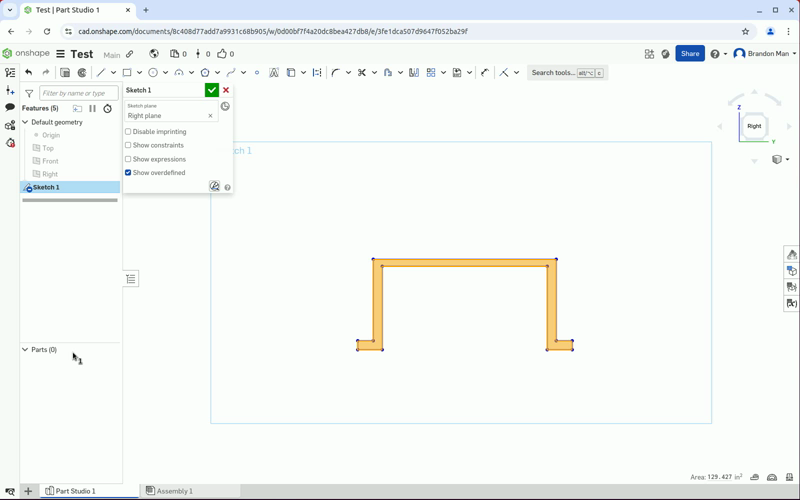
key(shift+y)
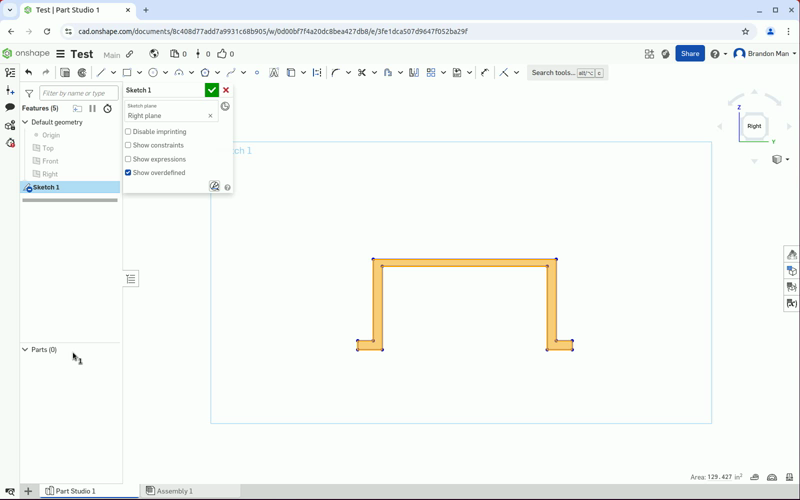
key(shift+e)
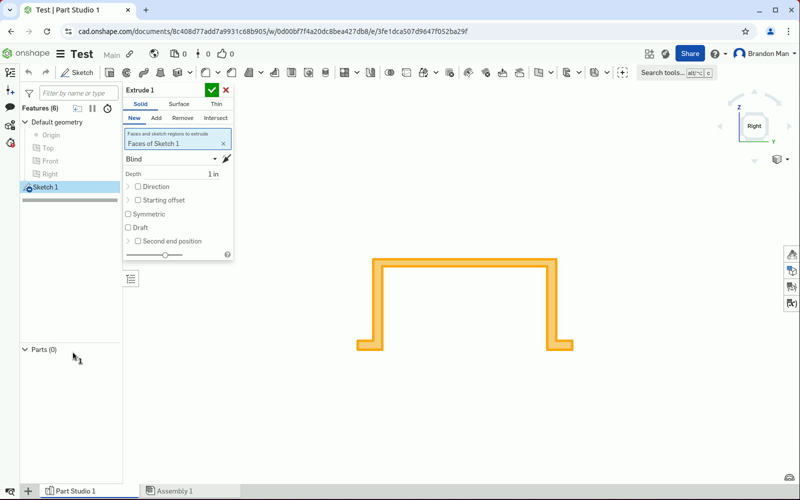
mouse_move(143, 106)
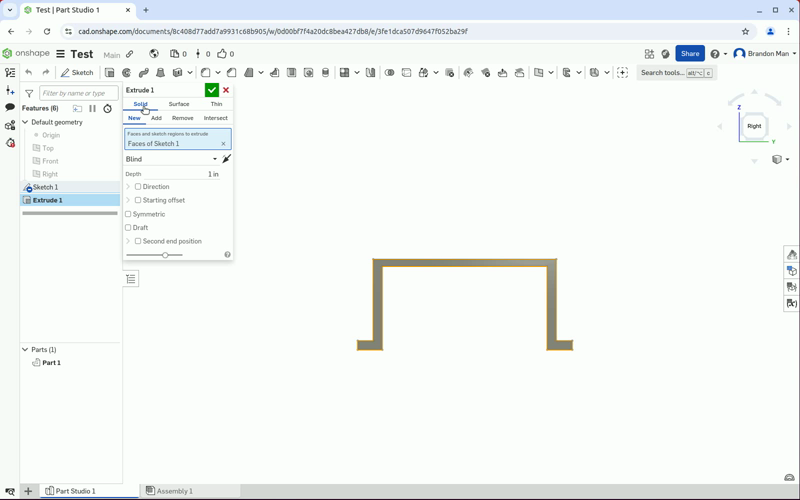
click(143, 106)
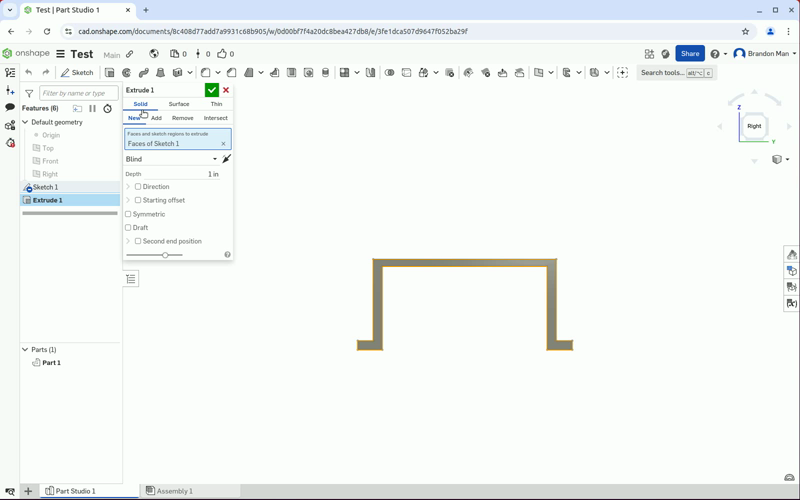
mouse_move(137, 120)
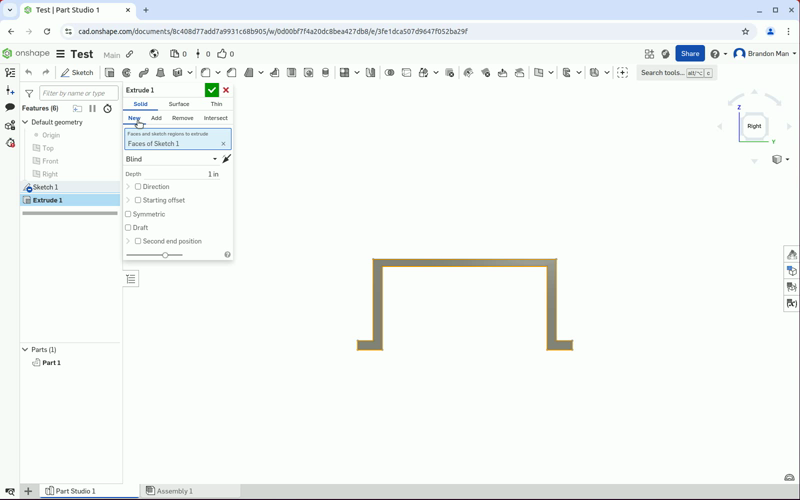
click(137, 120)
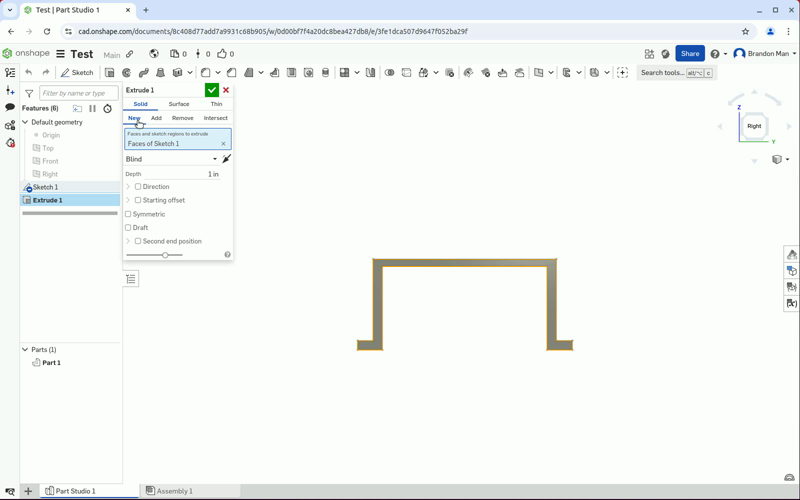
key(tab, 4)
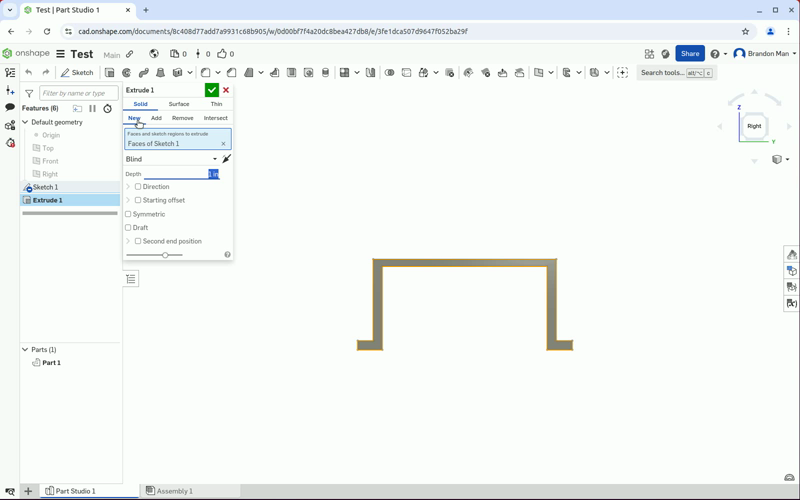
text(4.333)
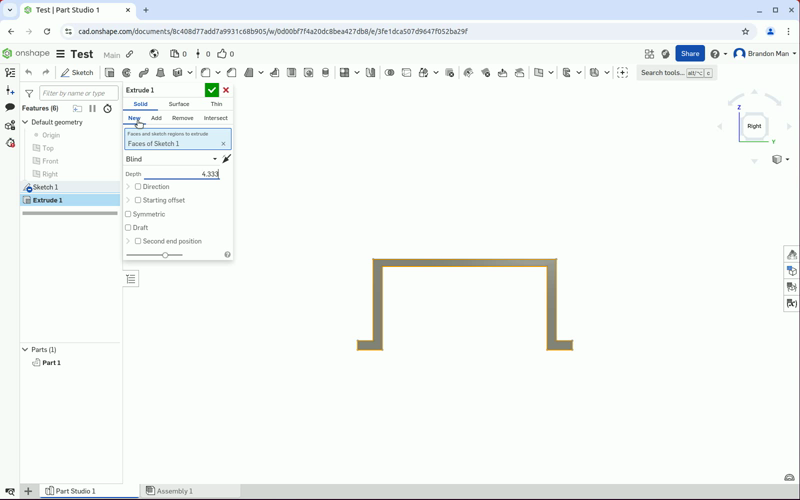
key(enter)
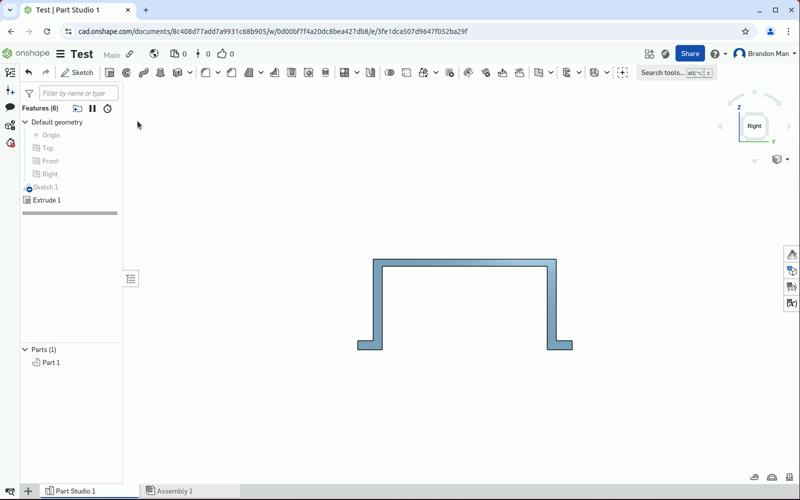
key(shift+h)
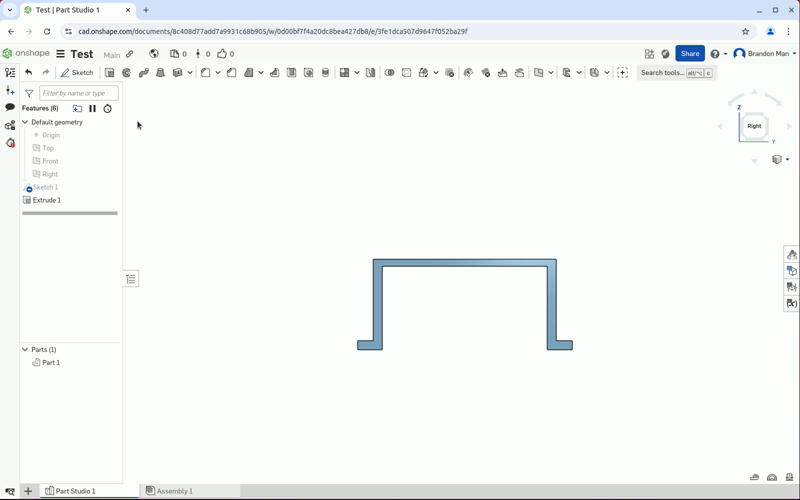
key(shift+h)
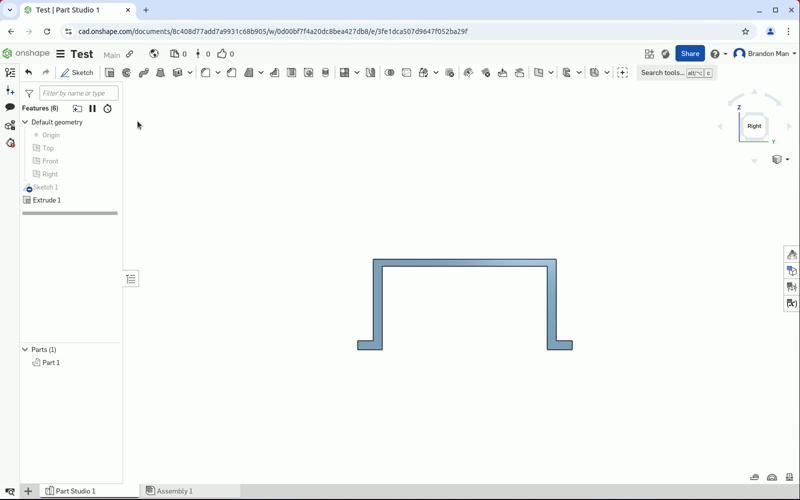
mouse_move(73, 189)
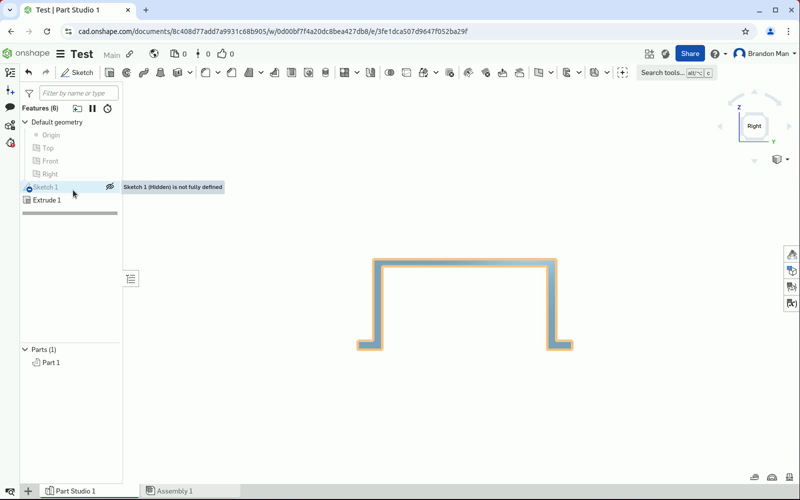
click(73, 189)
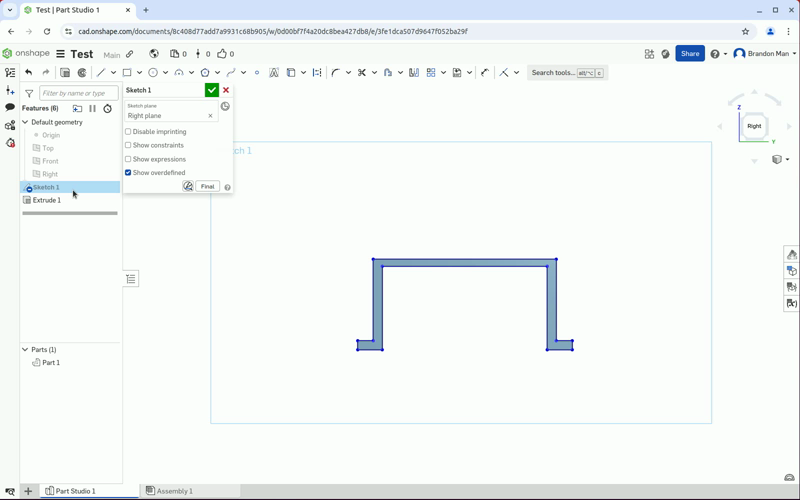
mouse_move(229, 92)
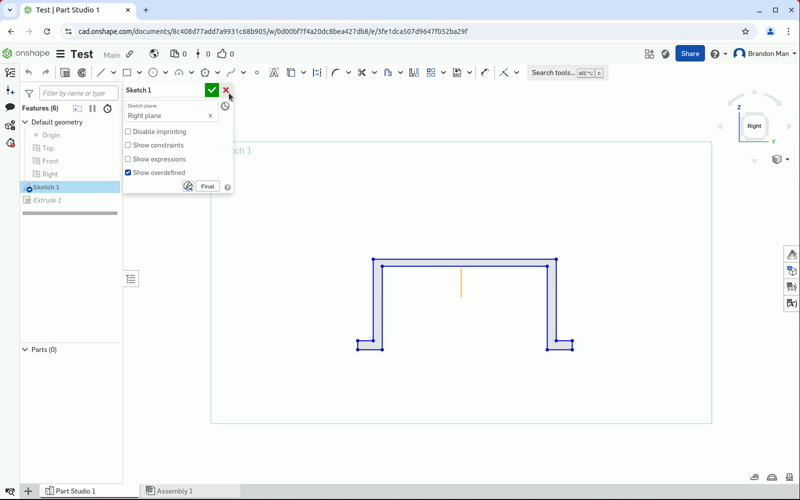
click(229, 92)
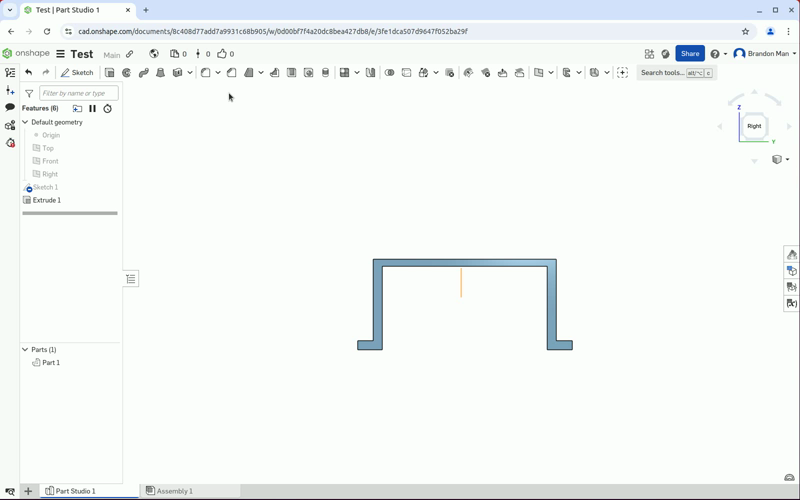
mouse_move(73, 352)
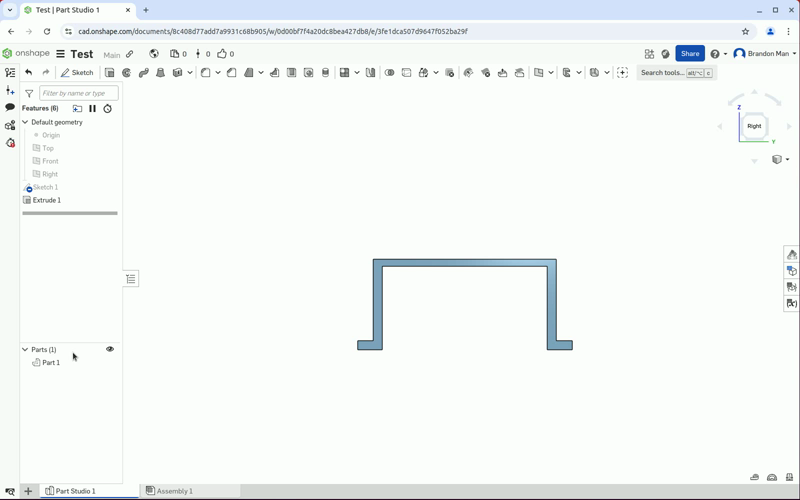
key(y)
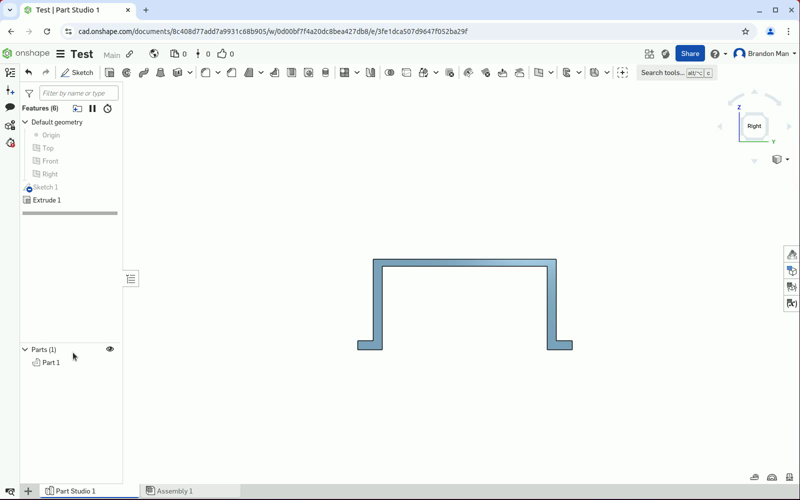
key(shift+p)
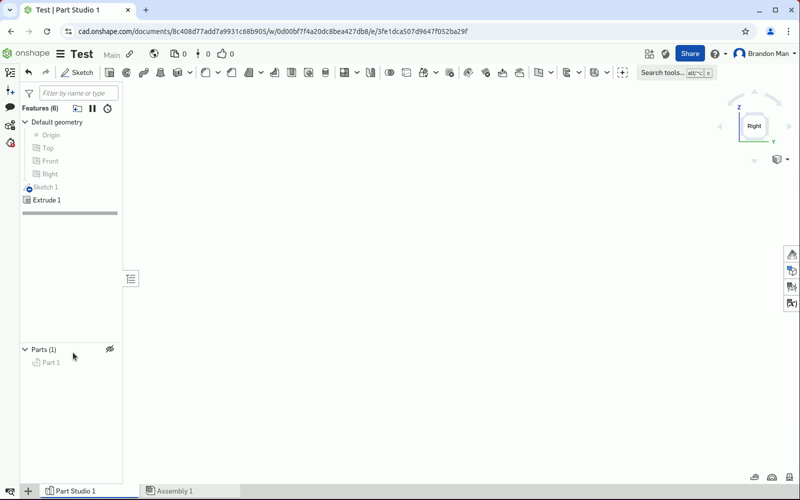
key(space)
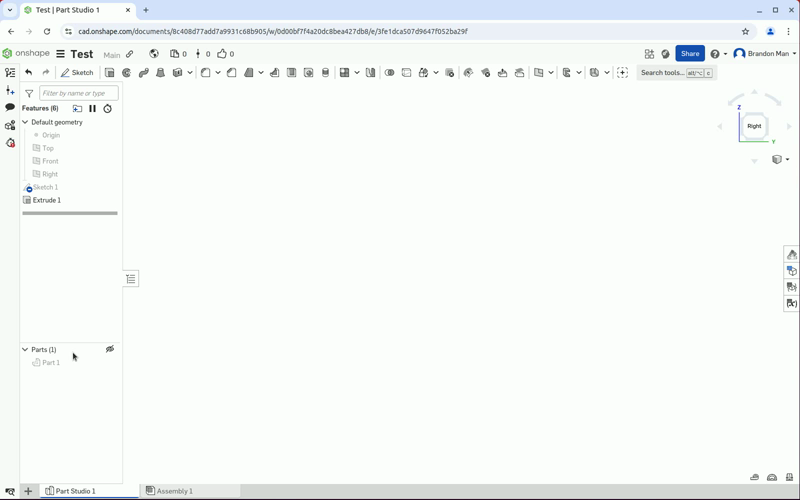
key_down(shift)
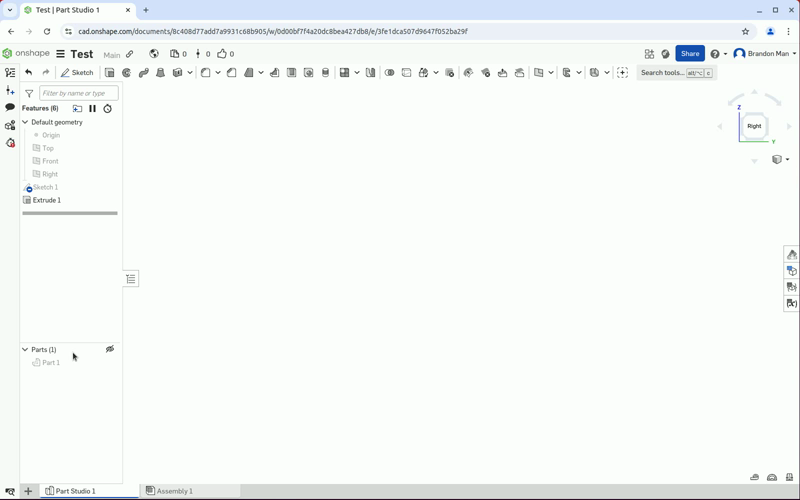
key(right)
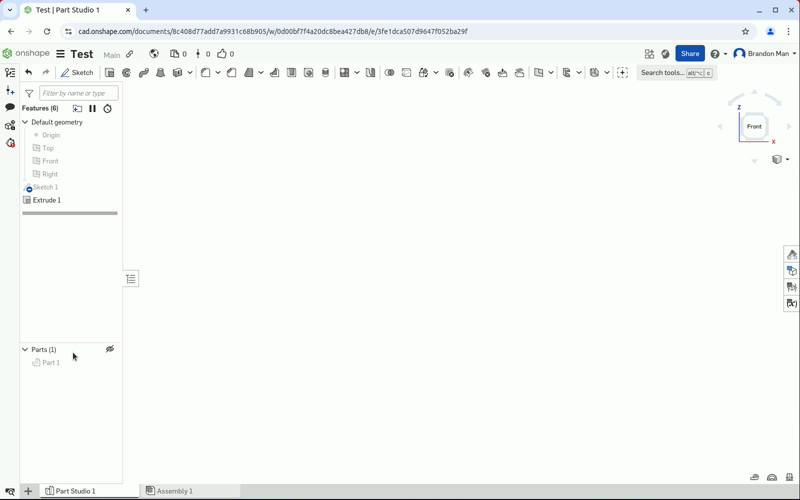
key_up(shift)
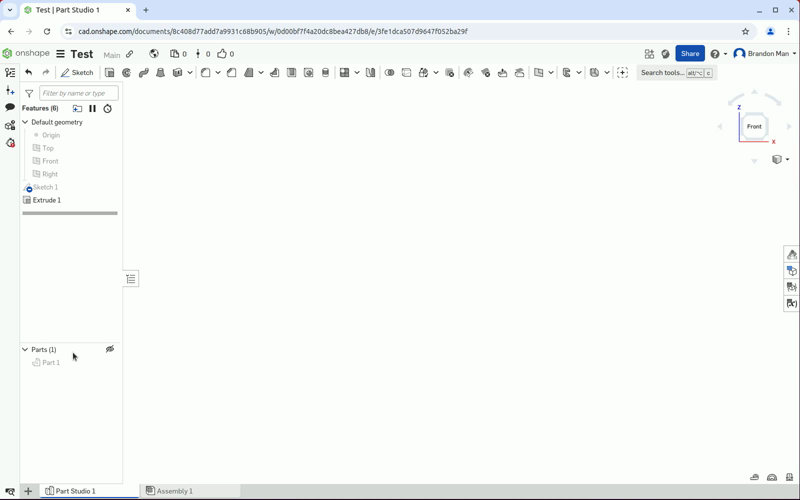
key(space)
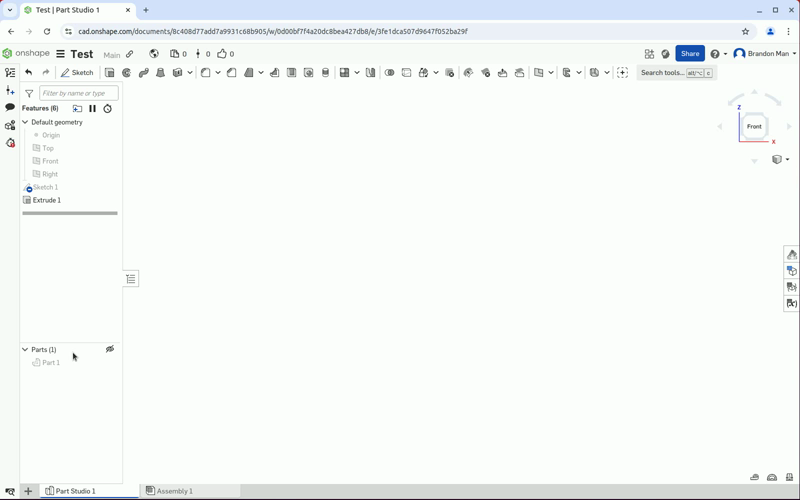
key_down(shift)
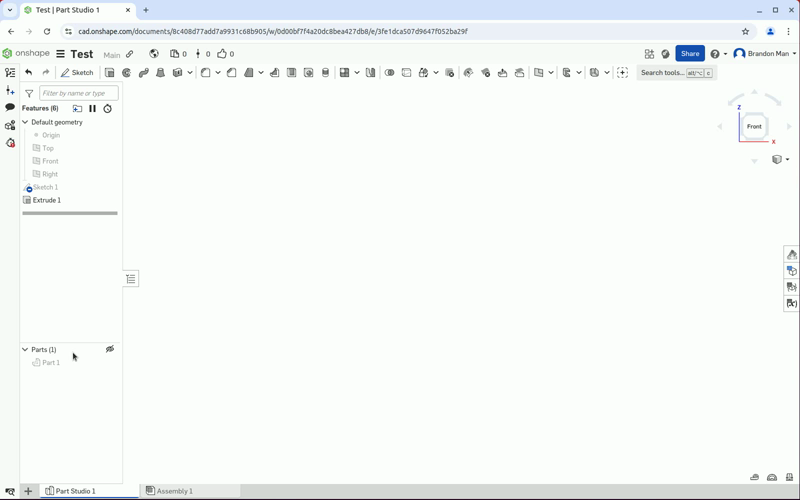
key(down)
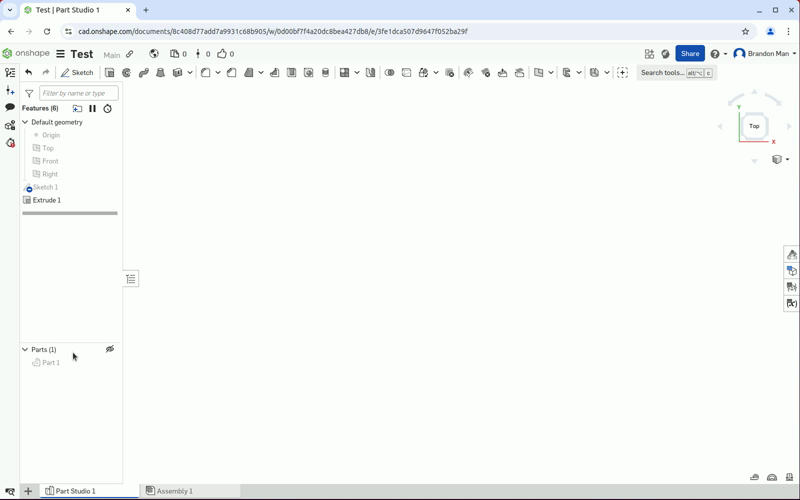
key_up(shift)
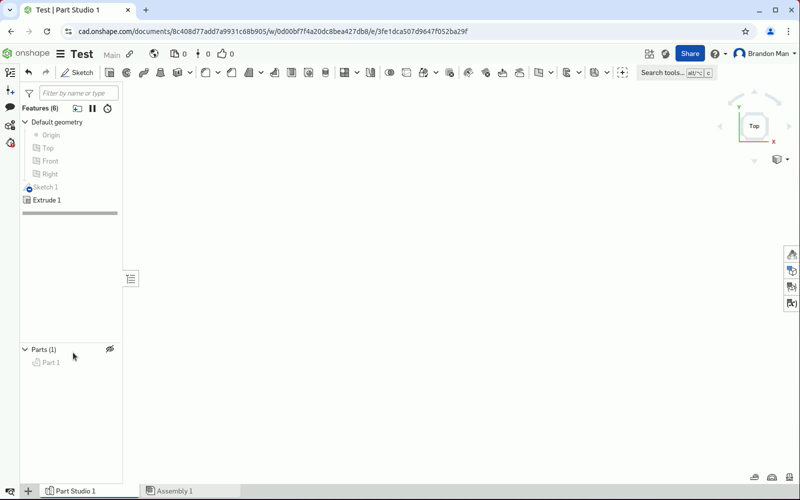
mouse_move(73, 352)
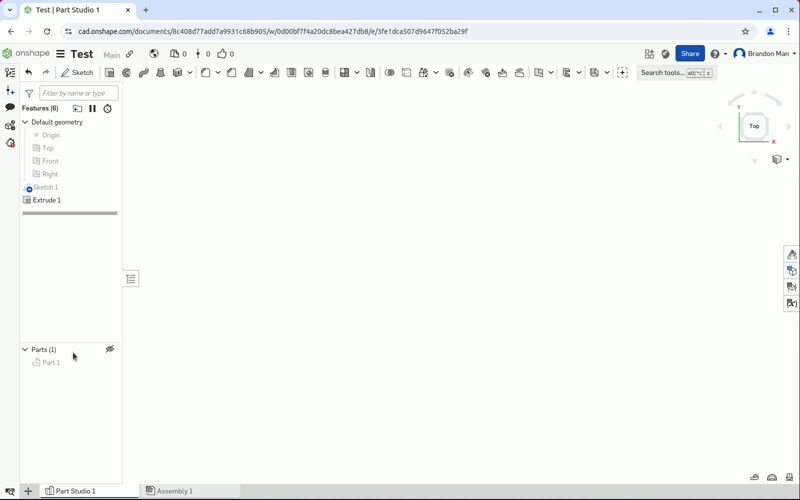
key(shift+y)
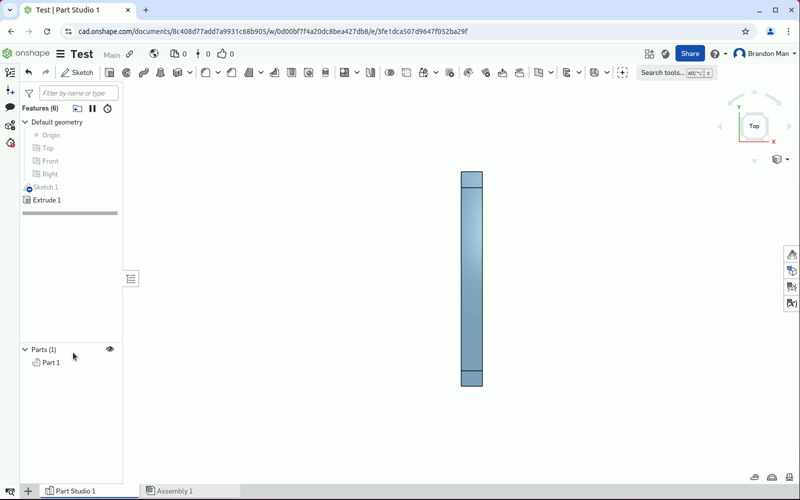
mouse_move(541, 75)
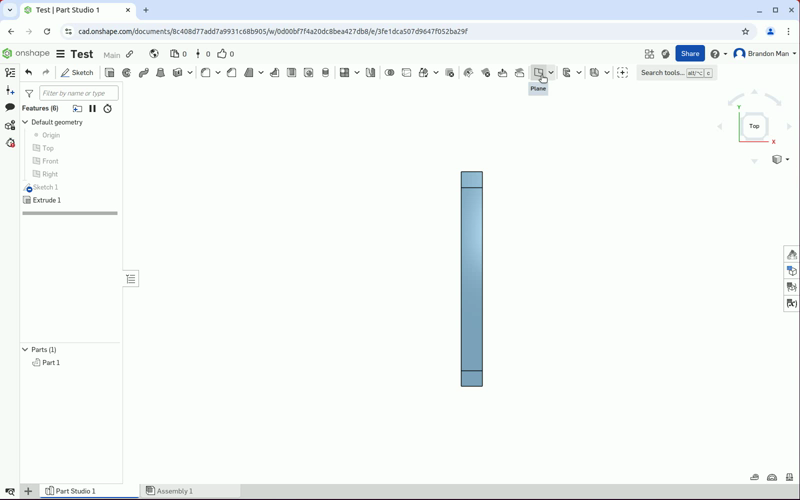
click(541, 75)
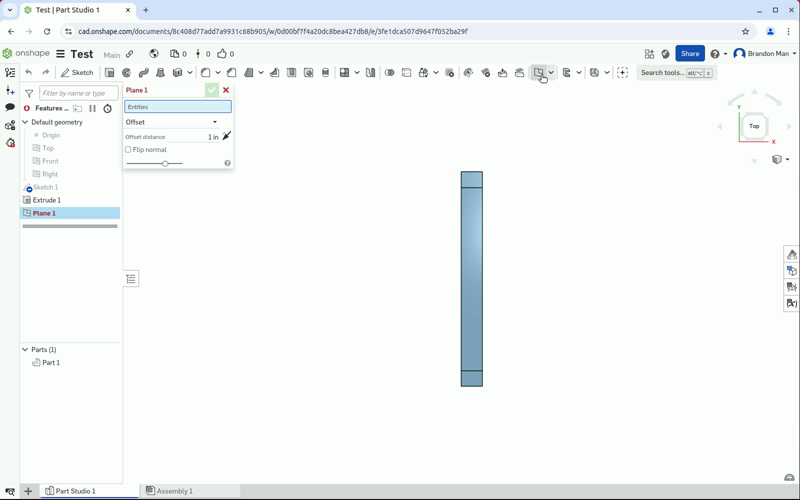
mouse_move(73, 150)
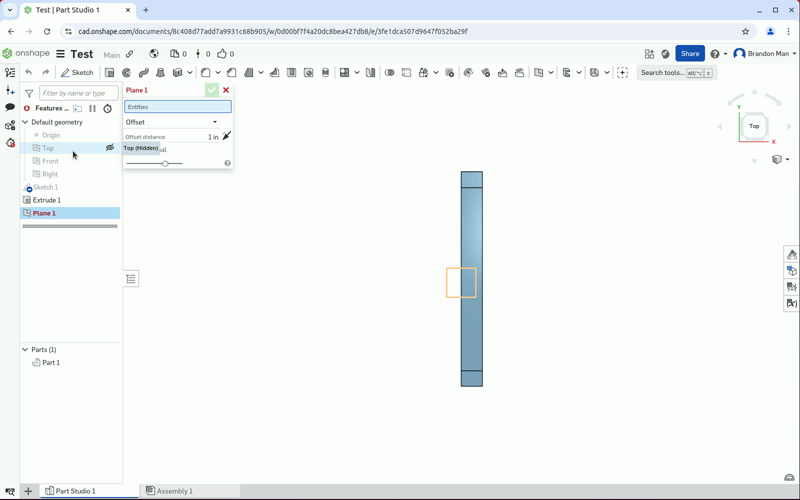
click(73, 150)
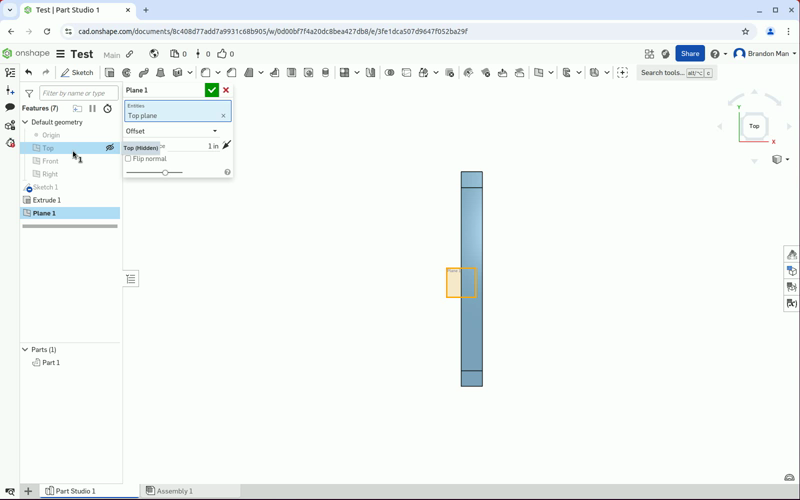
key(tab, 2)
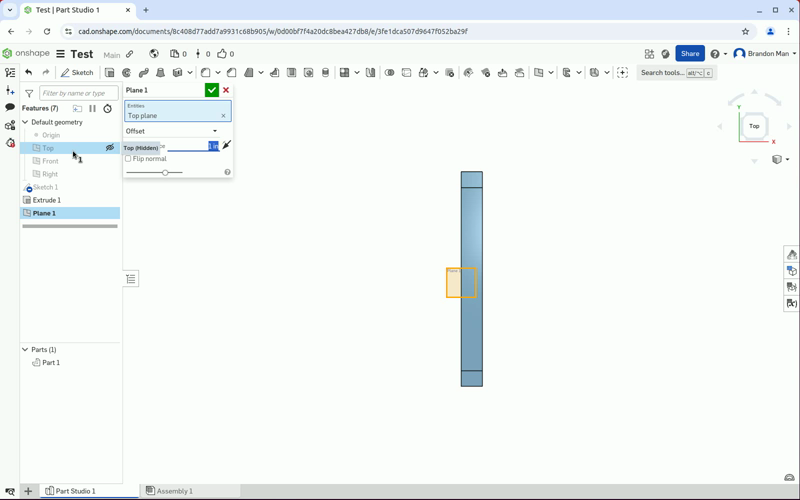
text(11.801)
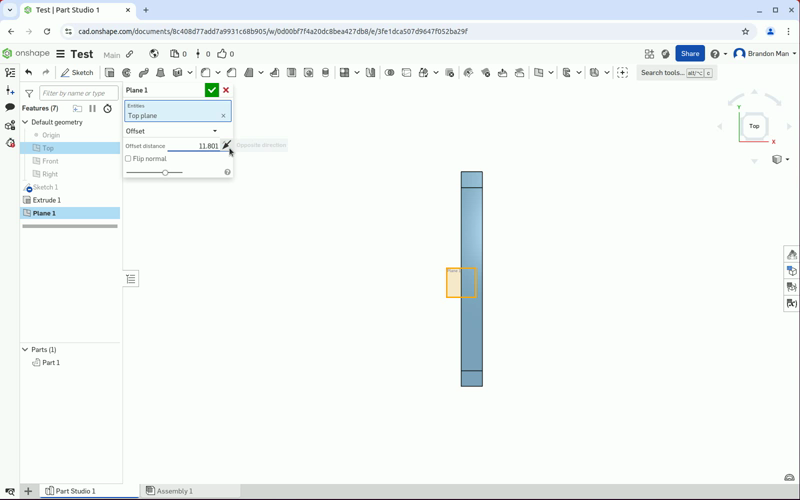
mouse_move(229, 147)
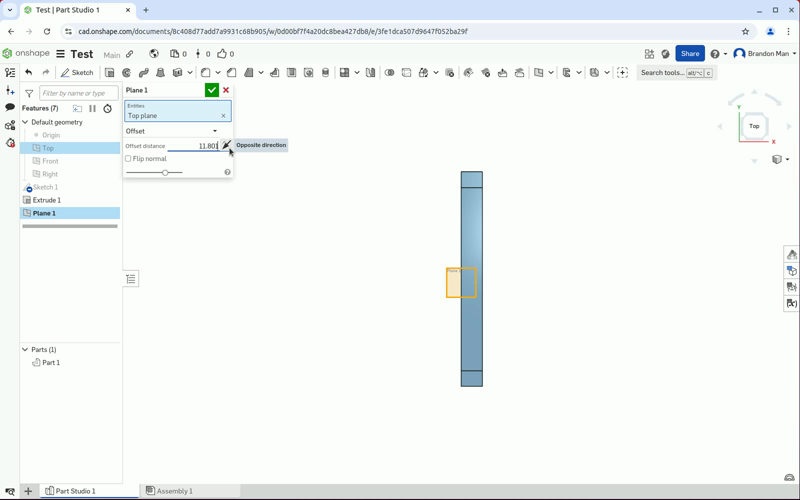
click(229, 147)
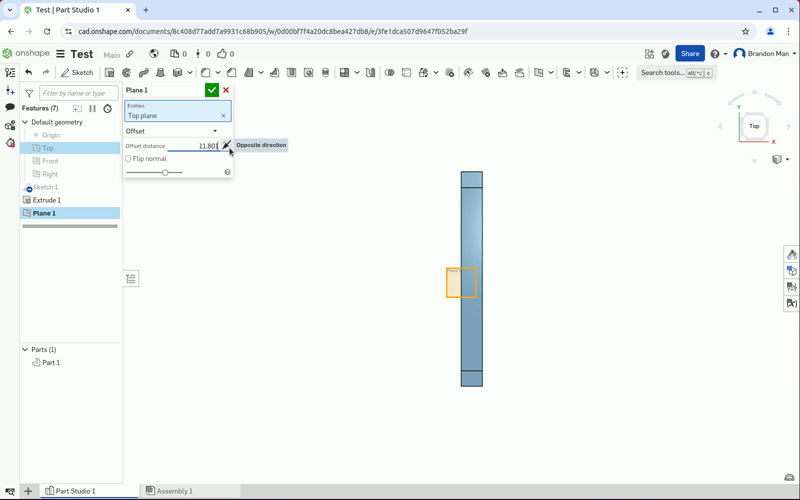
key(enter, 2)
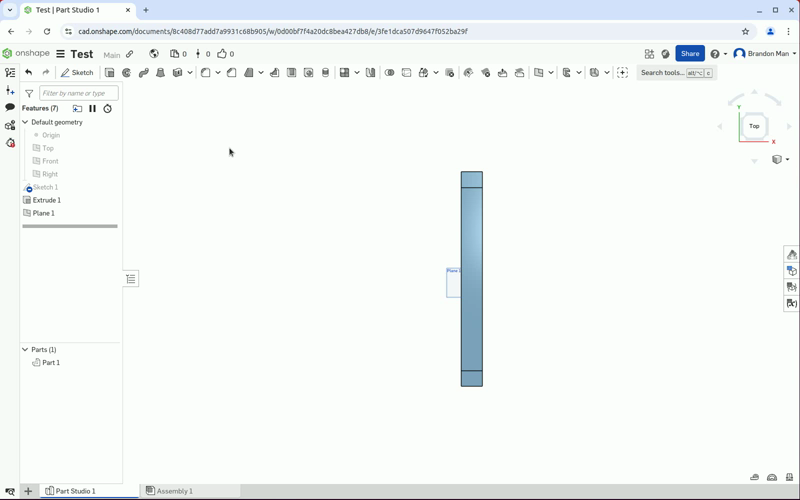
key(shift+s)
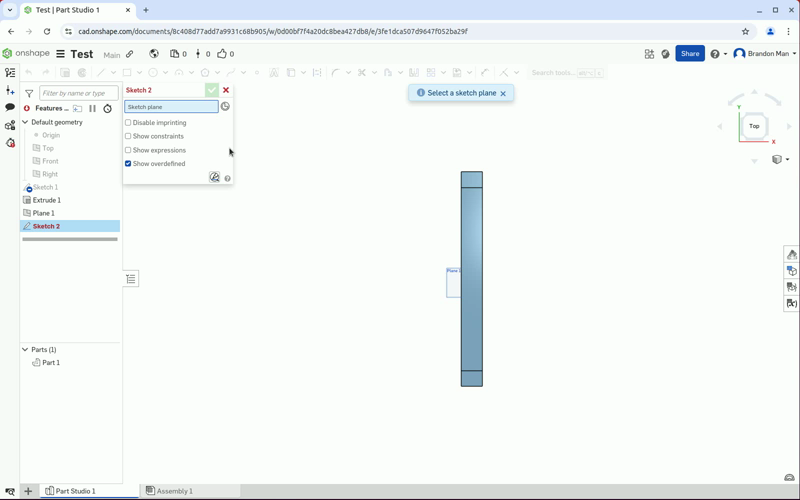
mouse_move(73, 215)
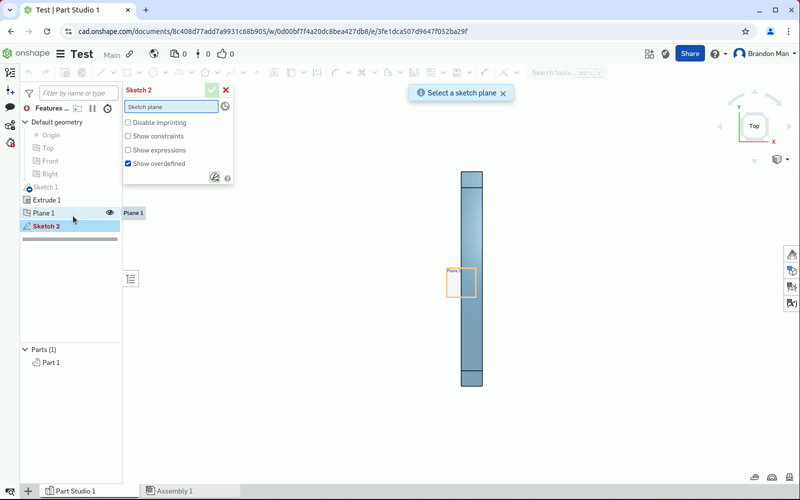
click(73, 215)
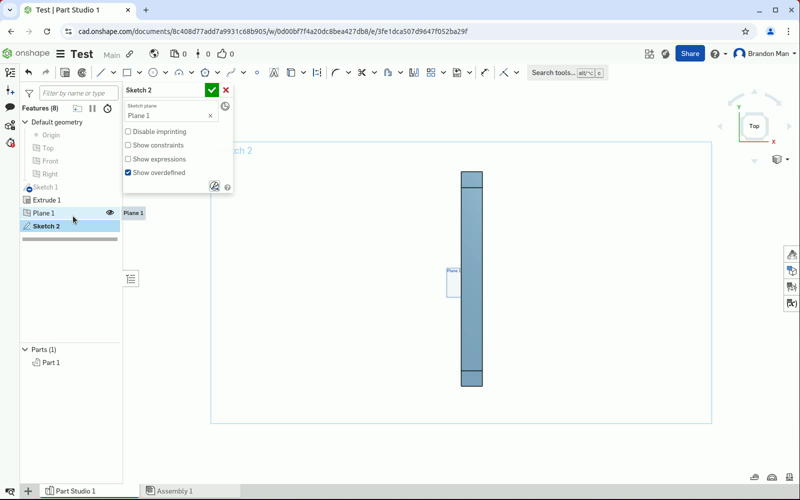
mouse_move(73, 352)
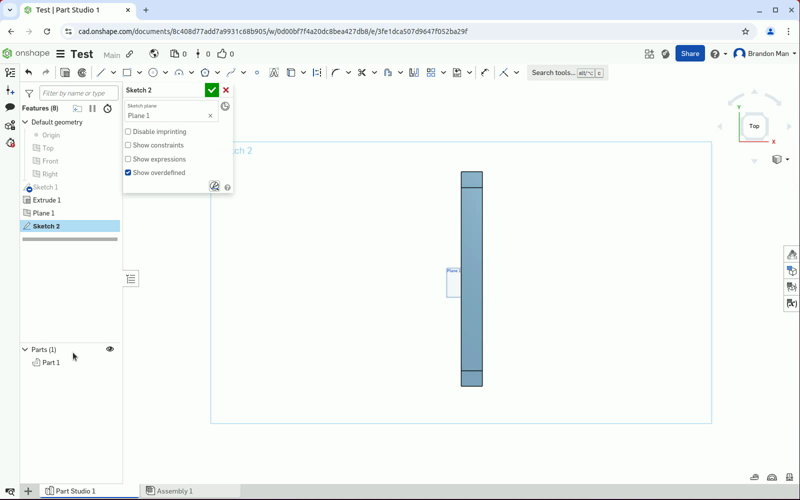
key(y)
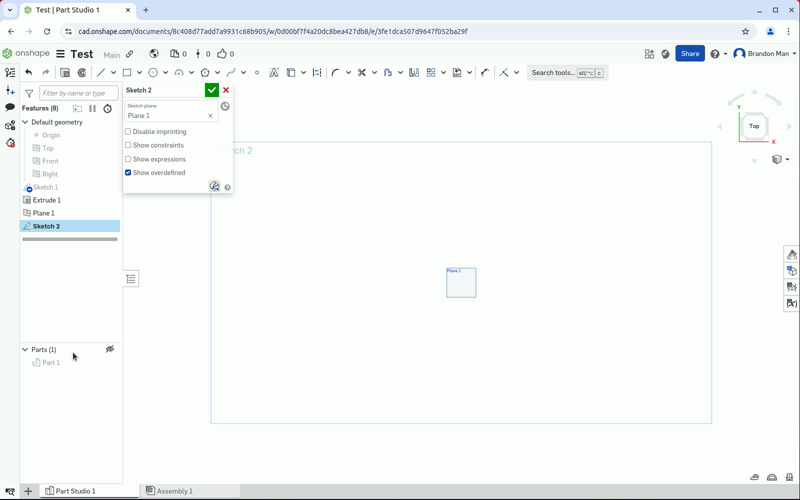
key(c)
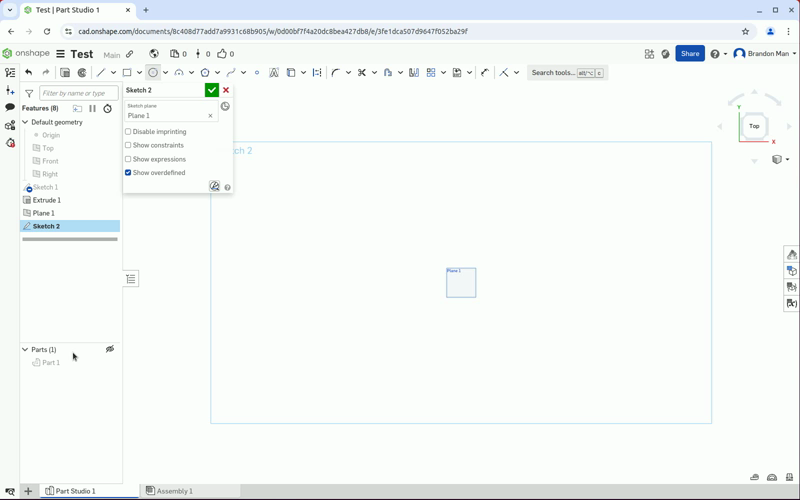
key_down(shift)
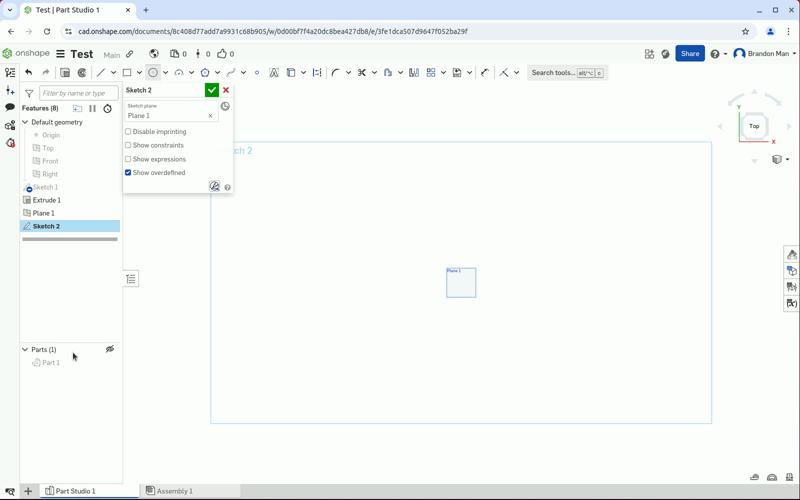
mouse_move(471, 178)
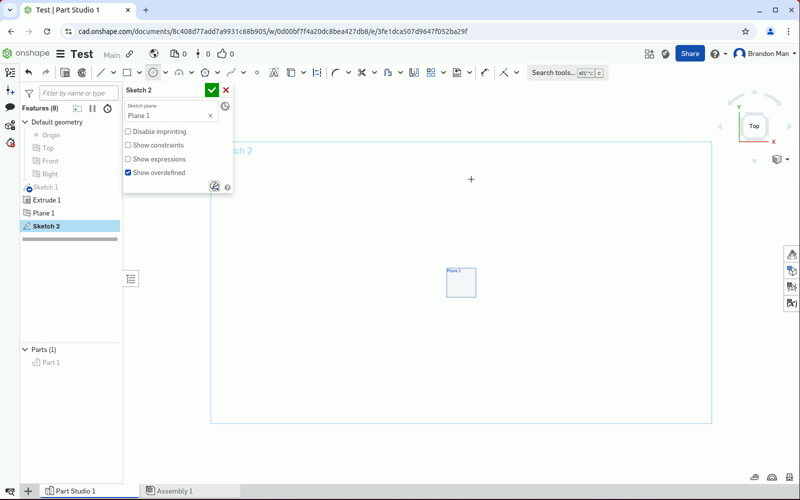
click(471, 178)
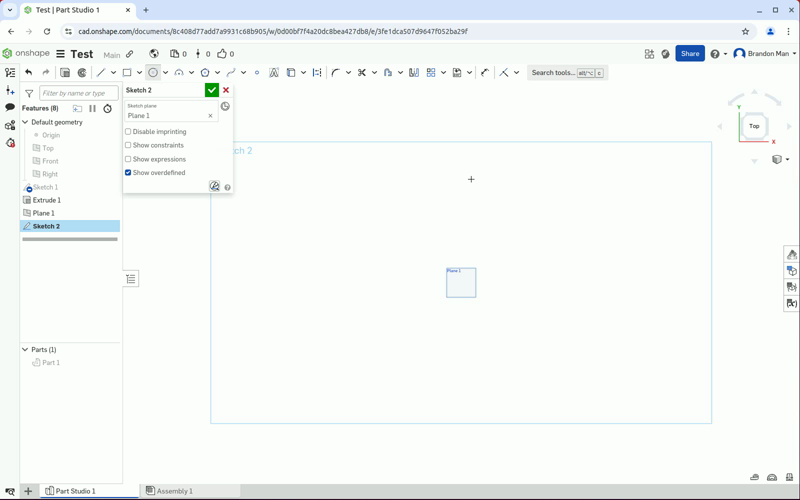
key_up(shift)
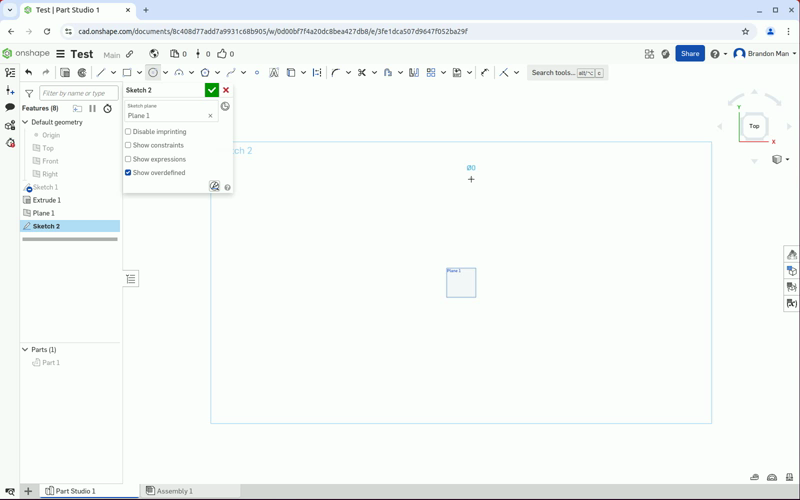
mouse_move(476, 178)
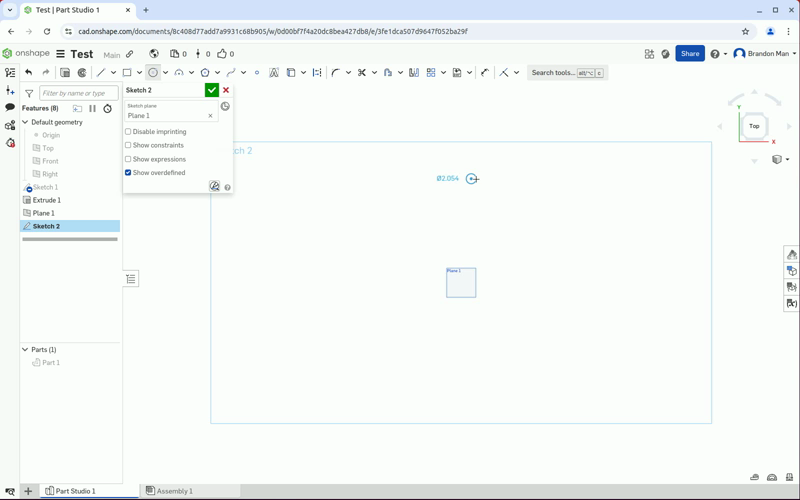
click(476, 178)
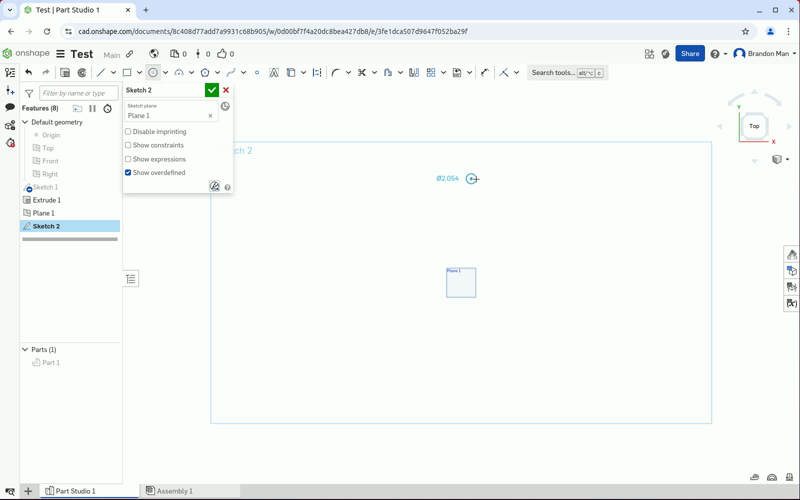
key(esc)
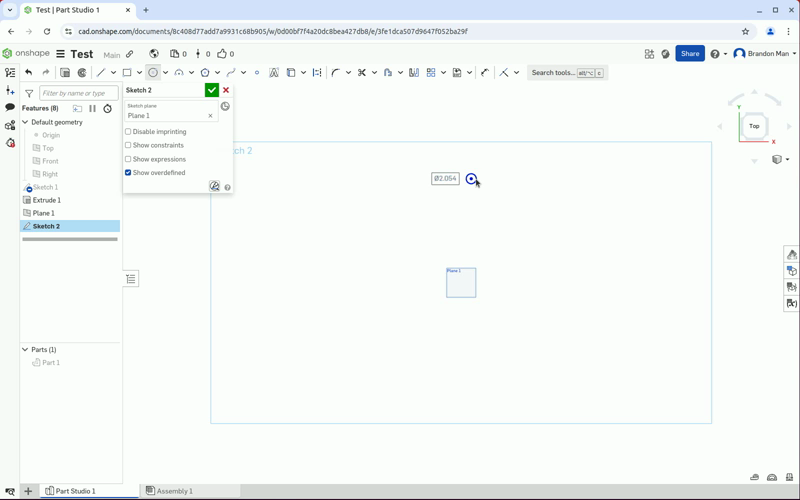
mouse_move(471, 179)
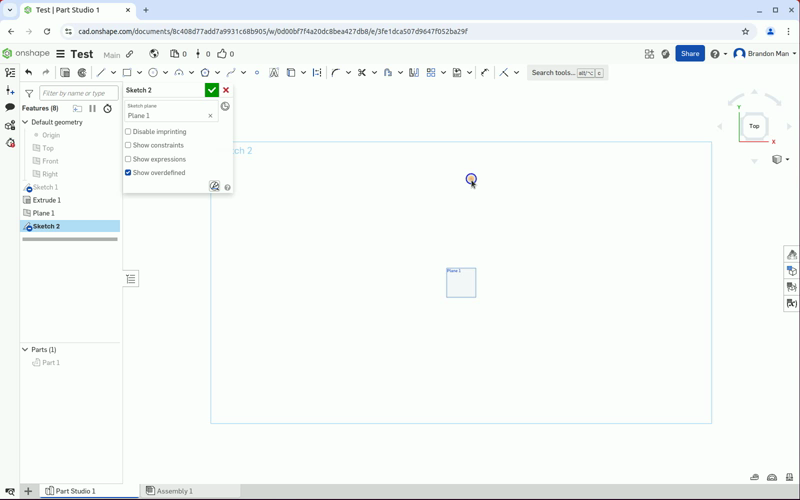
scroll(6)
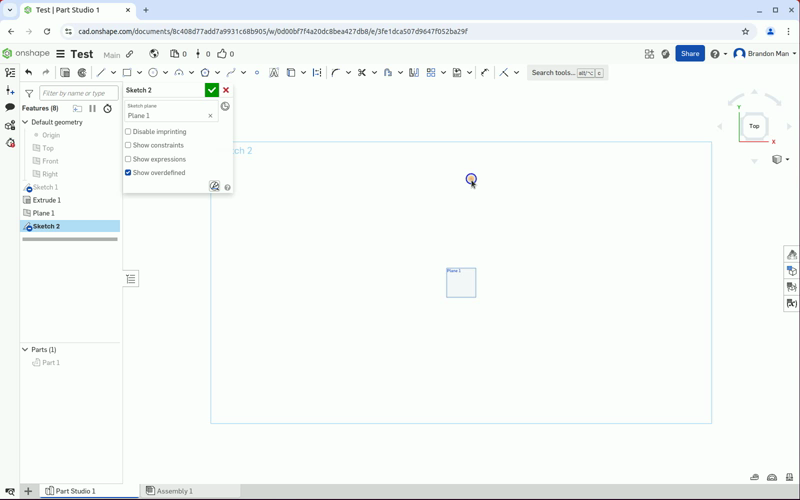
scroll(6)
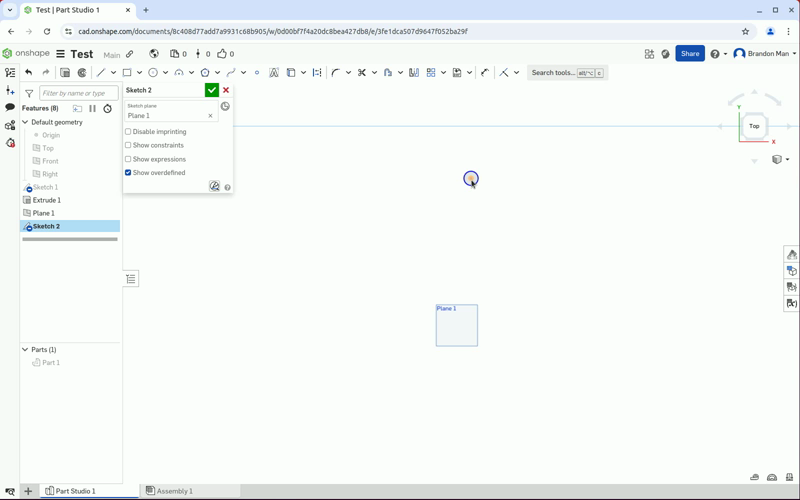
scroll(6)
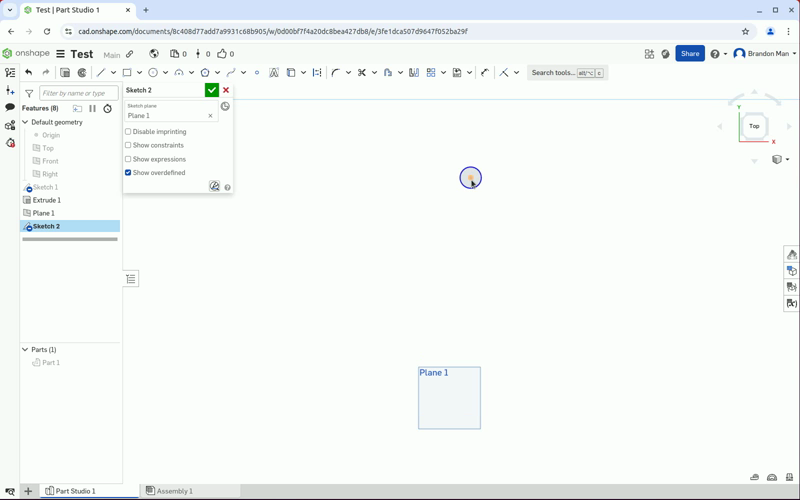
scroll(6)
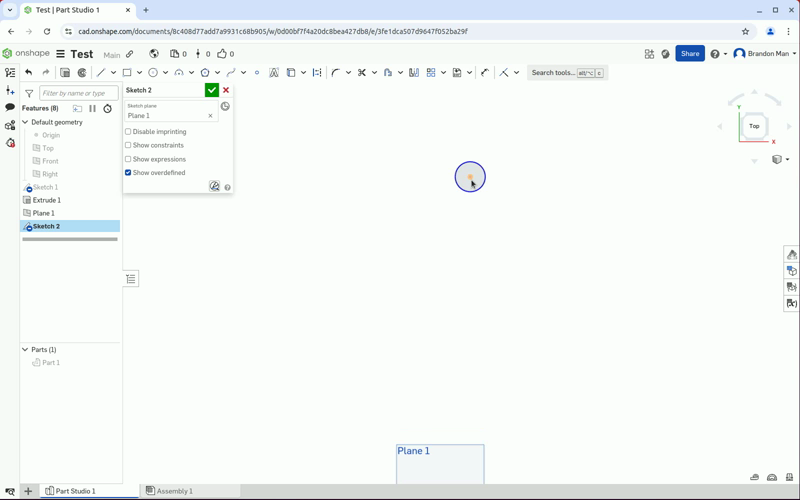
scroll(6)
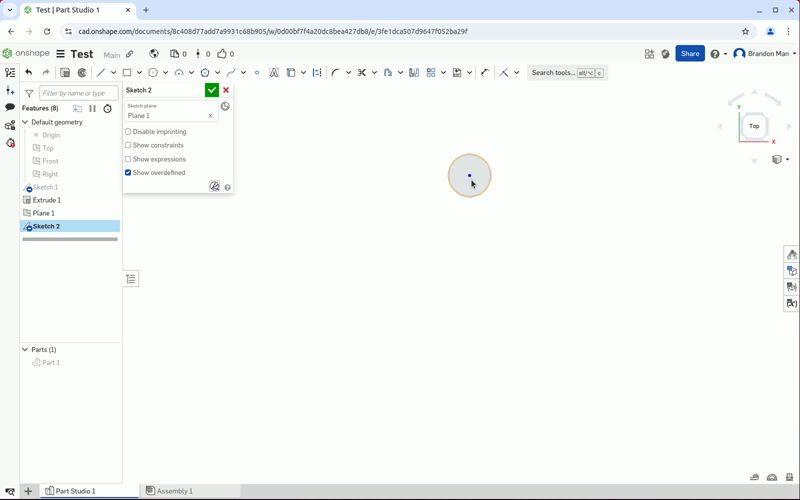
scroll(6)
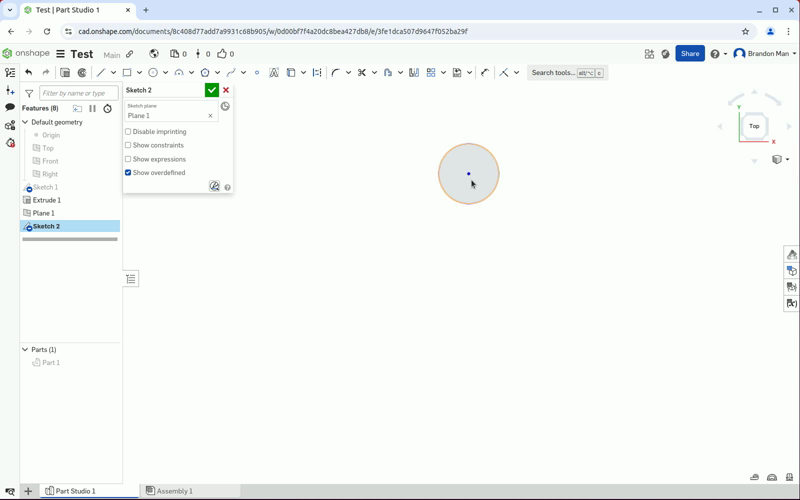
scroll(6)
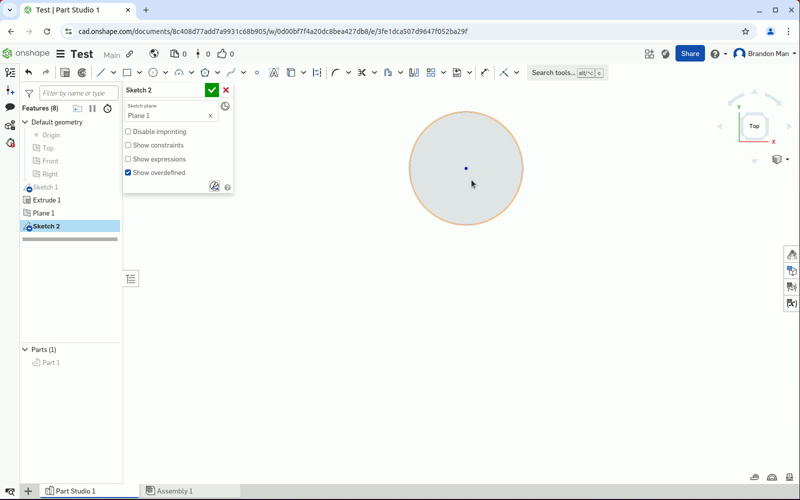
click(471, 179)
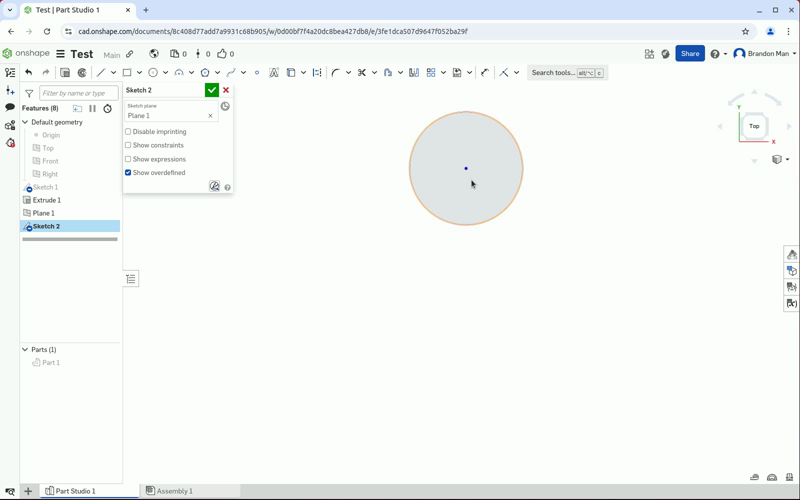
scroll(-6)
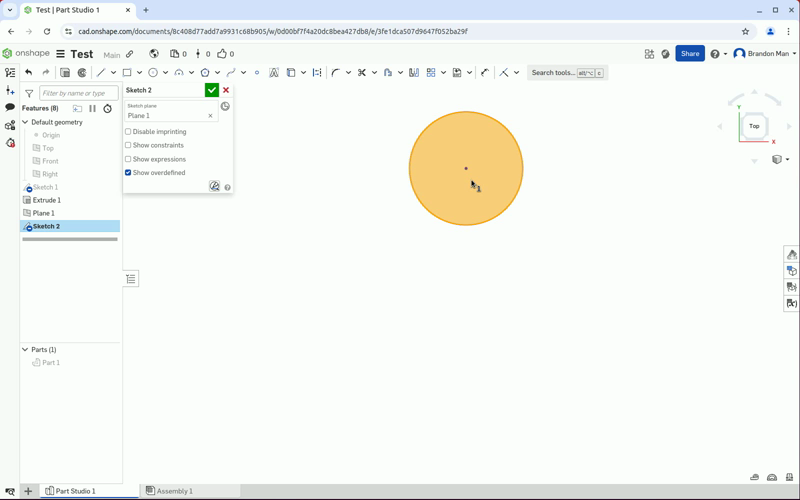
scroll(-6)
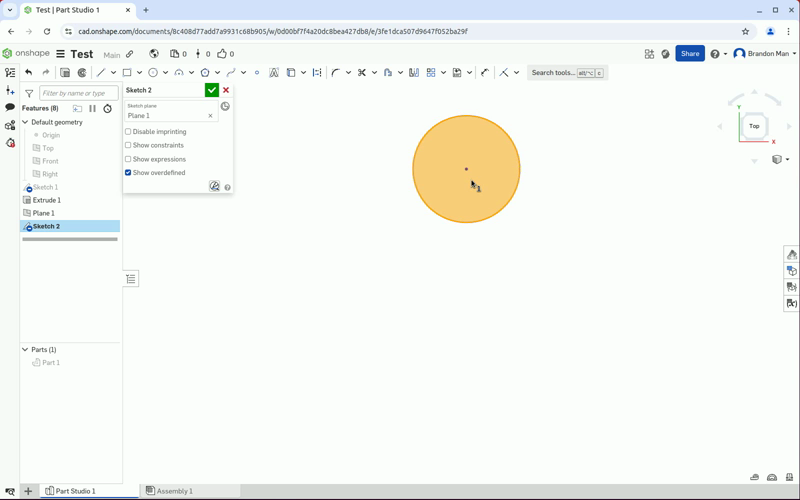
scroll(-6)
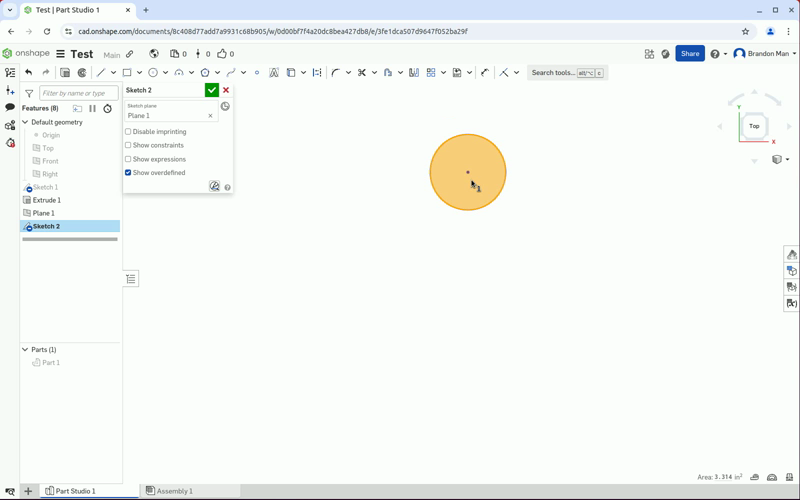
scroll(-6)
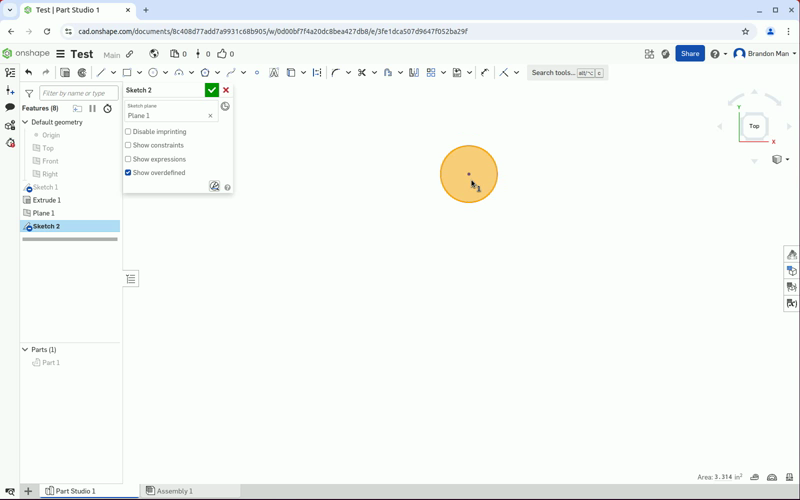
scroll(-6)
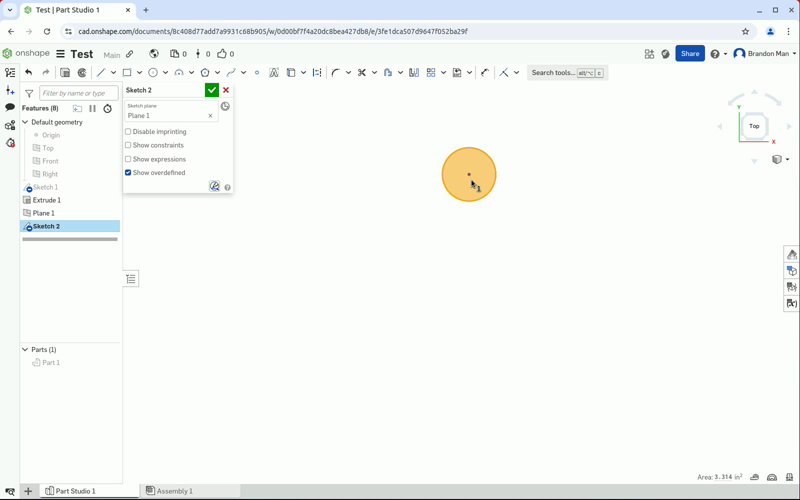
scroll(-6)
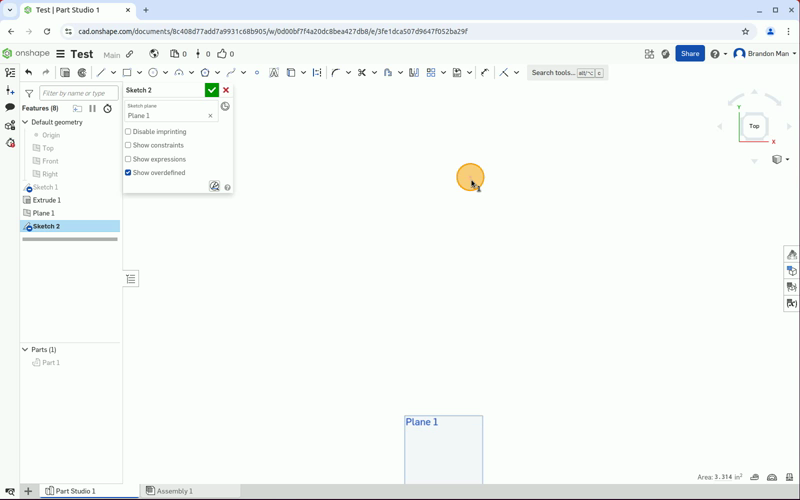
scroll(-6)
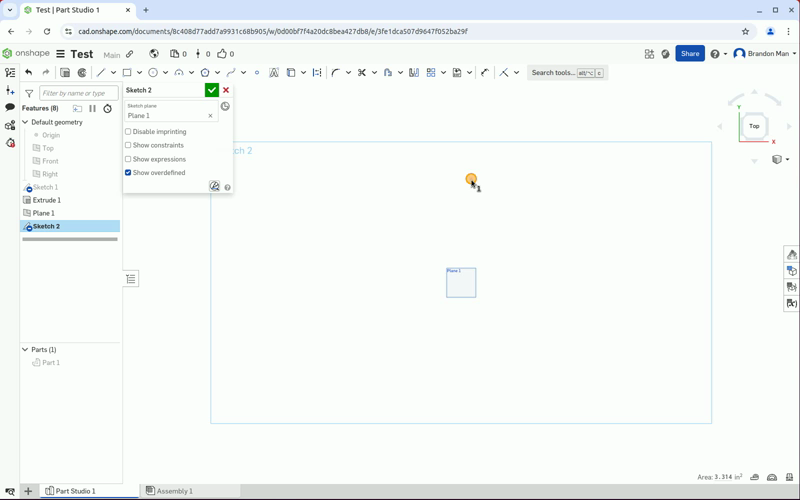
mouse_move(73, 352)
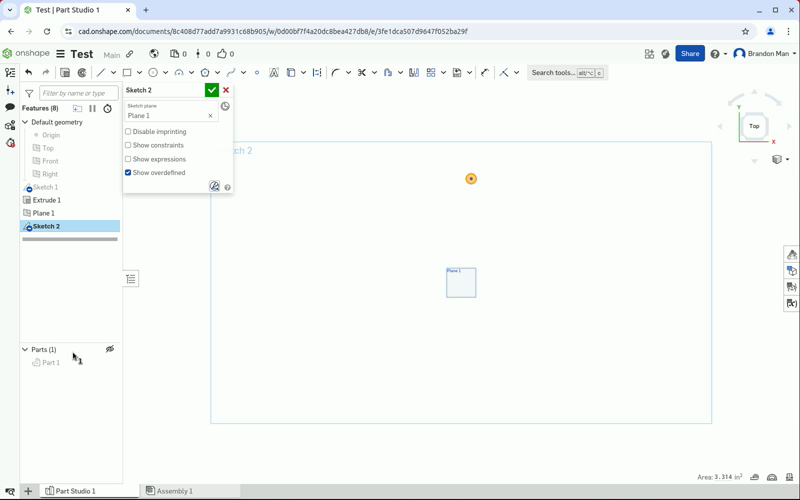
key(shift+y)
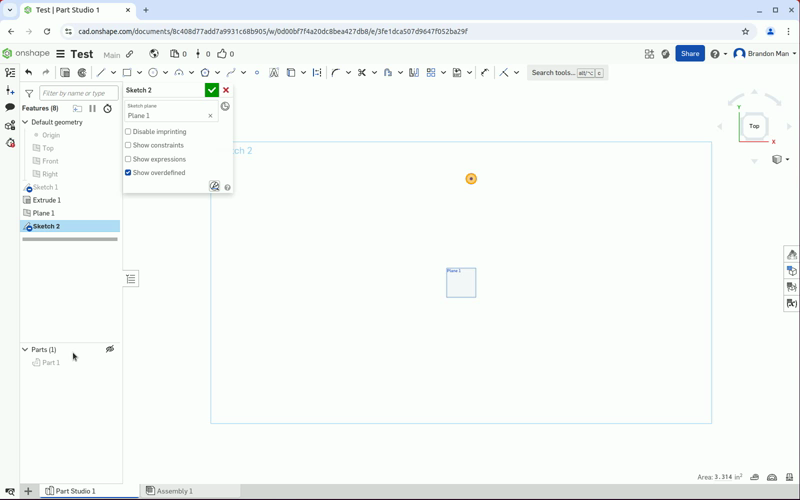
key(shift+e)
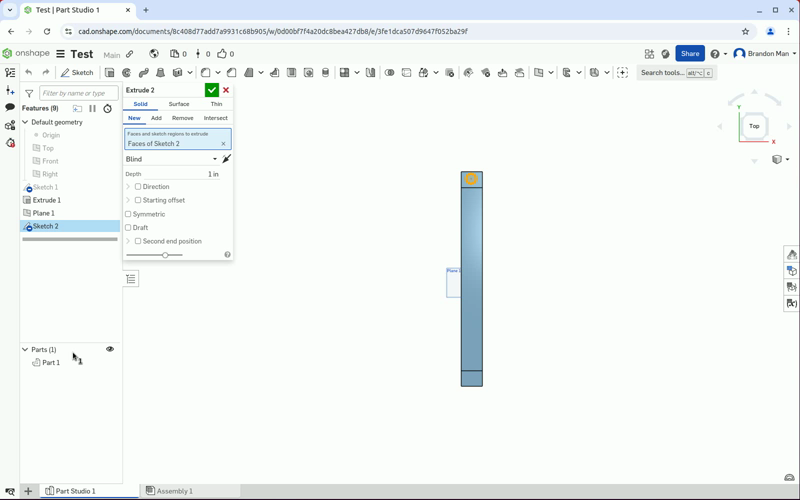
mouse_move(143, 106)
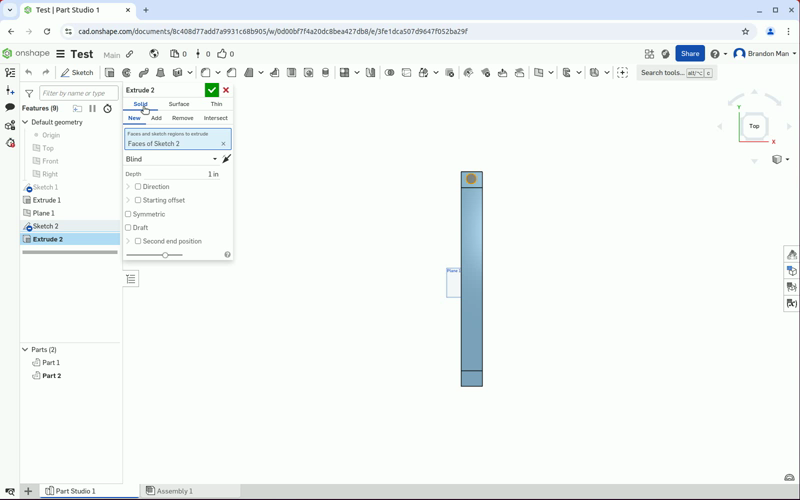
click(143, 106)
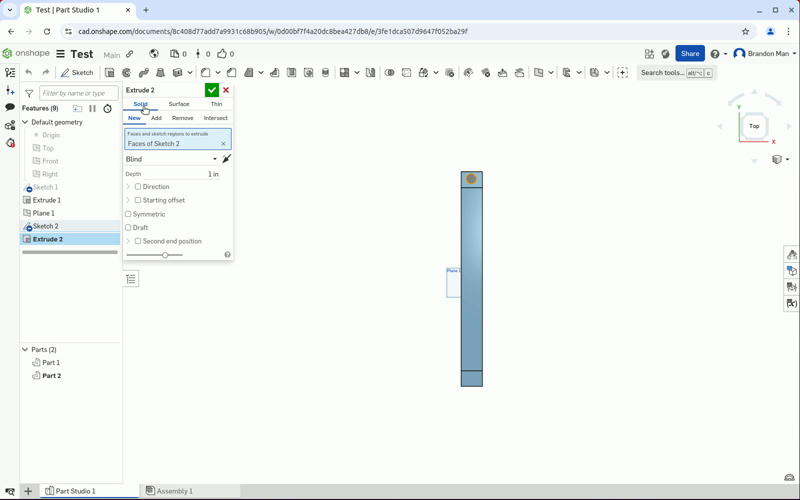
mouse_move(186, 120)
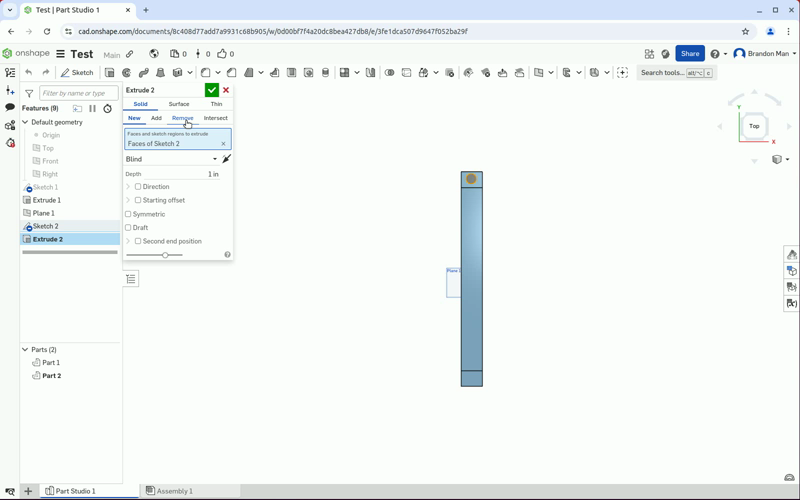
click(186, 120)
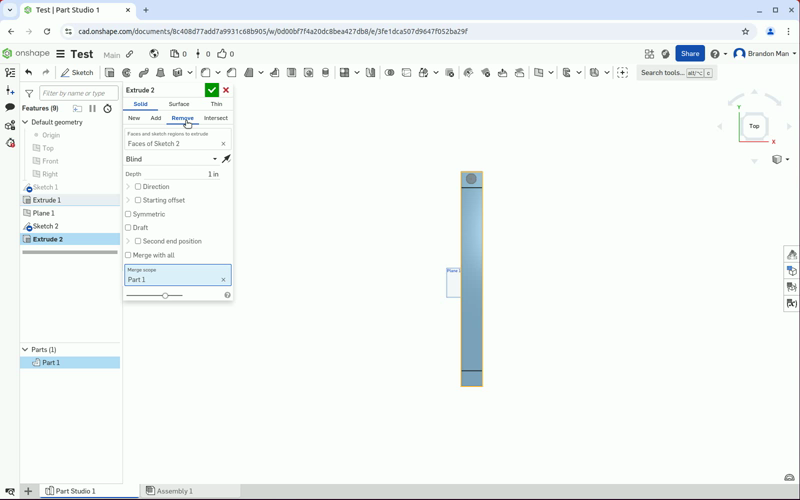
key(tab, 4)
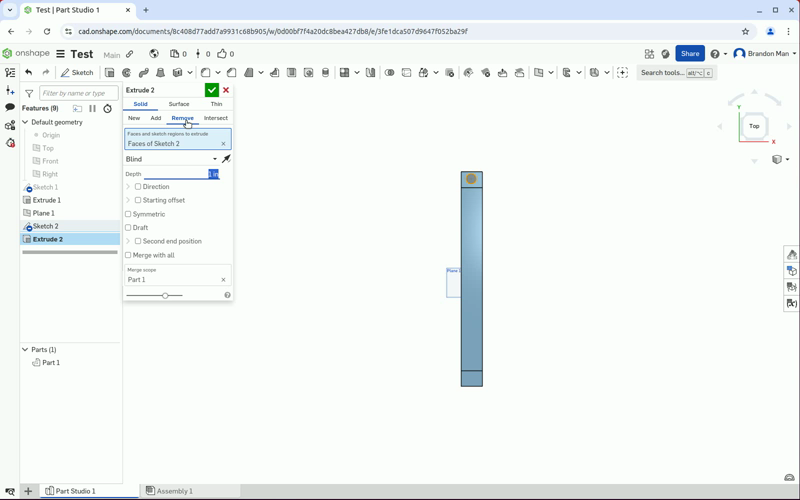
text(10.832)
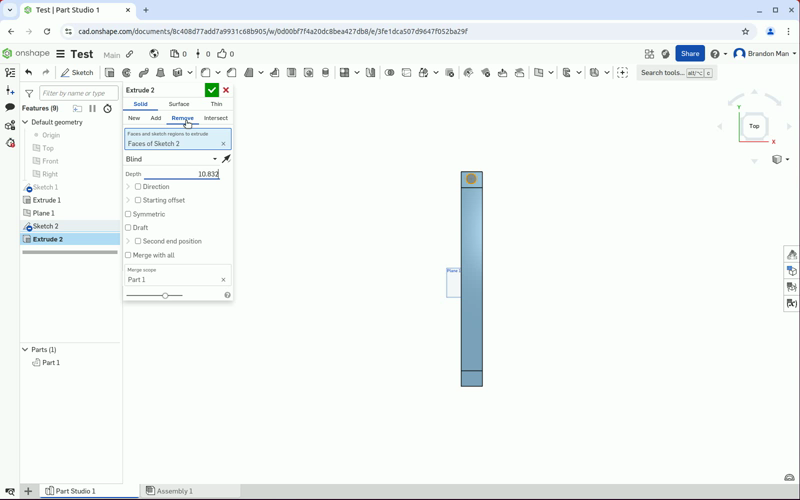
key(tab, 6)
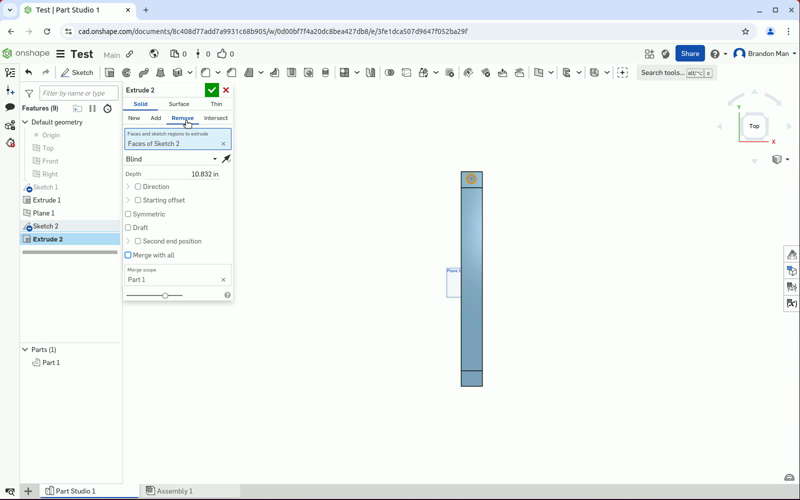
key(space)
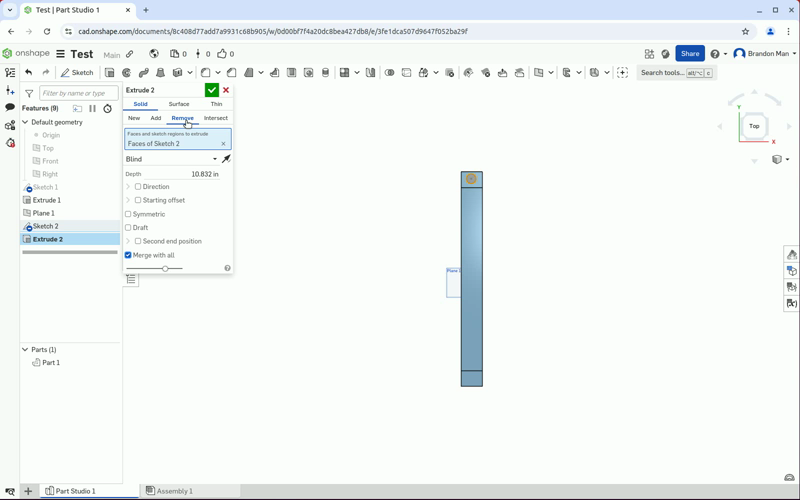
key(enter)
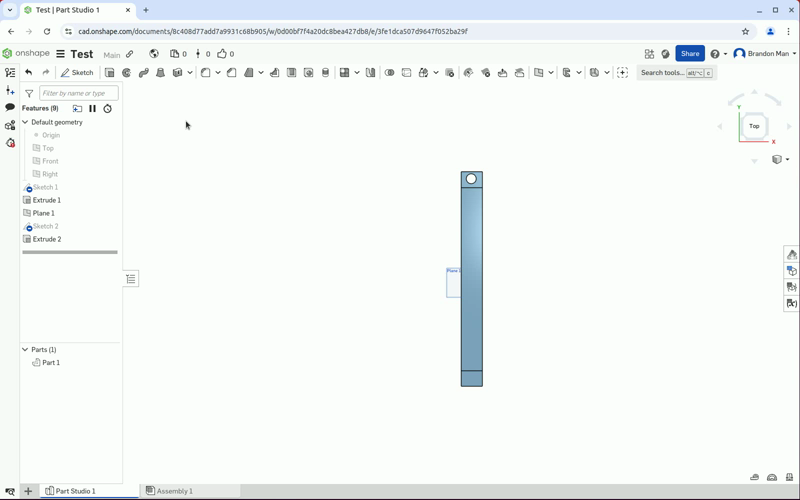
key(shift+h)
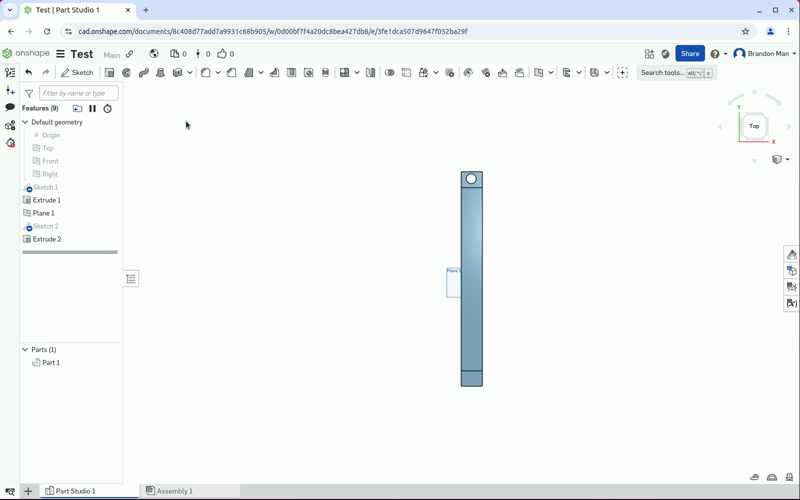
key(shift+h)
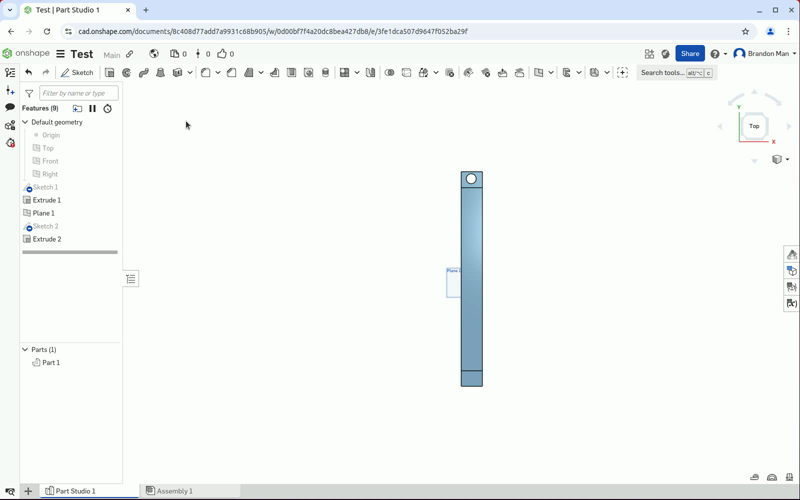
mouse_move(73, 189)
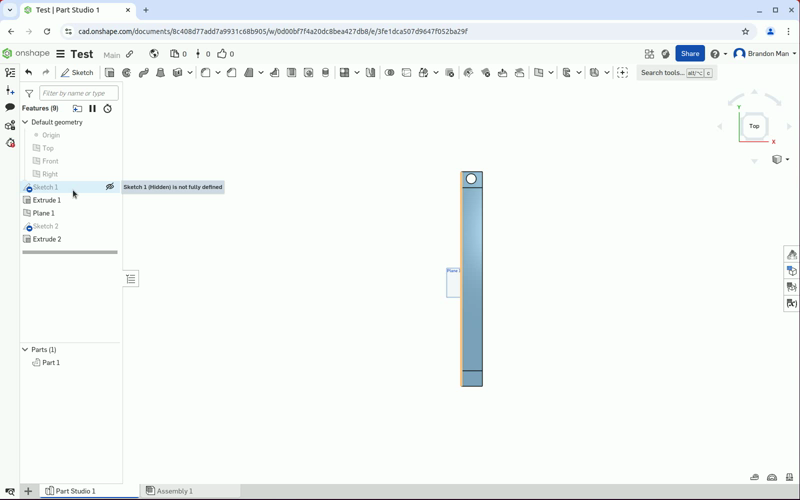
click(73, 189)
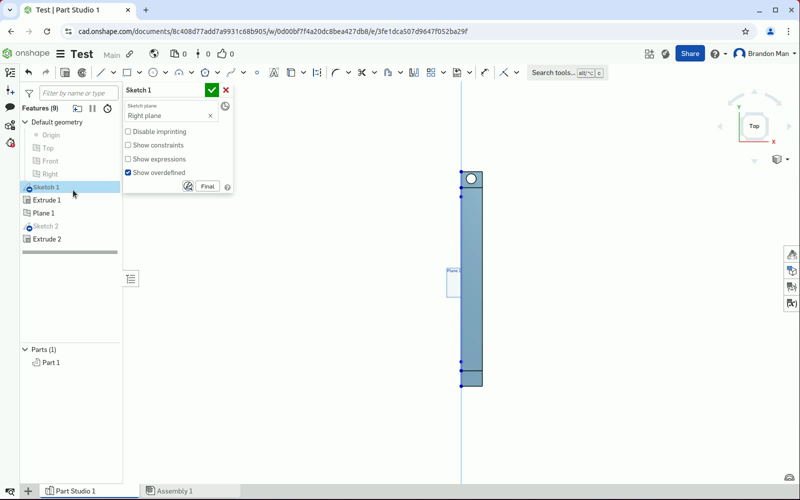
mouse_move(229, 92)
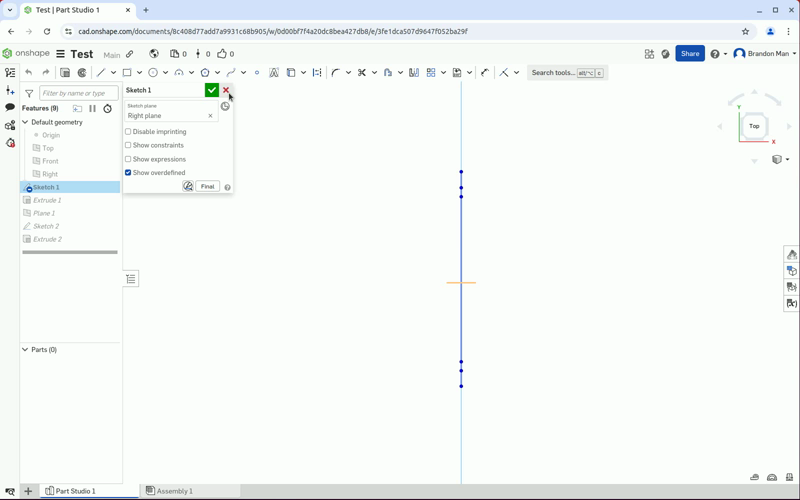
click(229, 92)
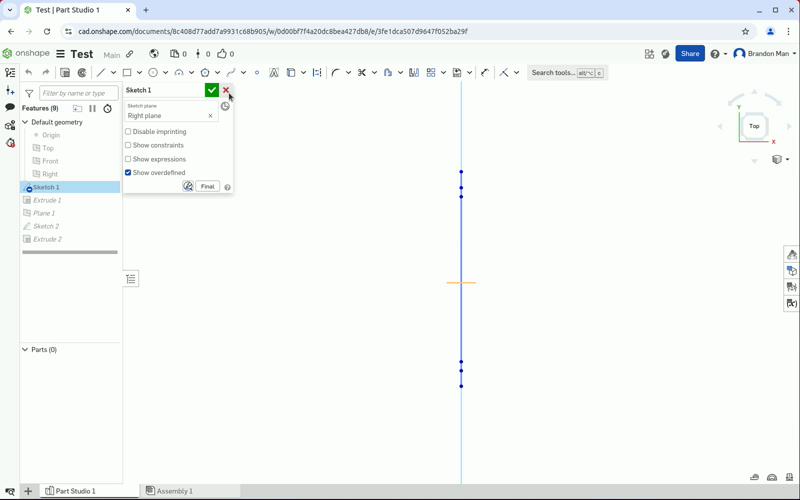
key(shift+s)
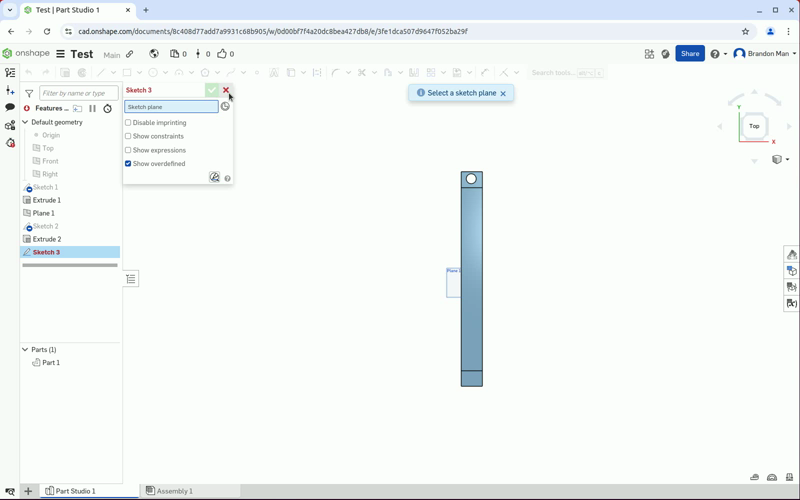
mouse_move(73, 215)
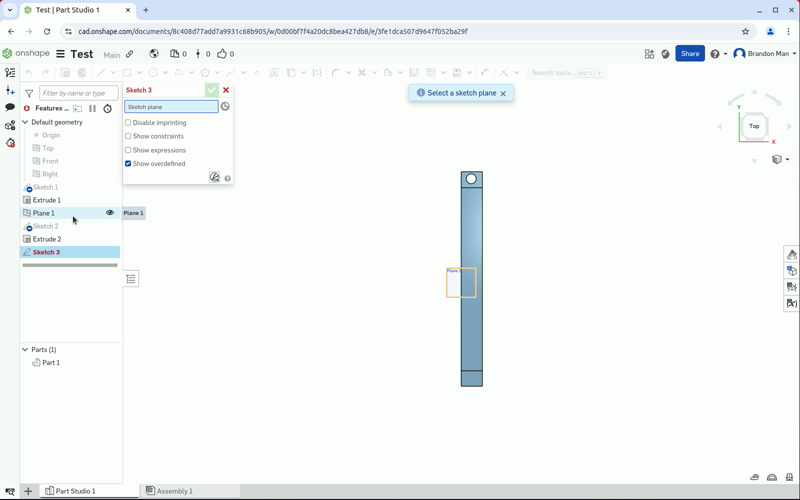
click(73, 215)
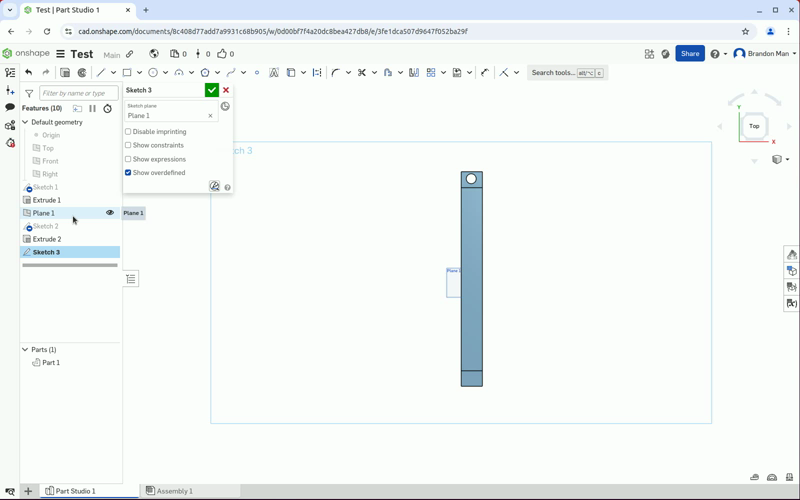
mouse_move(73, 352)
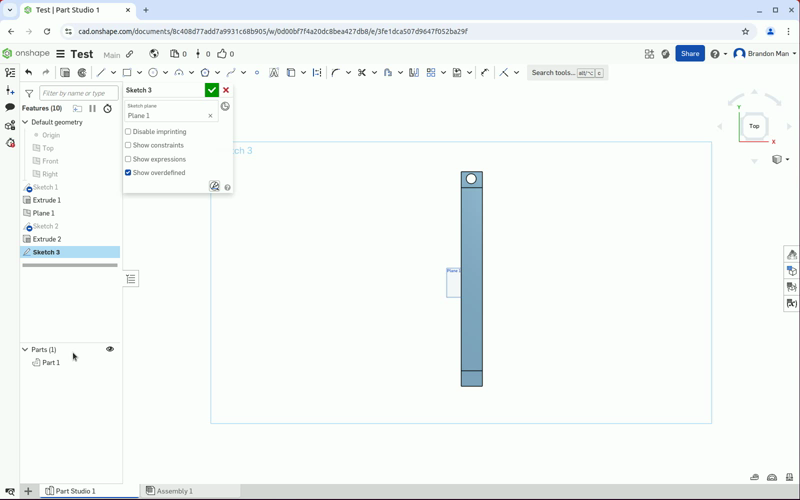
key(y)
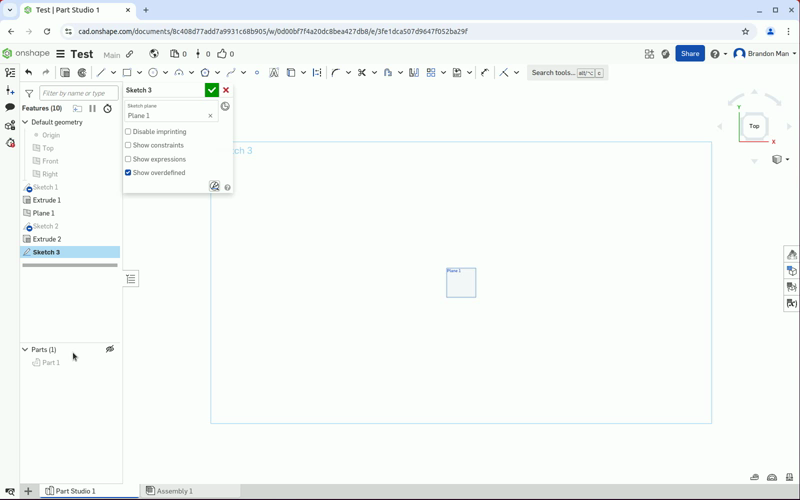
key(c)
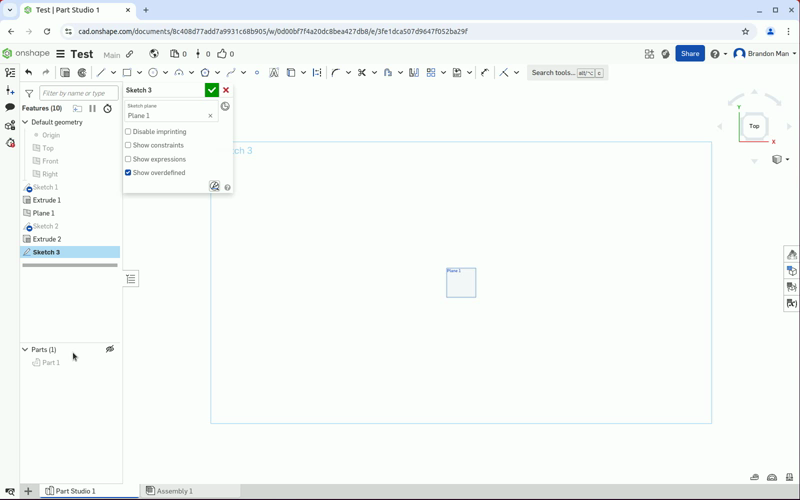
key_down(shift)
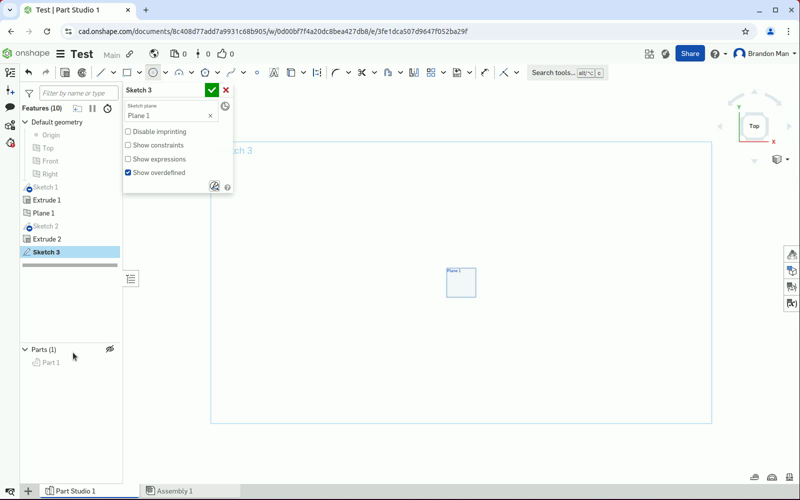
mouse_move(471, 378)
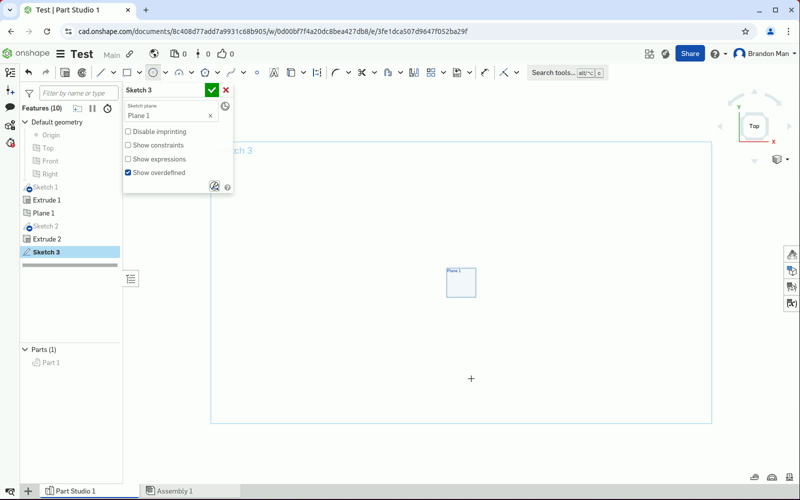
click(471, 378)
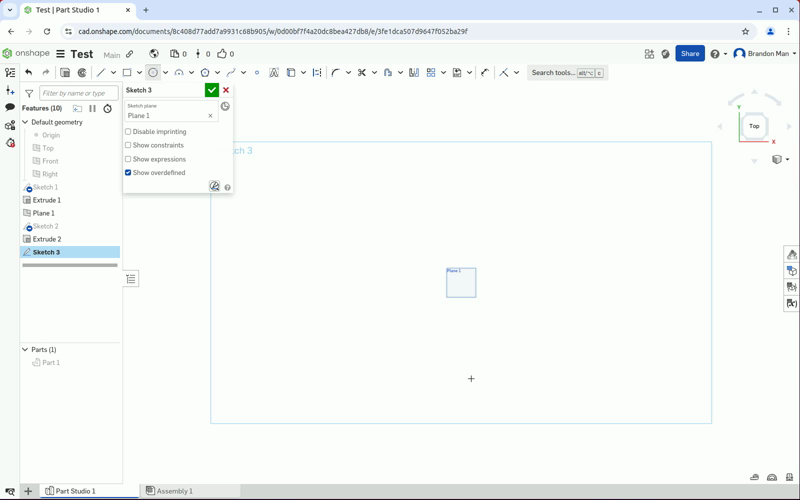
key_up(shift)
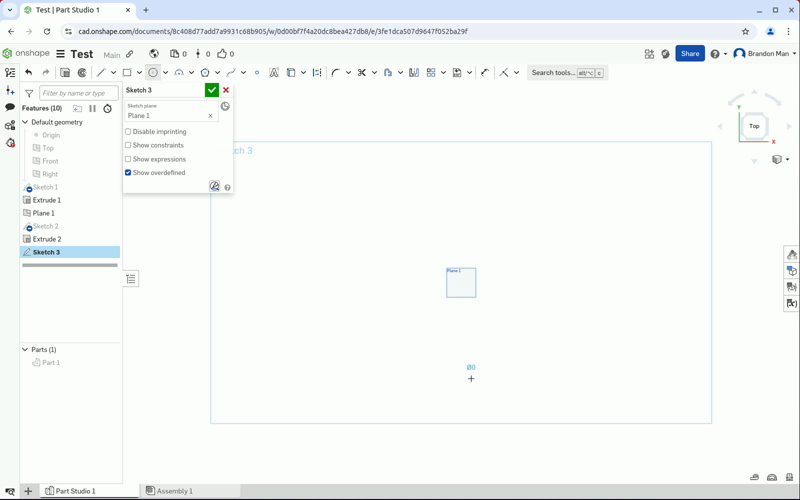
mouse_move(476, 378)
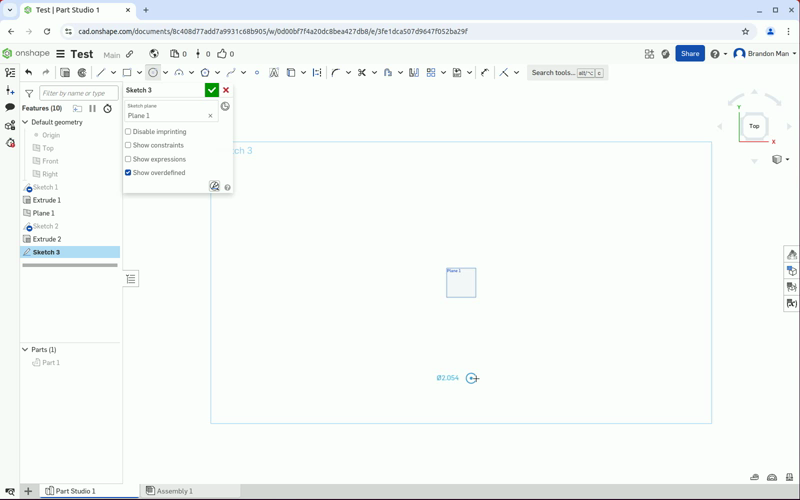
click(476, 378)
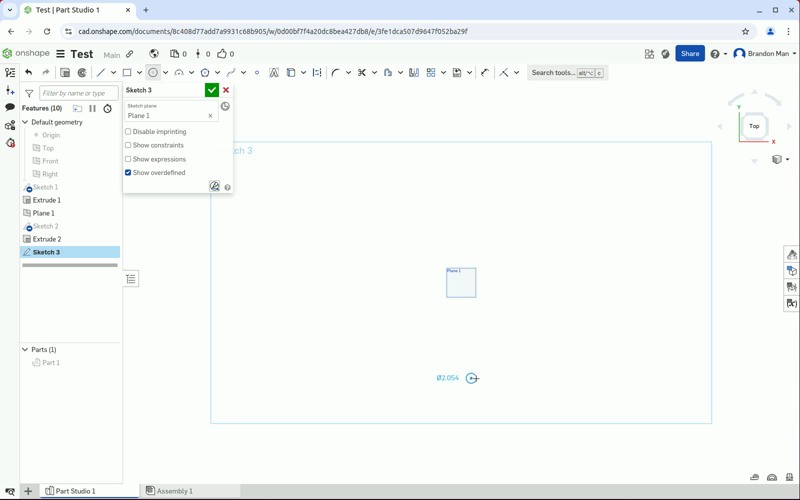
key(esc)
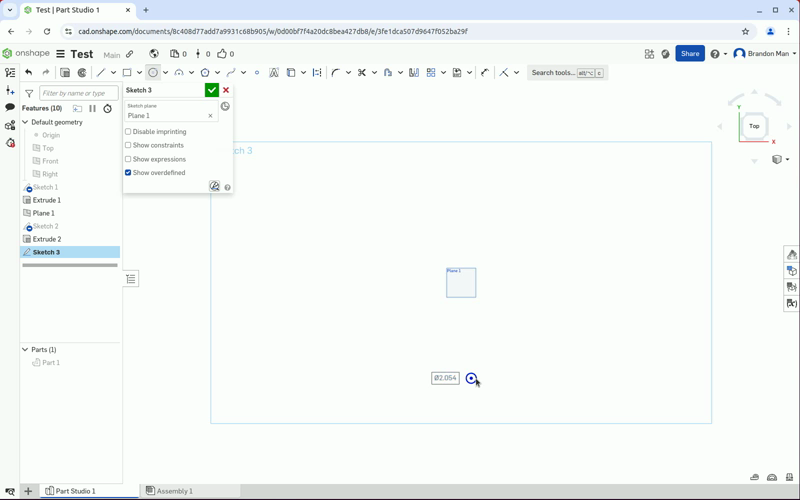
mouse_move(474, 378)
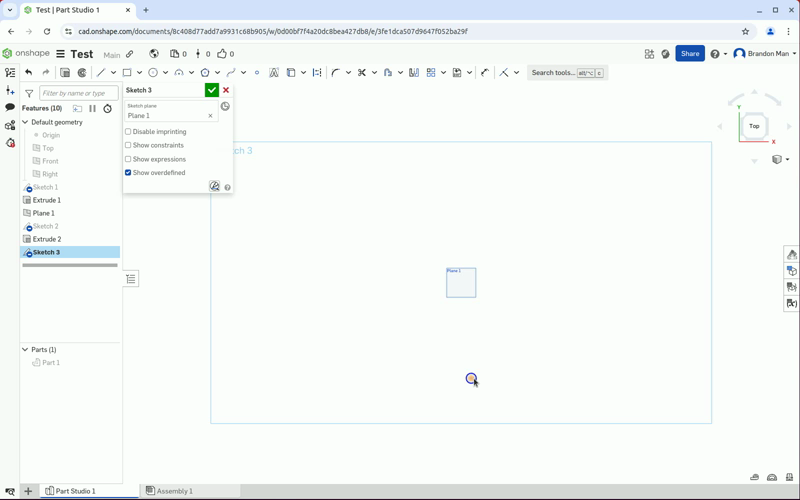
scroll(6)
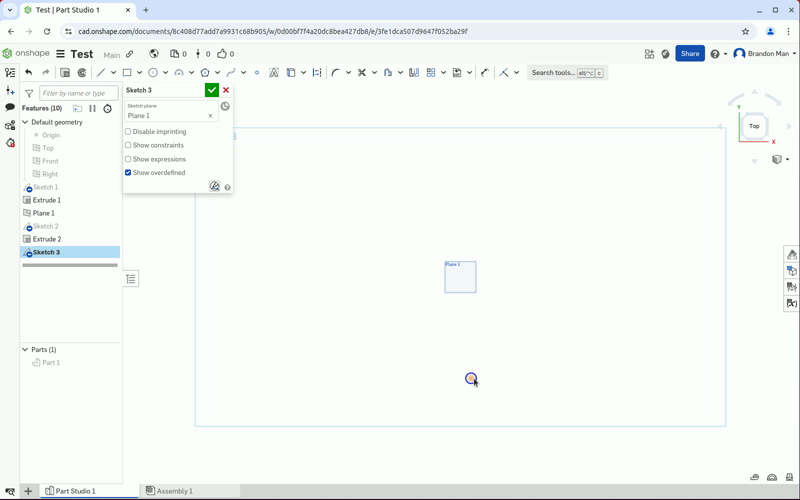
scroll(6)
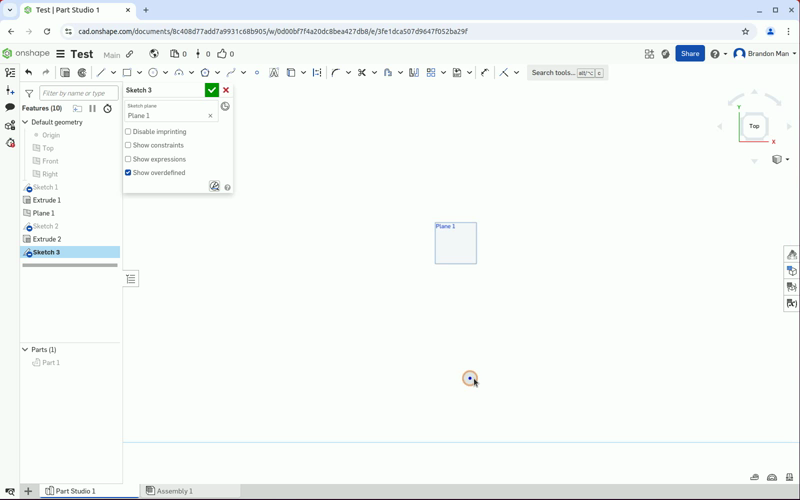
scroll(6)
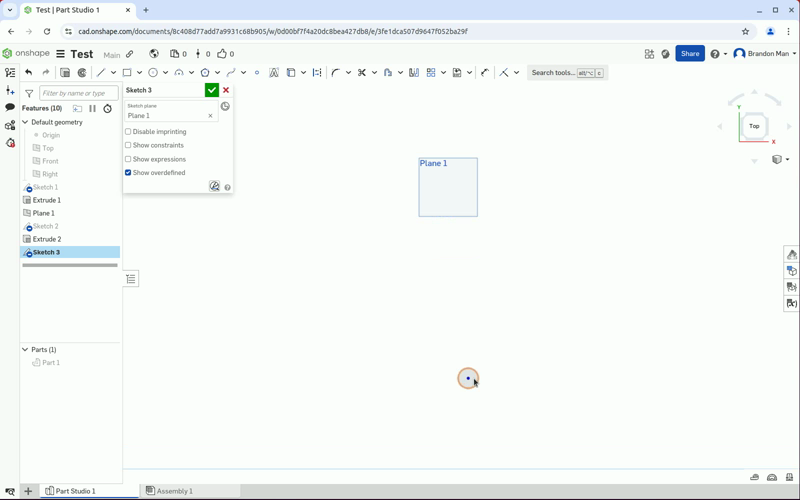
scroll(6)
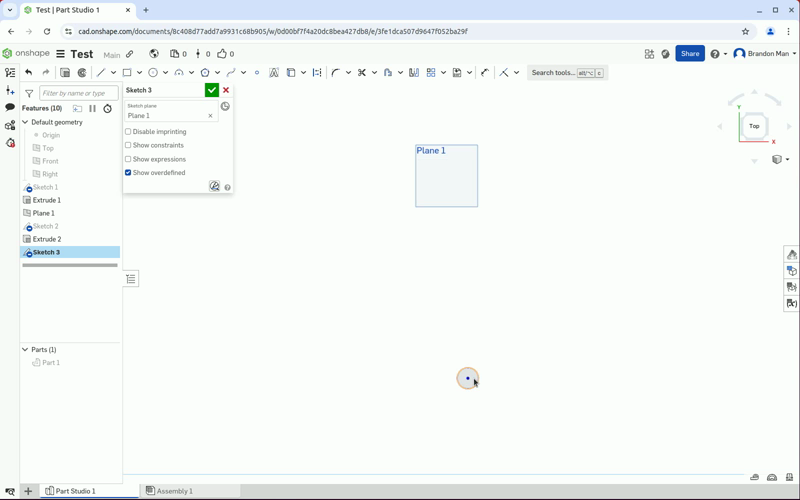
scroll(6)
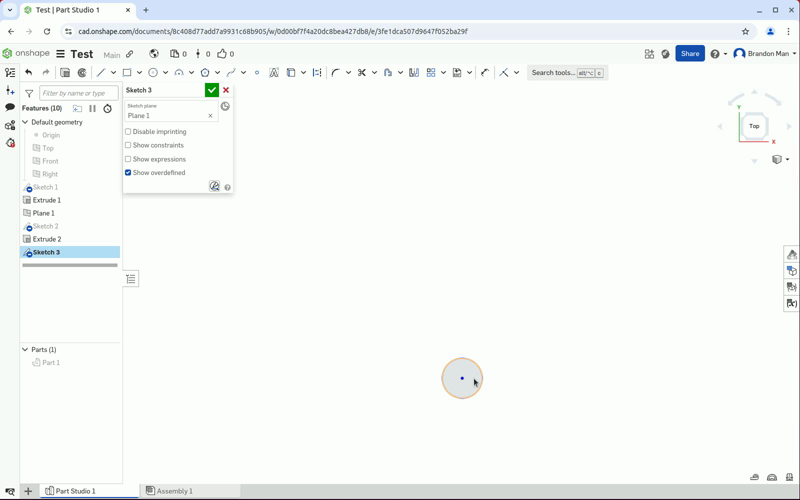
scroll(6)
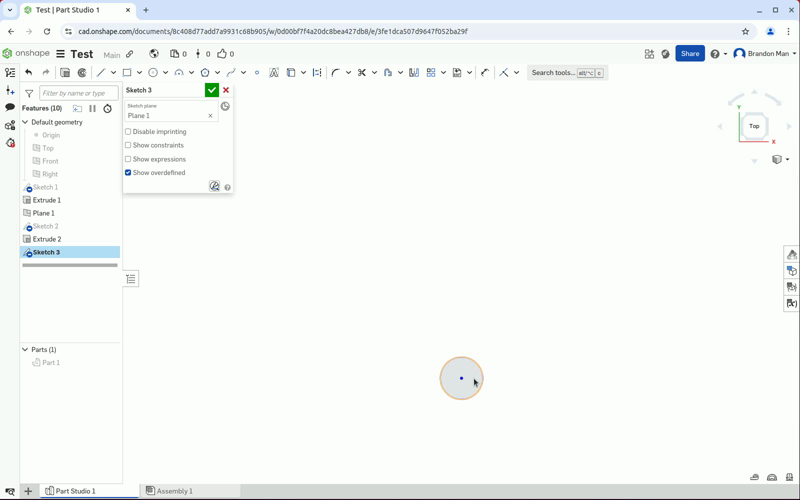
scroll(6)
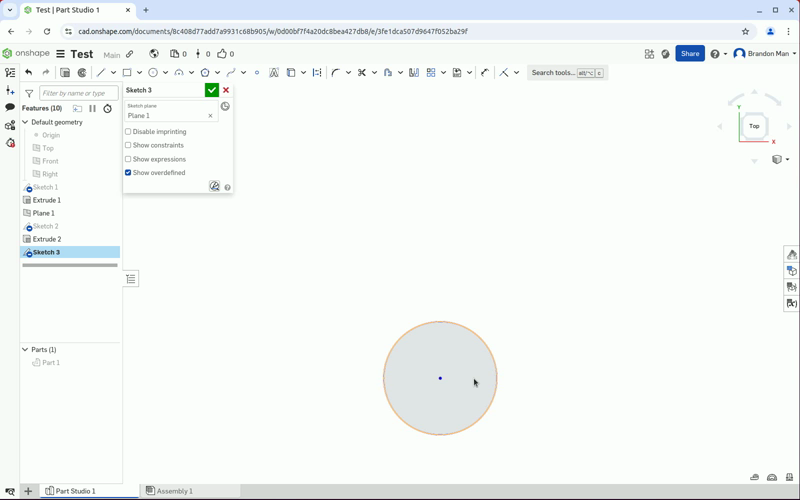
click(474, 378)
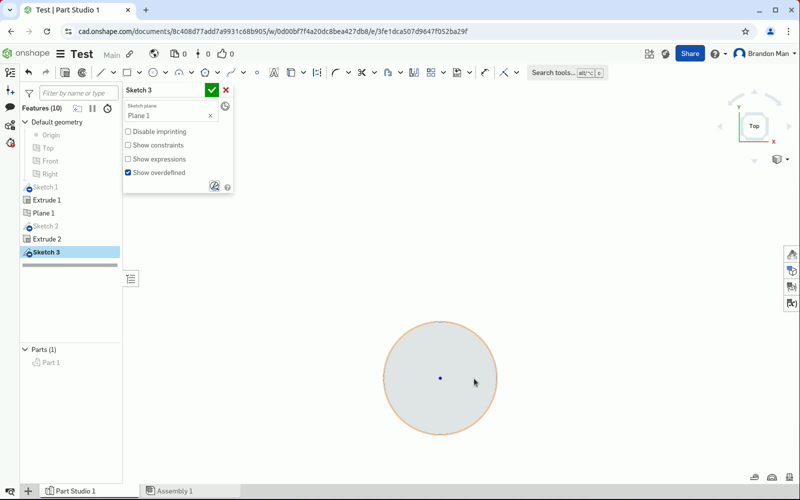
scroll(-6)
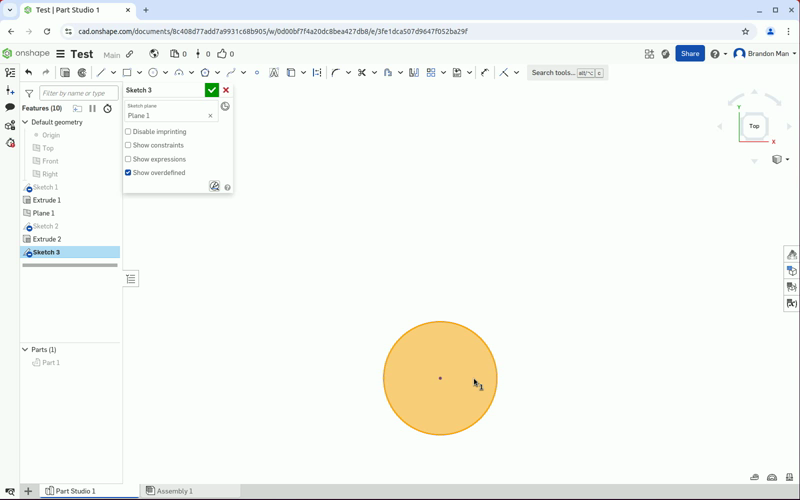
scroll(-6)
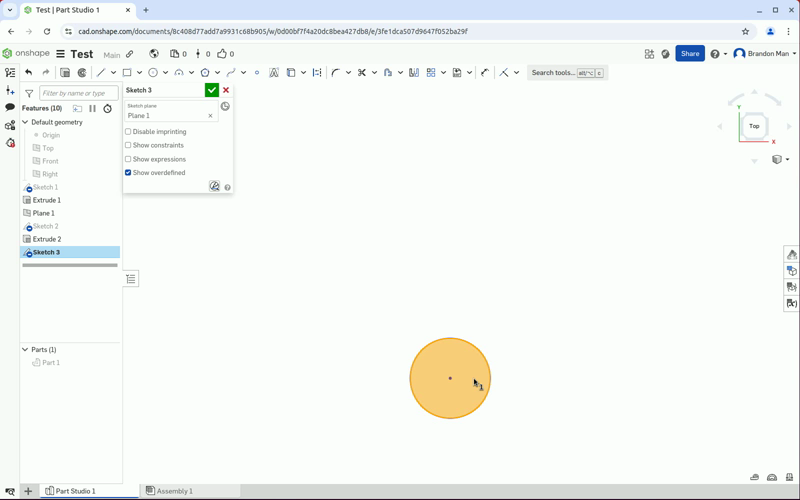
scroll(-6)
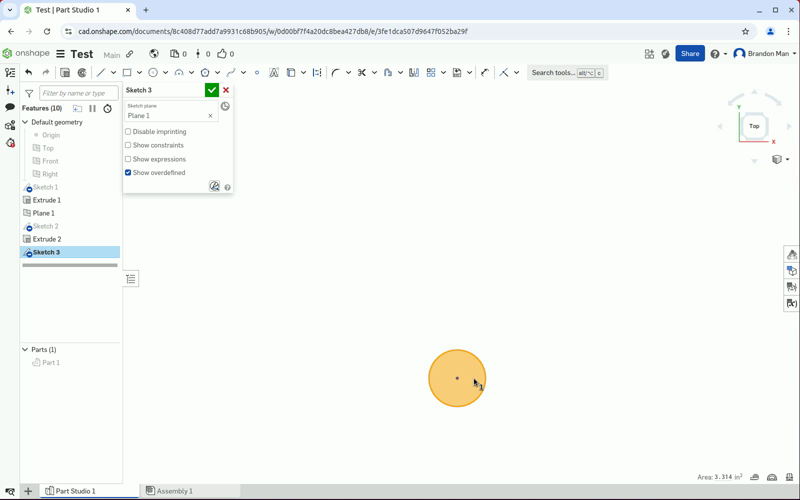
scroll(-6)
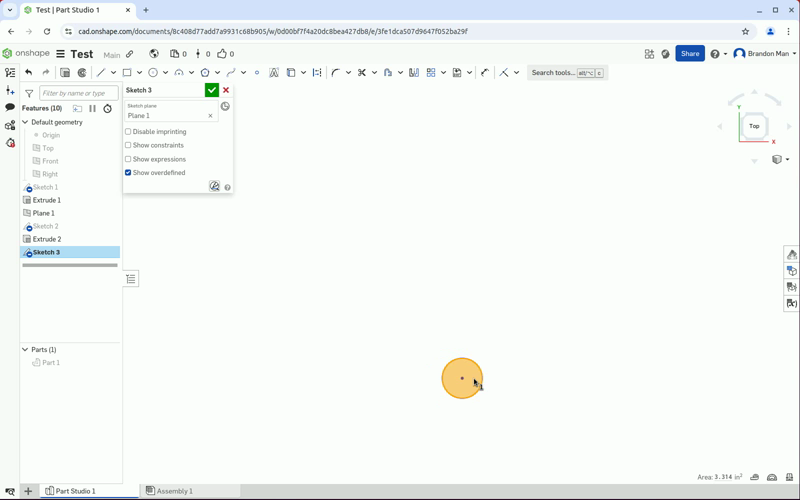
scroll(-6)
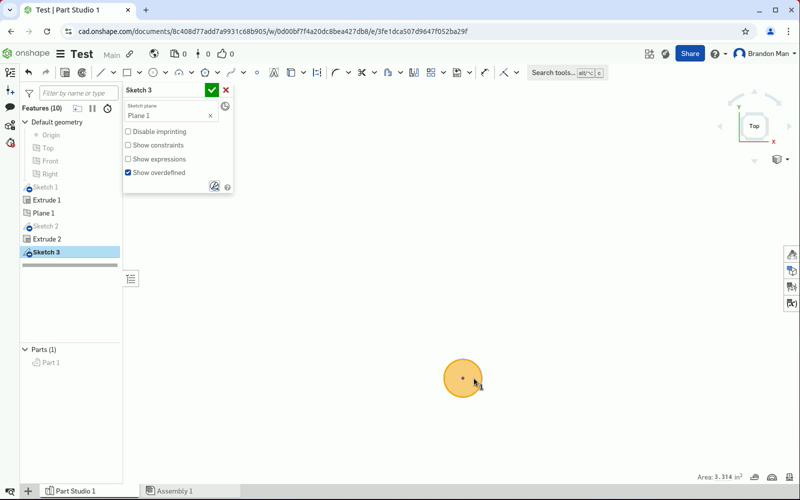
scroll(-6)
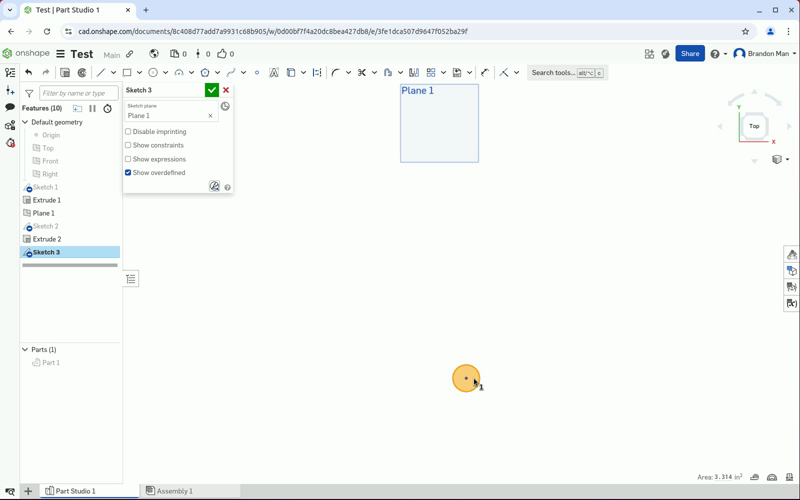
scroll(-6)
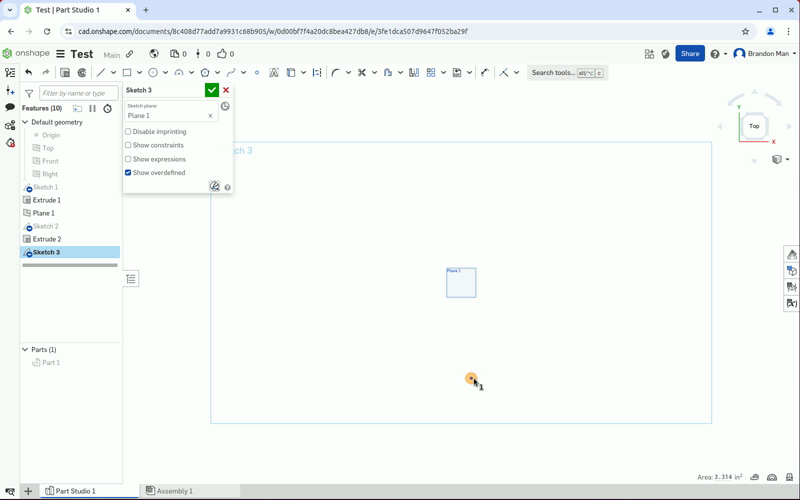
mouse_move(73, 352)
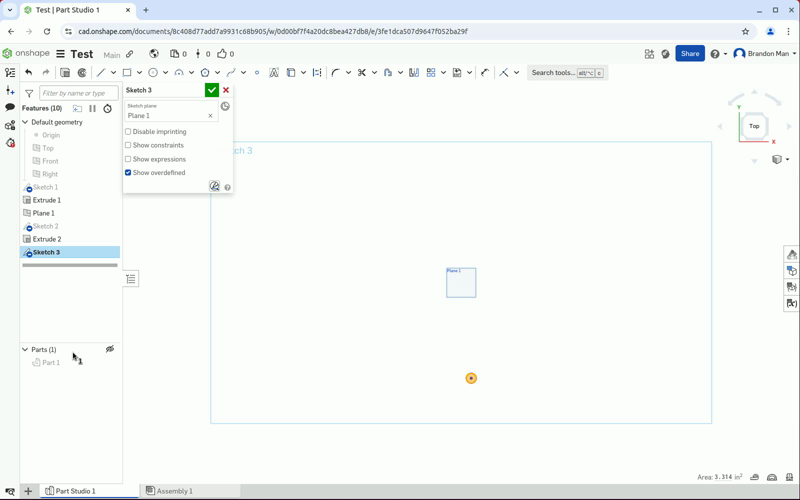
key(shift+y)
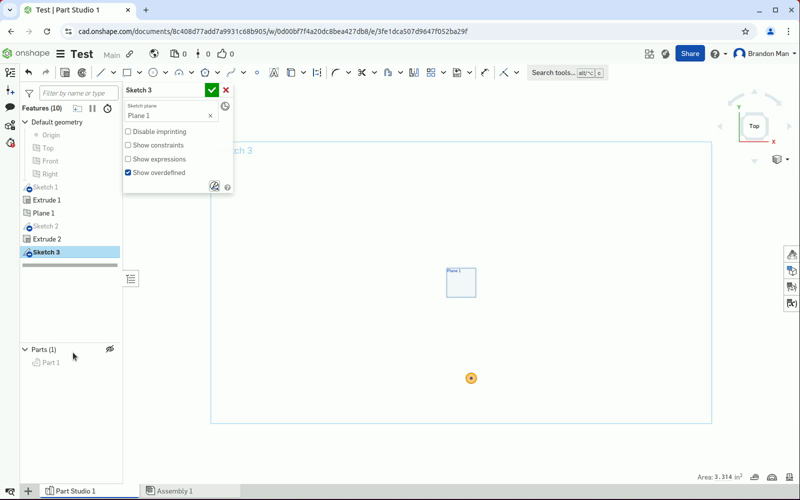
key(shift+e)
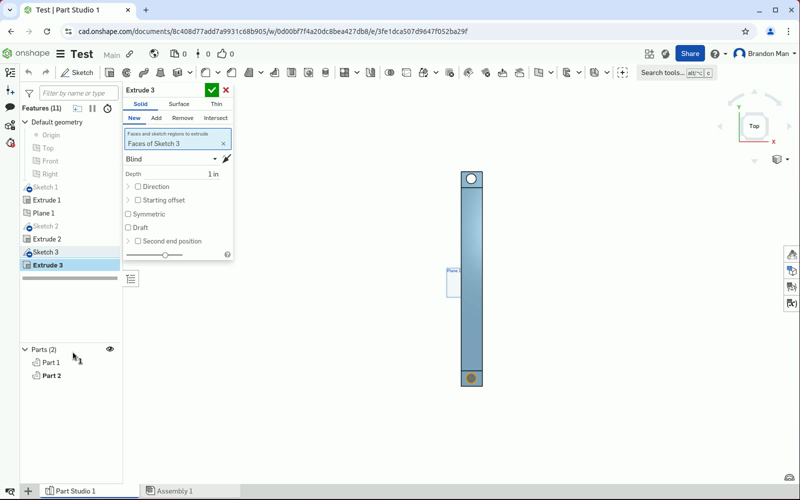
mouse_move(143, 106)
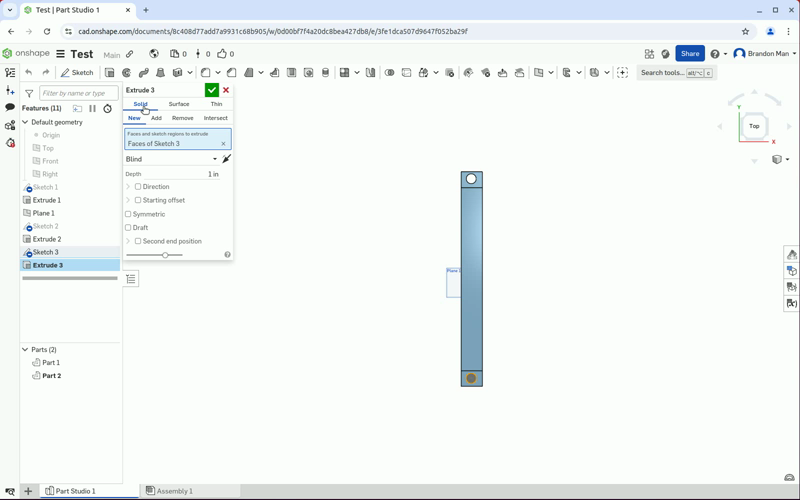
click(143, 106)
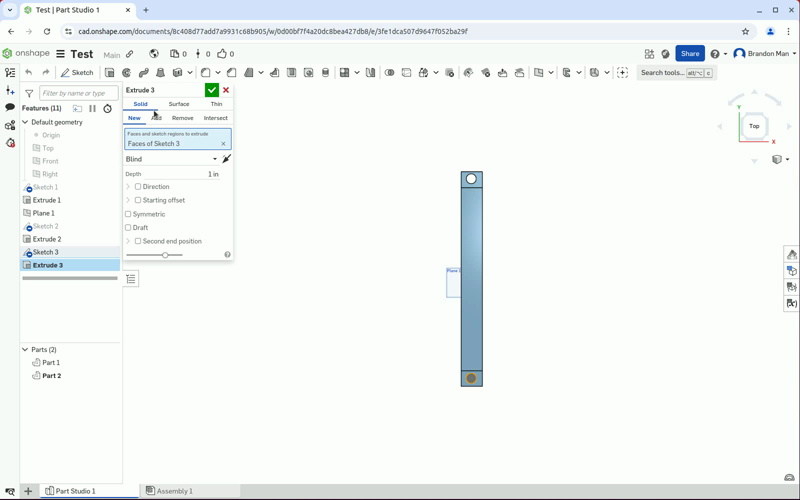
mouse_move(186, 120)
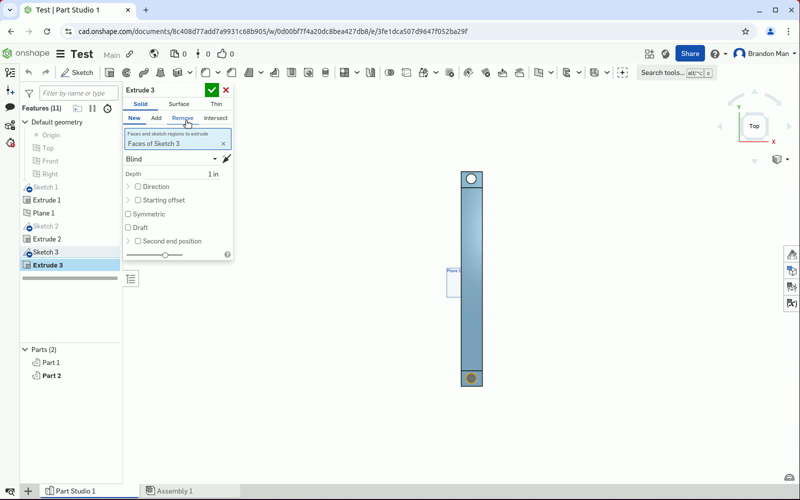
click(186, 120)
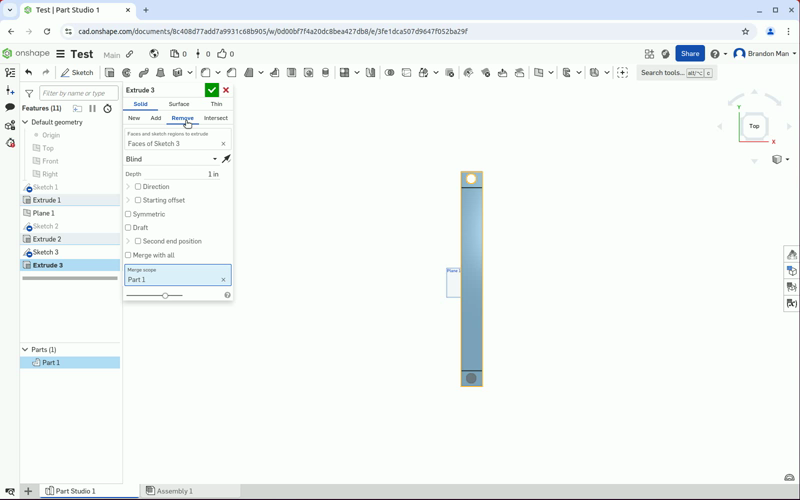
key(tab, 4)
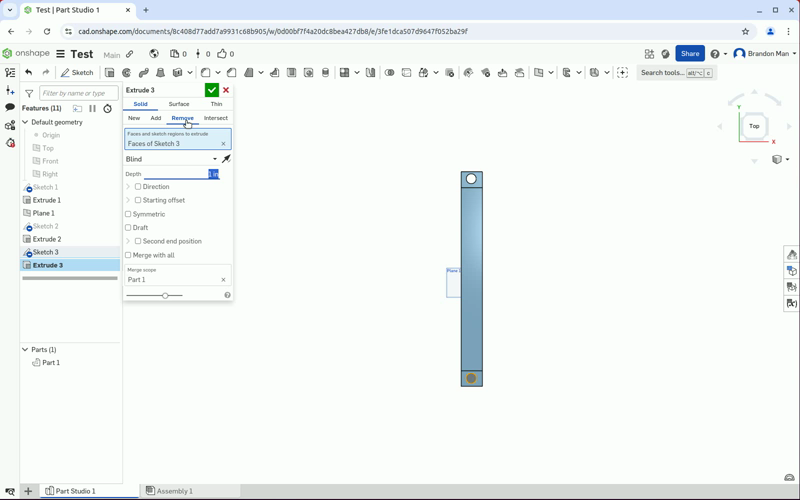
text(10.832)
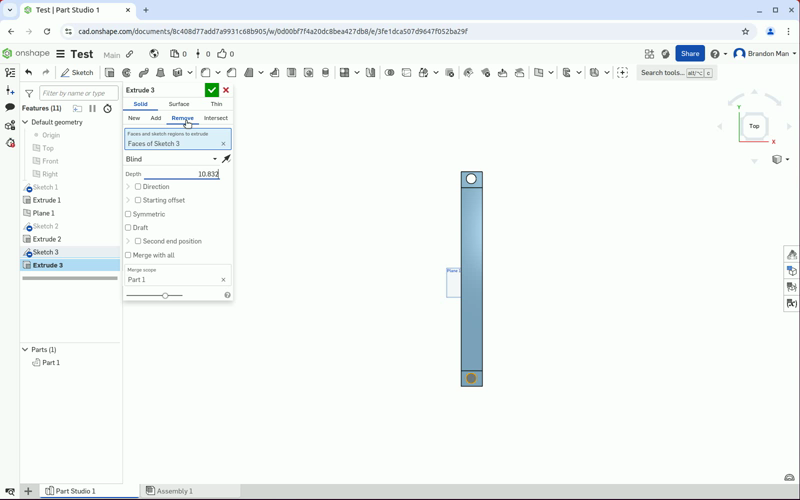
key(tab, 6)
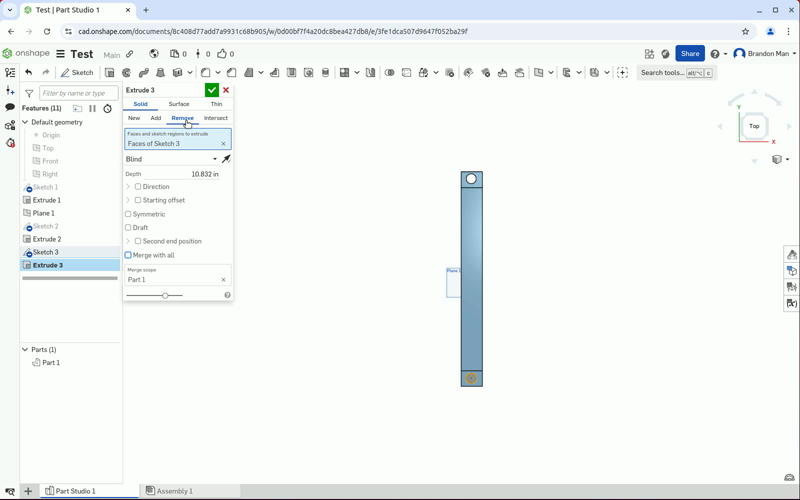
key(space)
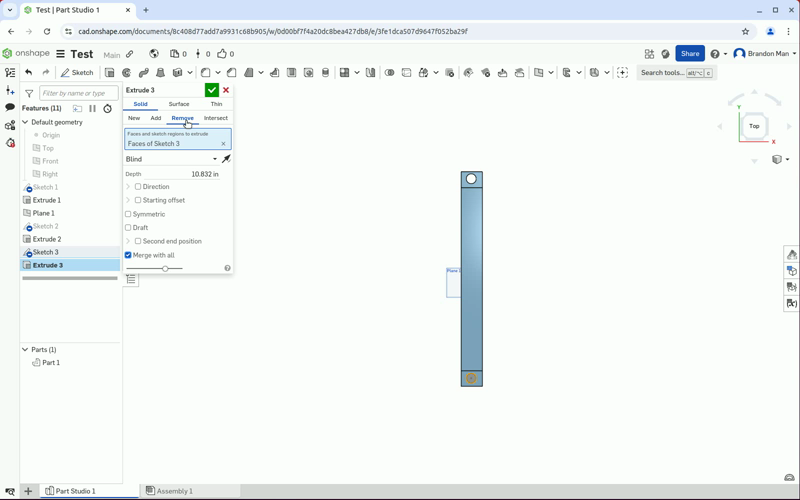
key(enter)
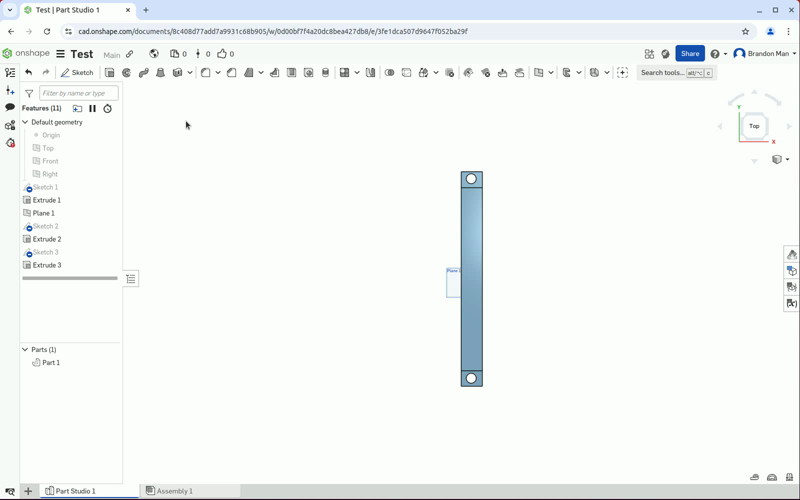
key(shift+h)
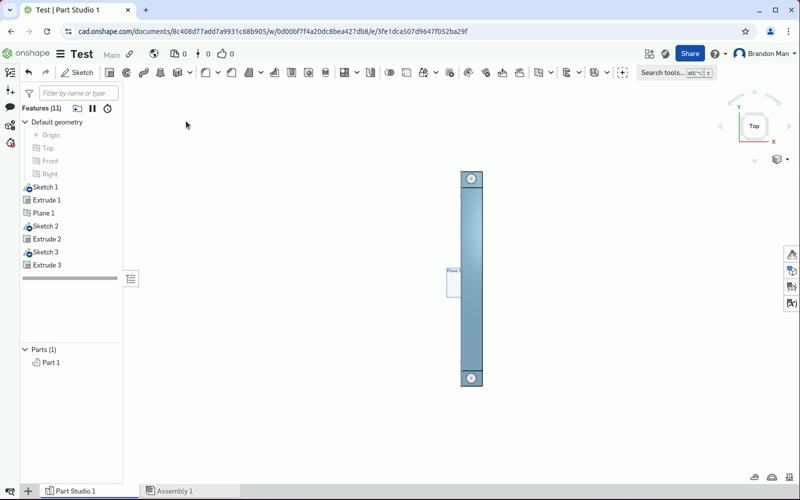
key(shift+h)
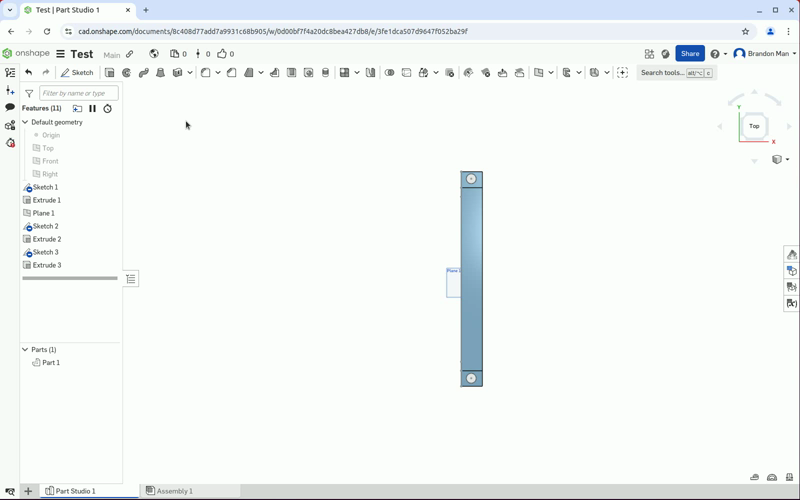
key(shift+7)
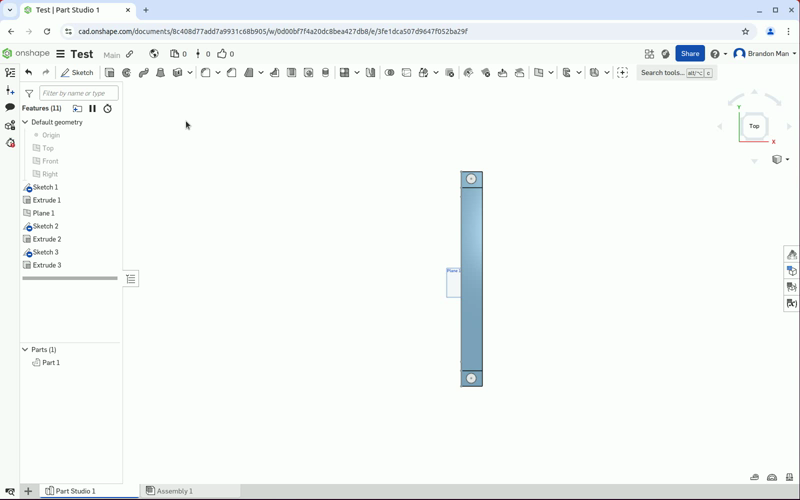
key(up, 3)
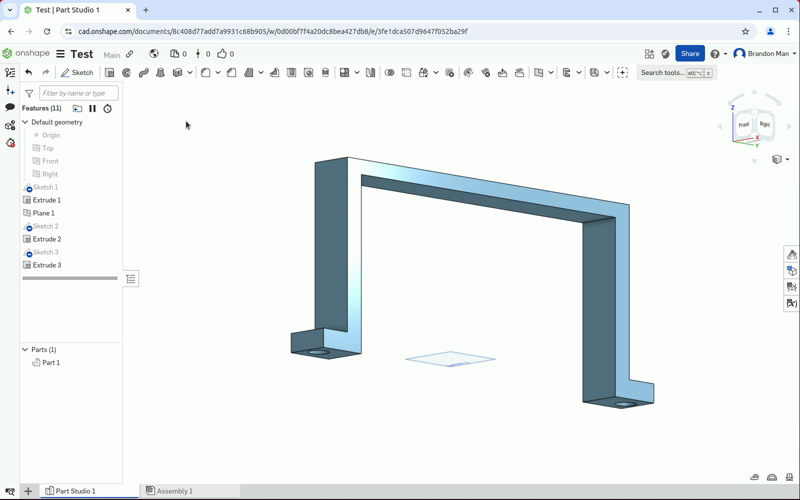
key(left, 3)
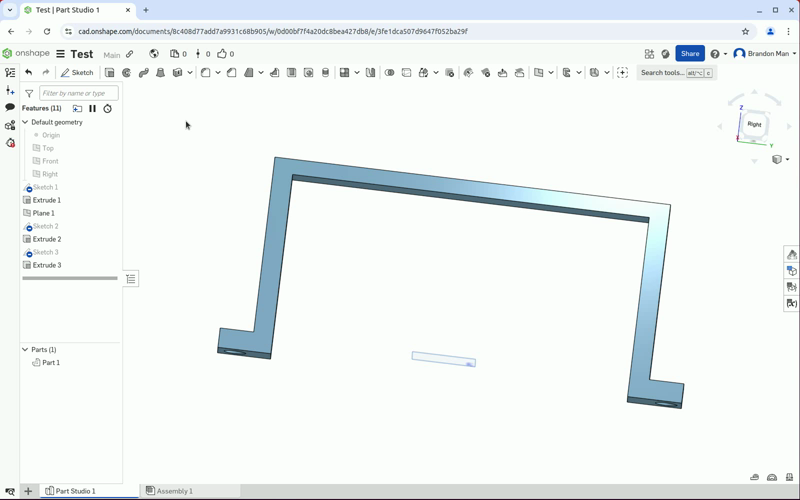
key(right, 3)
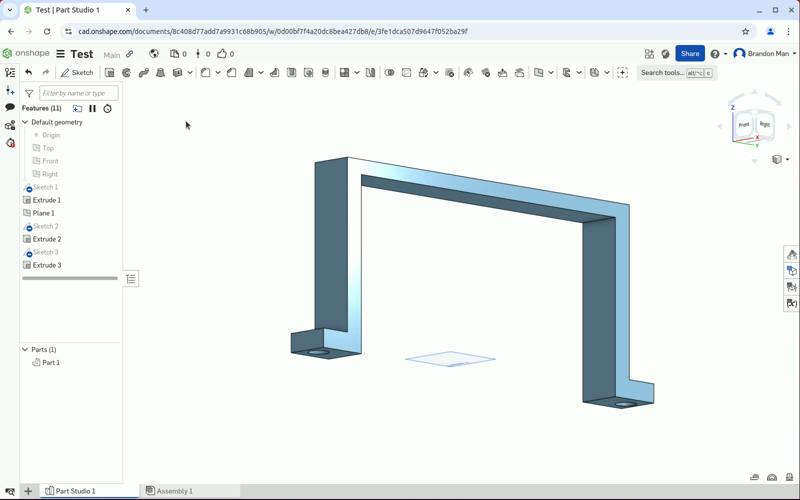
key(down, 3)
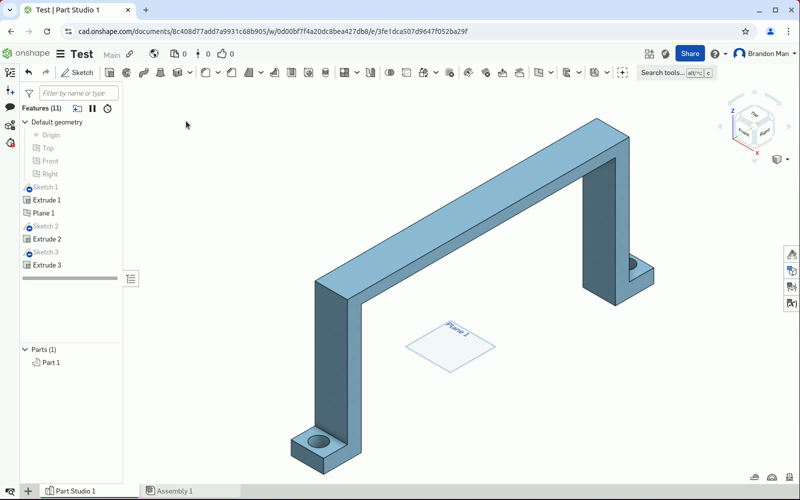
mouse_move(73, 189)
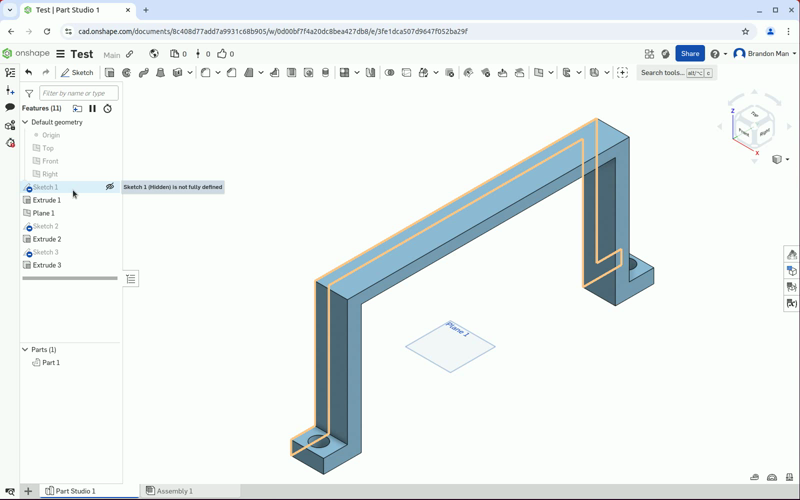
click(73, 189)